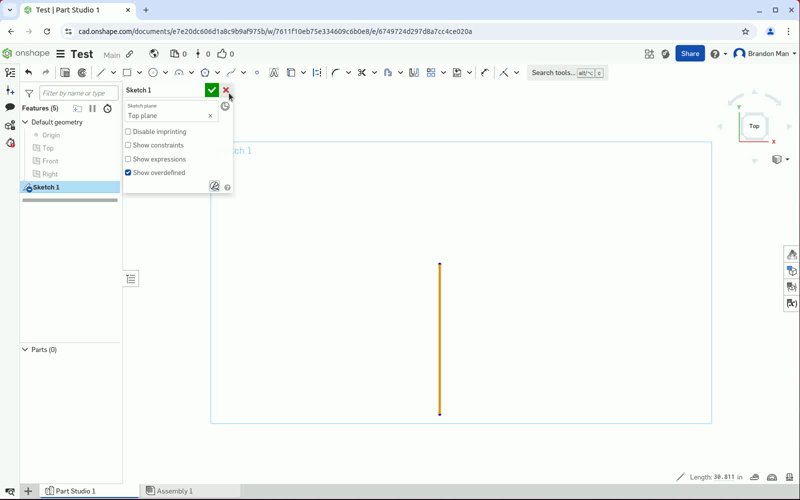
key(shift+h)
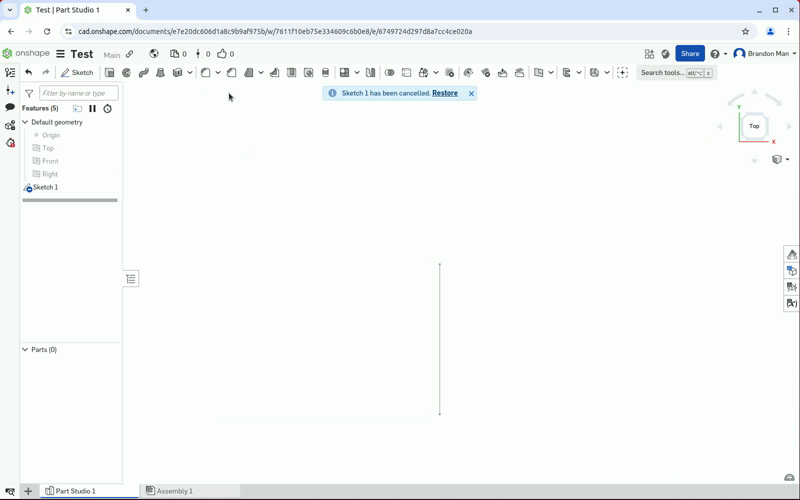
key(shift+s)
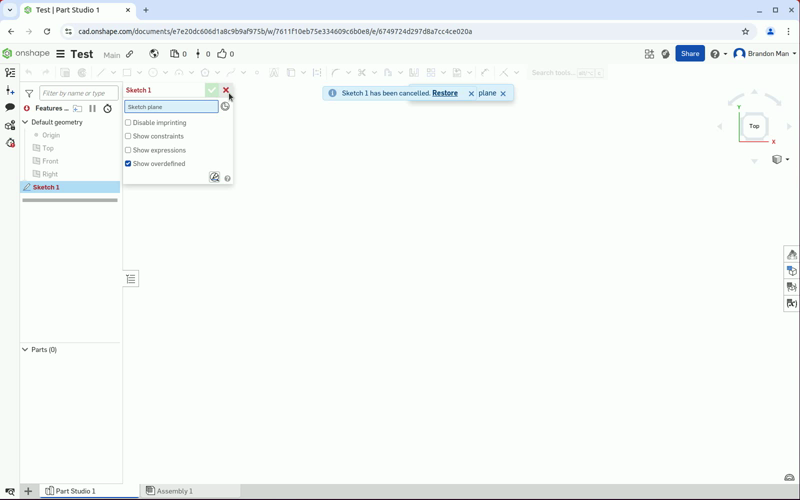
mouse_move(73, 150)
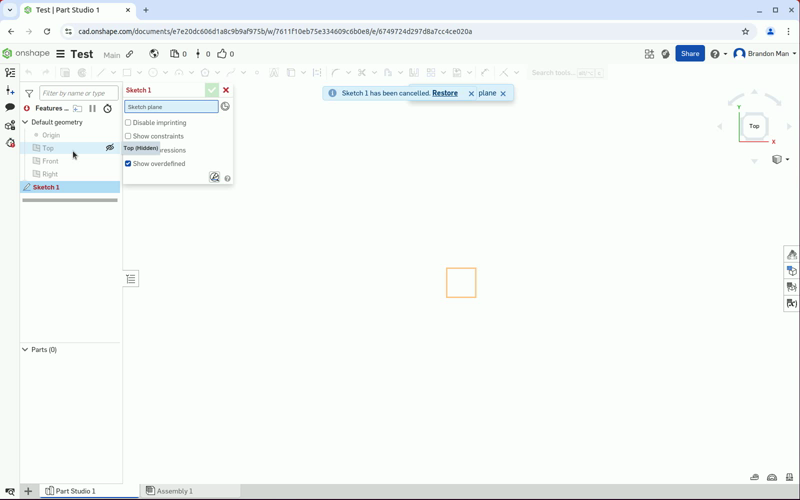
click(73, 150)
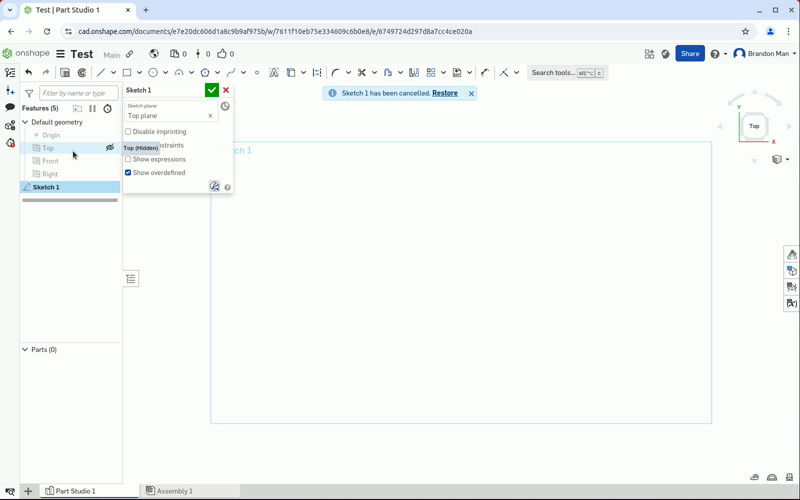
mouse_move(73, 352)
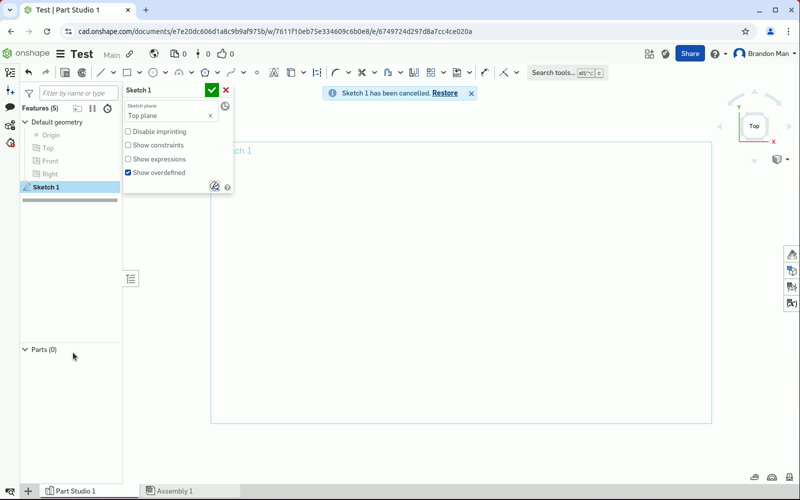
key(y)
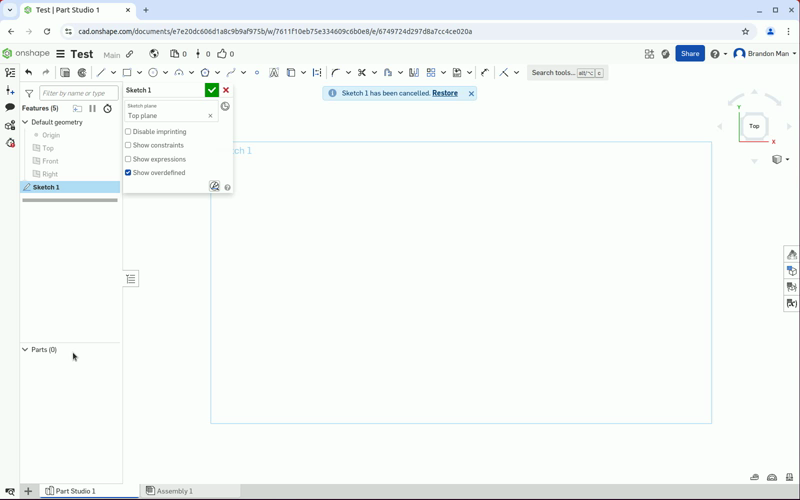
key(l)
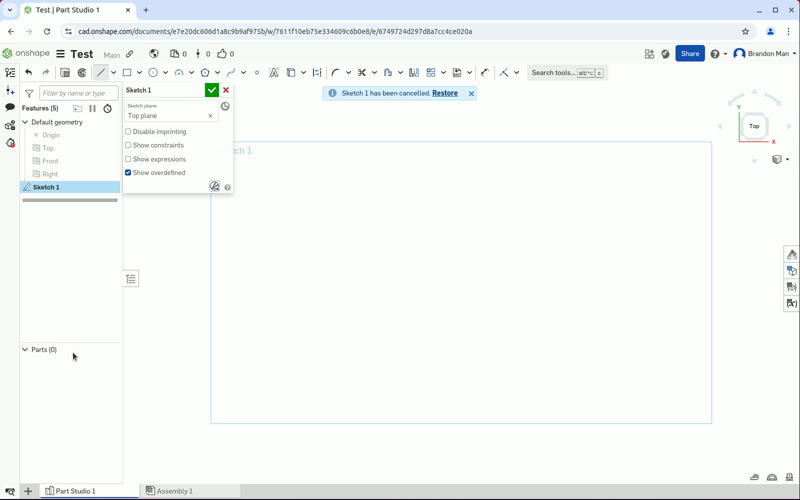
key_down(shift)
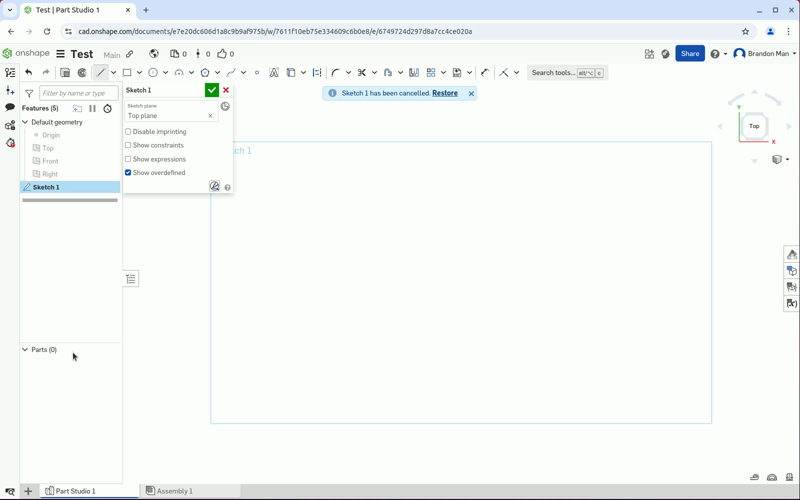
mouse_move(348, 330)
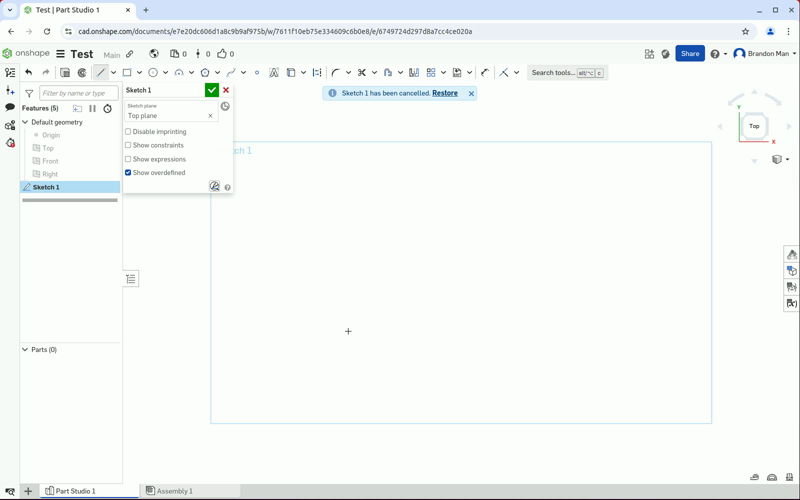
click(348, 330)
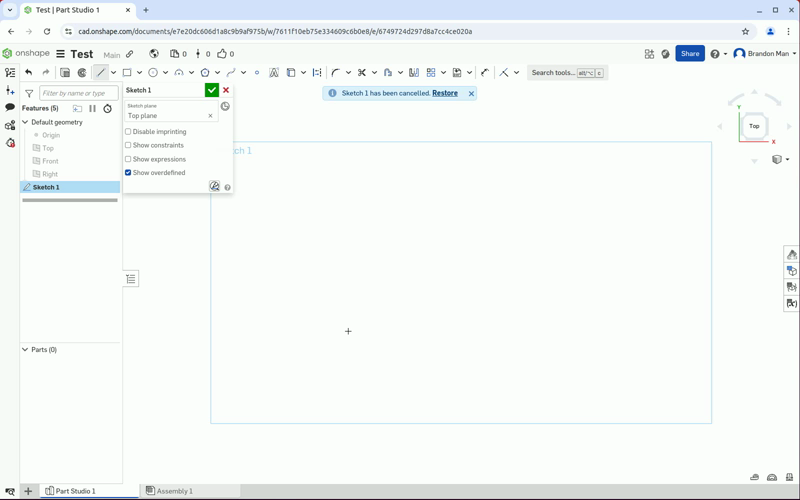
key_up(shift)
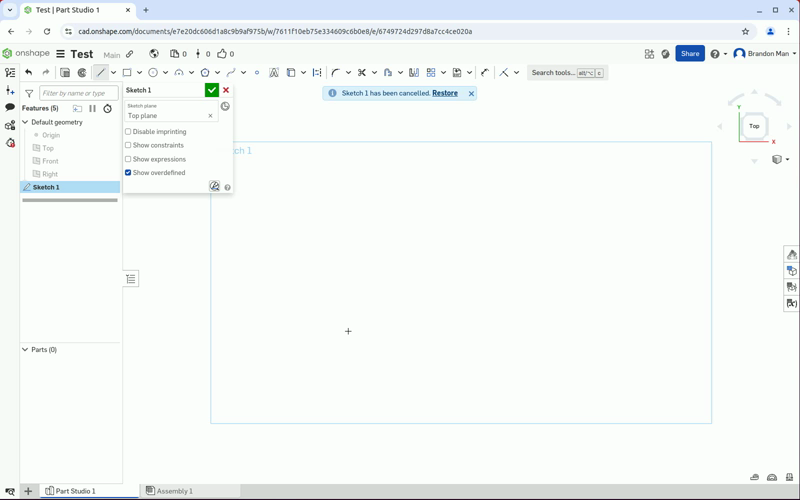
key_down(shift)
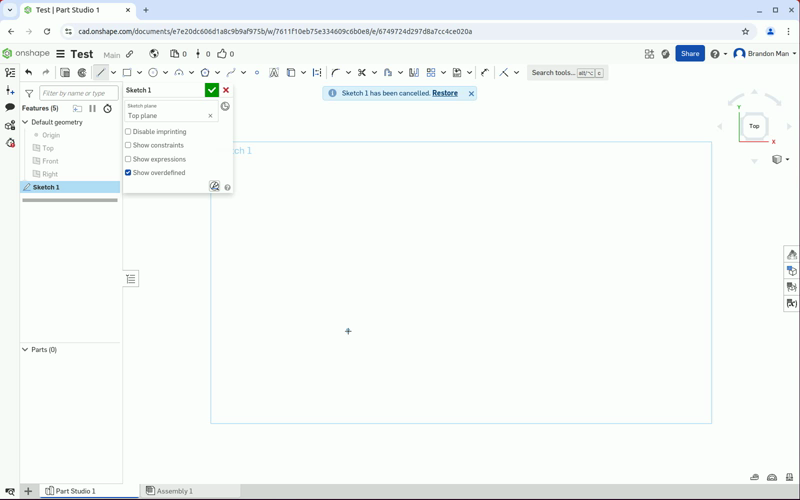
mouse_move(572, 330)
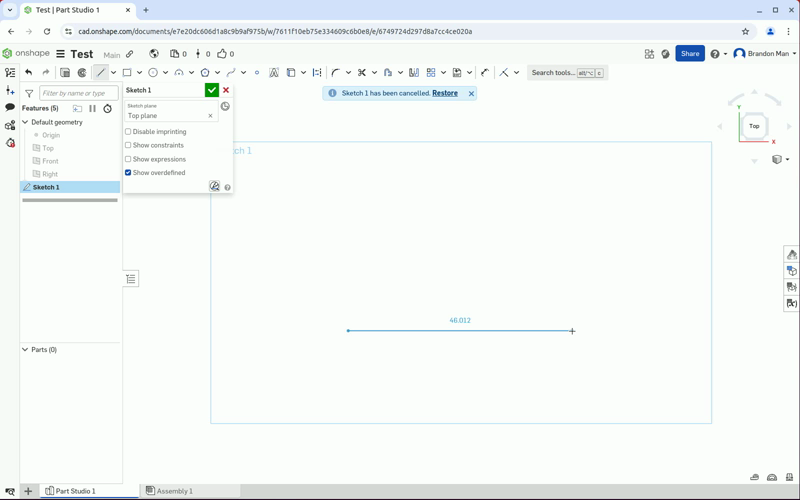
click(572, 330)
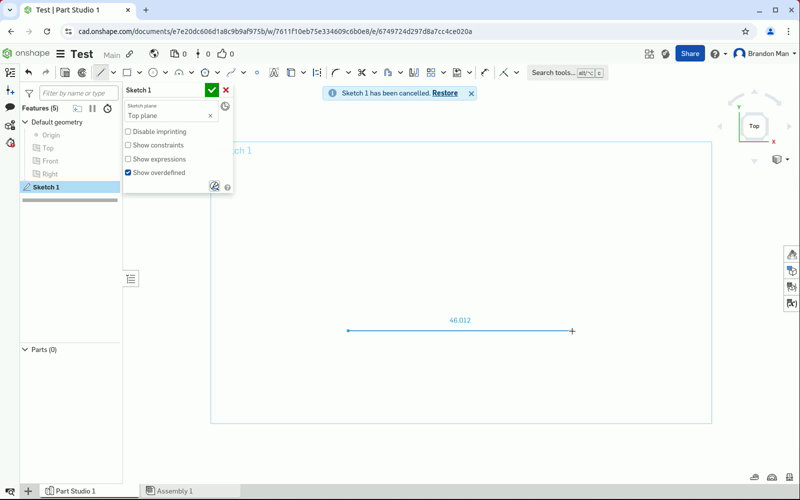
key_up(shift)
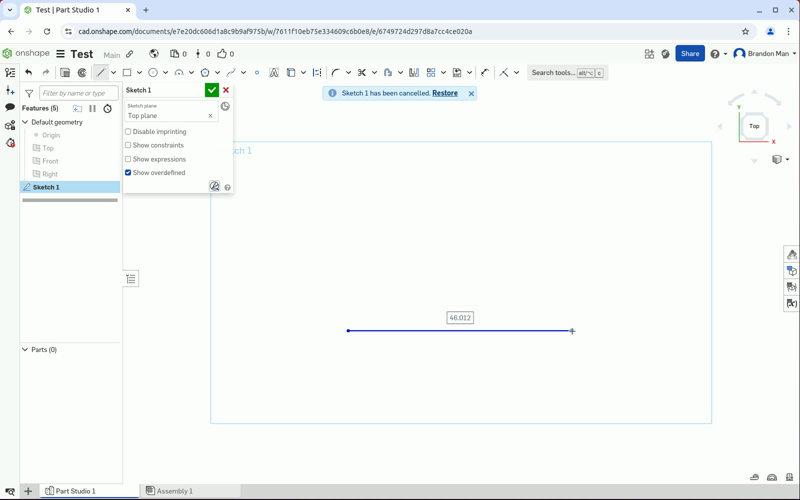
key_down(shift)
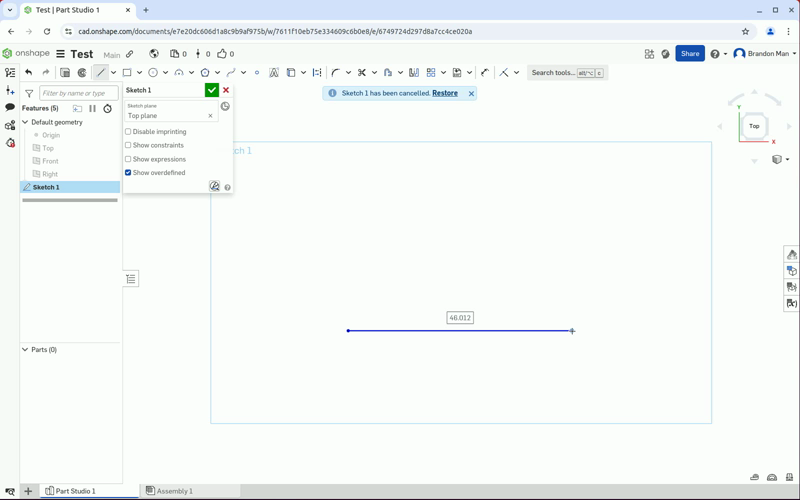
mouse_move(572, 234)
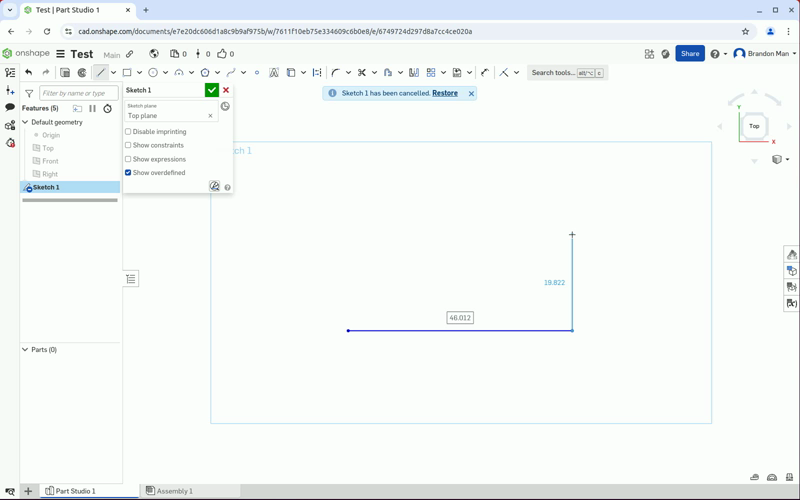
click(572, 234)
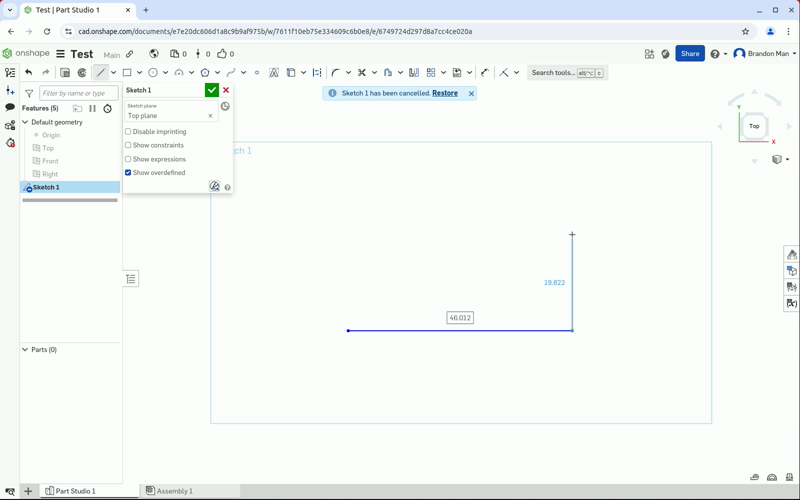
key_up(shift)
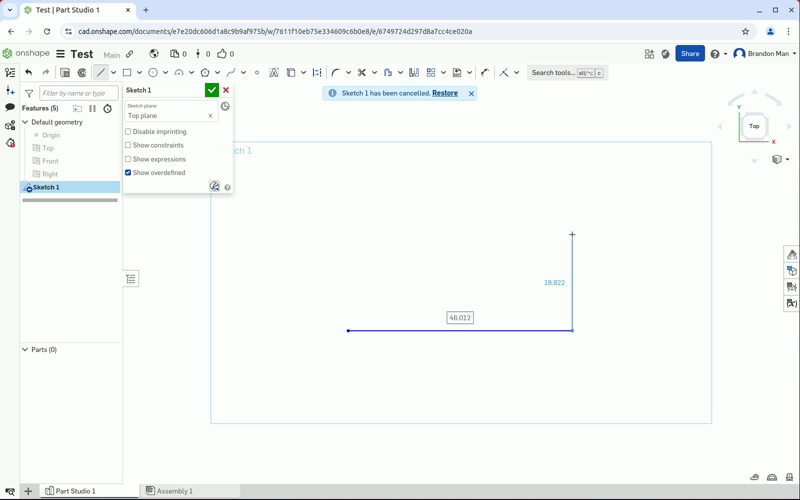
key_down(shift)
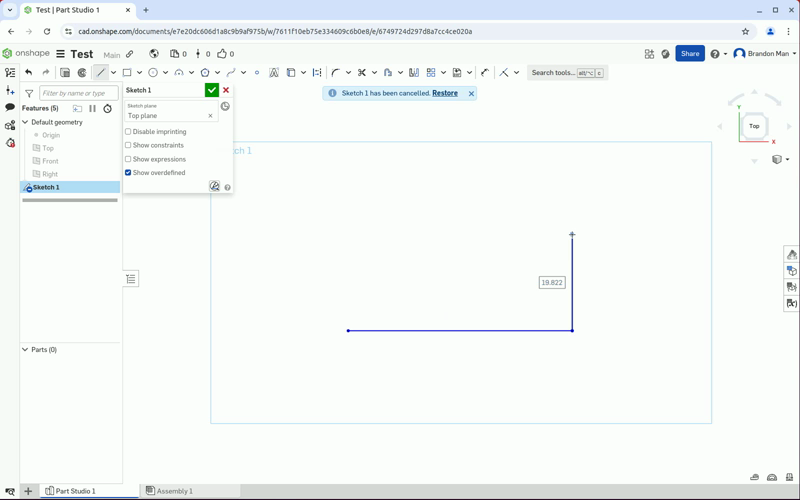
mouse_move(348, 234)
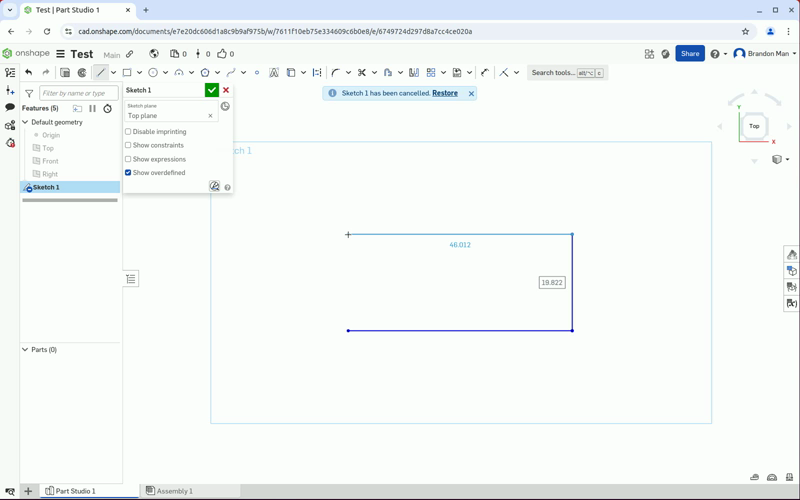
click(348, 234)
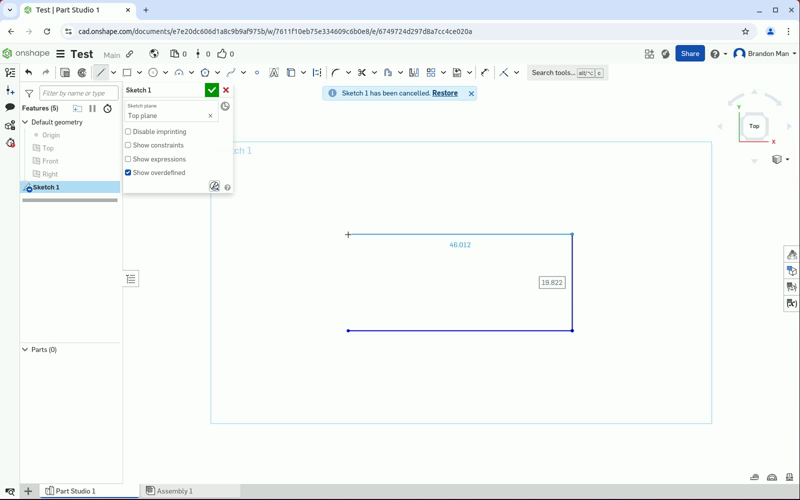
key_up(shift)
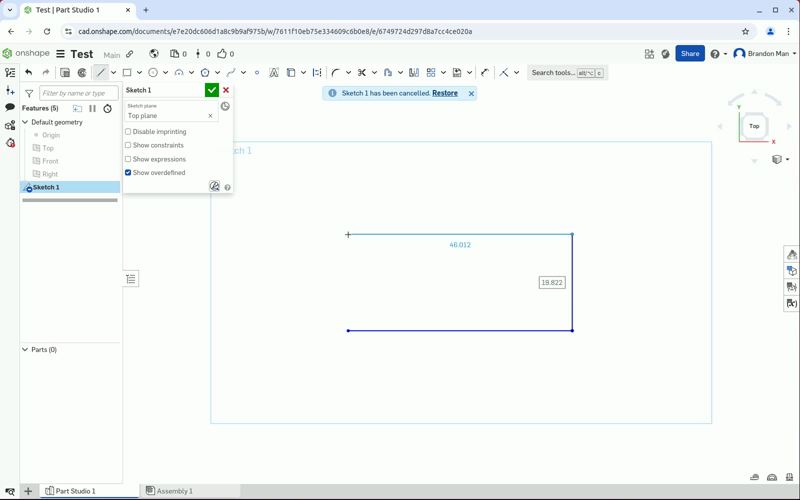
key_down(shift)
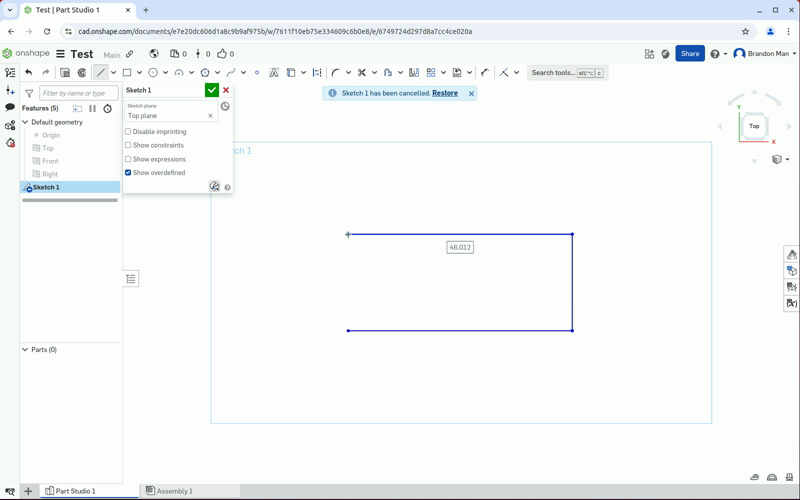
mouse_move(348, 330)
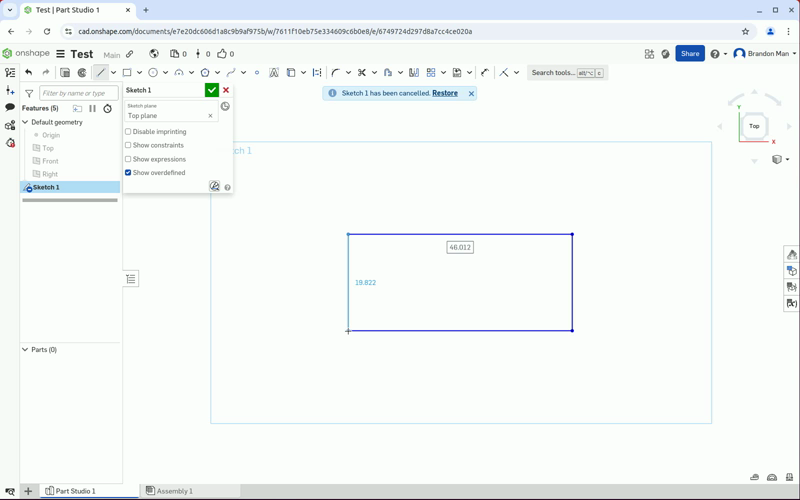
key_up(shift)
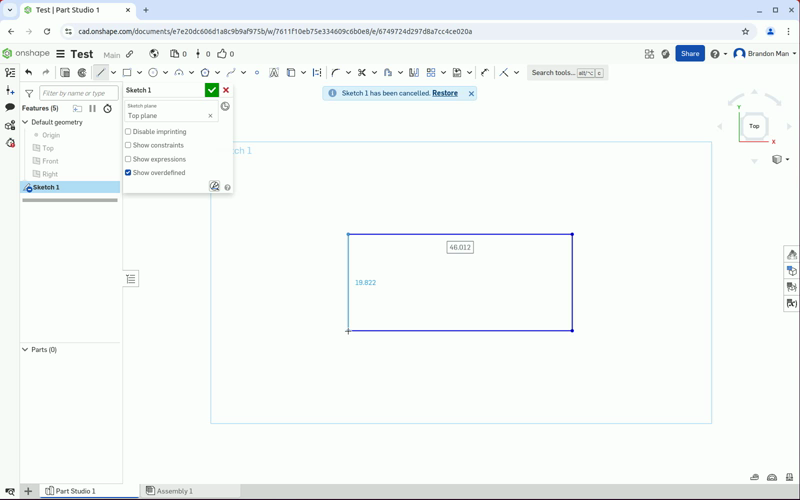
click(348, 330)
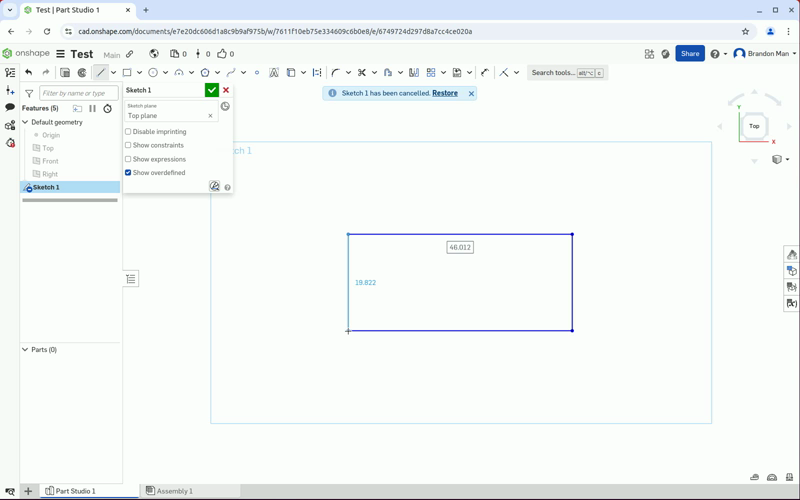
key(esc)
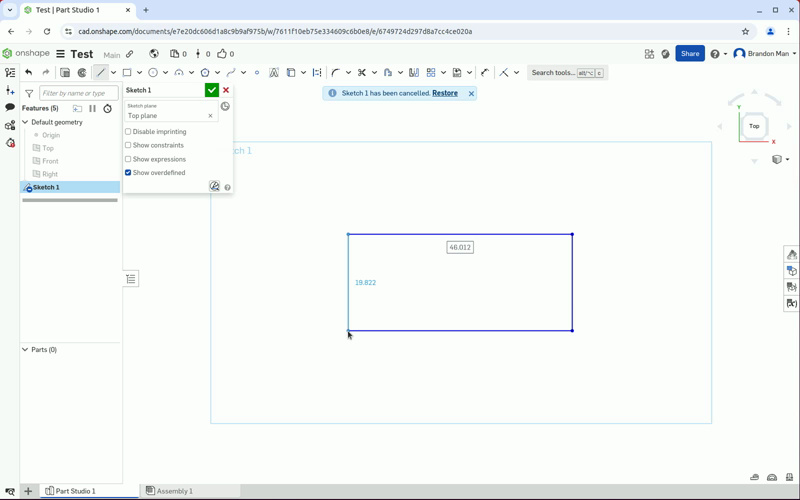
mouse_move(550, 291)
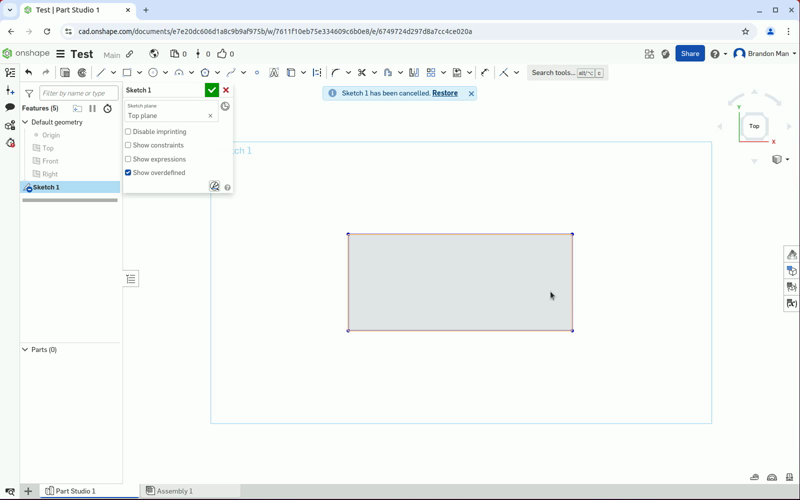
click(550, 291)
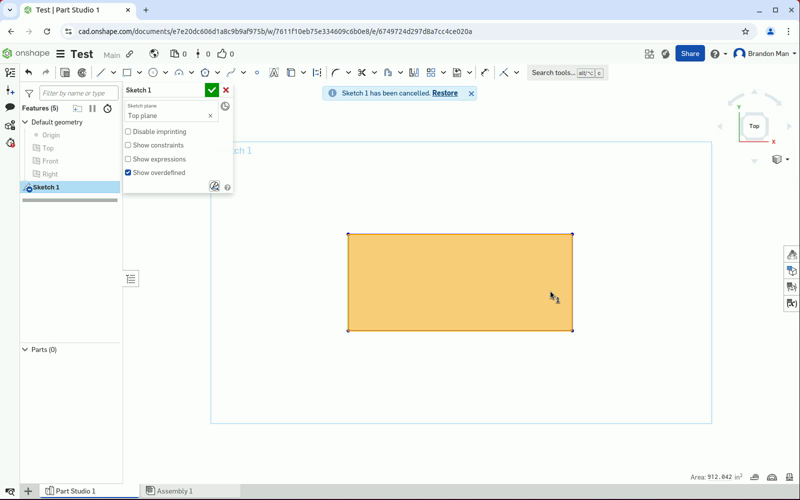
mouse_move(73, 352)
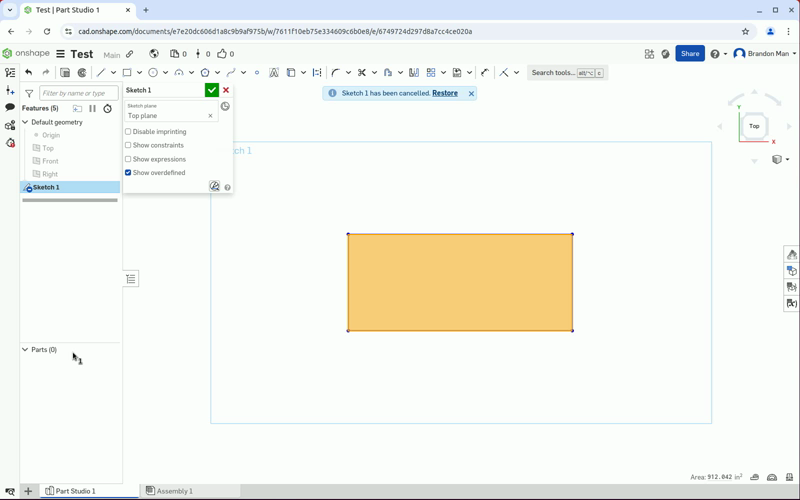
key(shift+y)
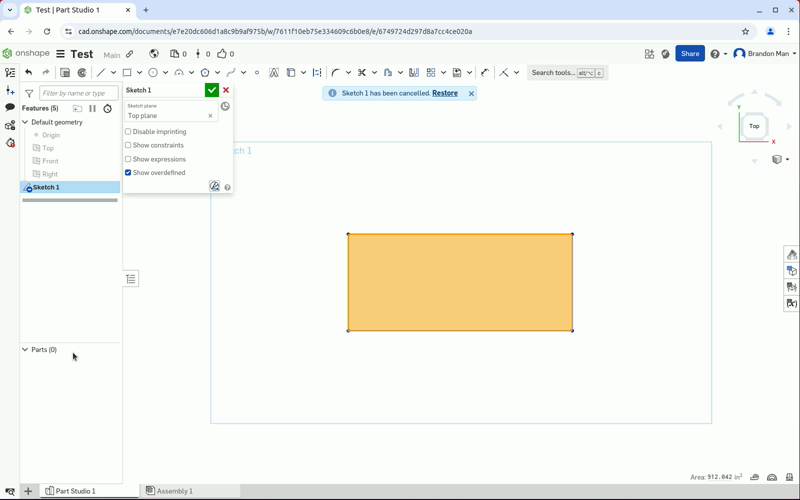
key(shift+e)
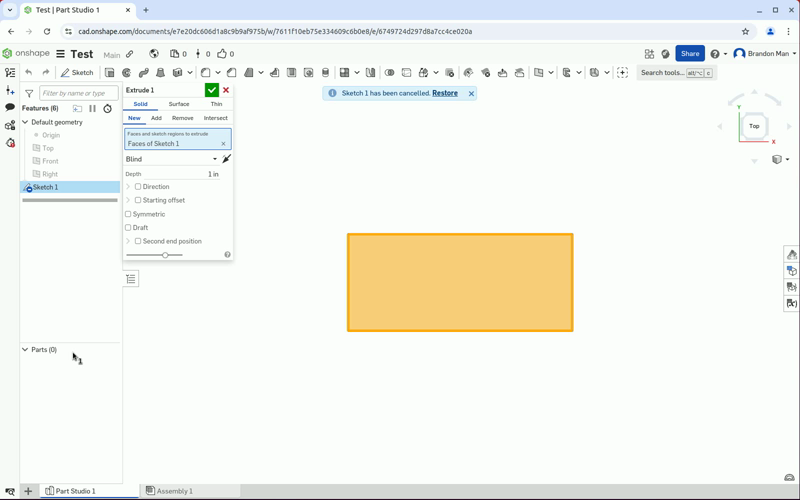
mouse_move(143, 106)
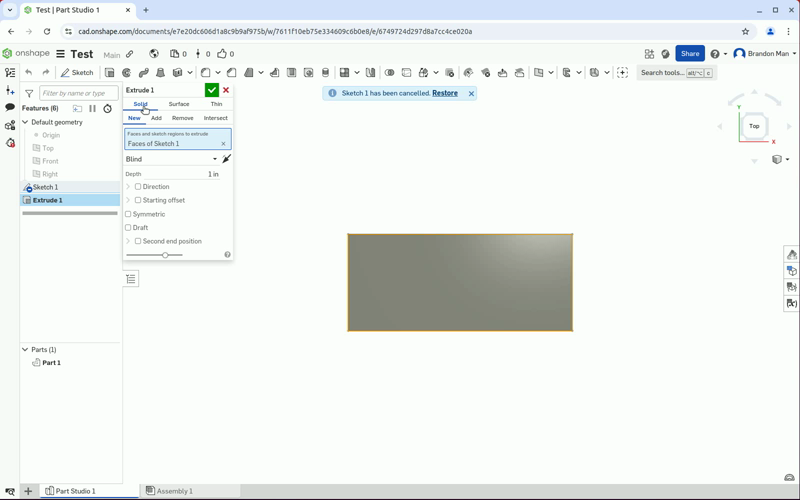
click(143, 106)
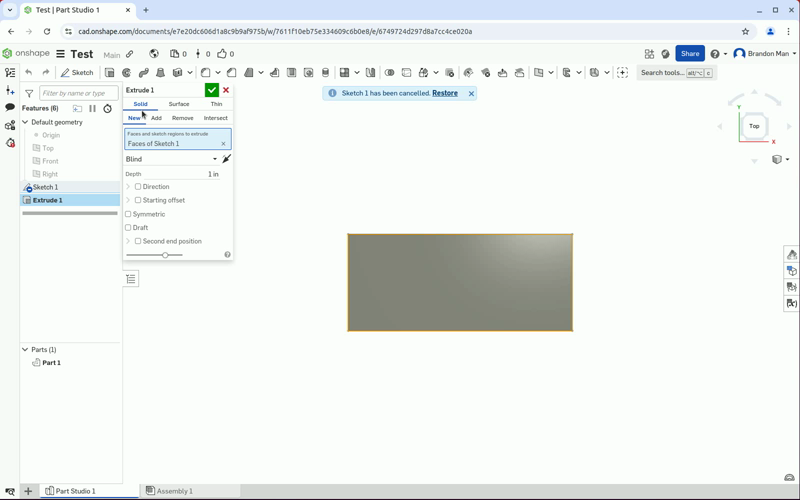
mouse_move(137, 120)
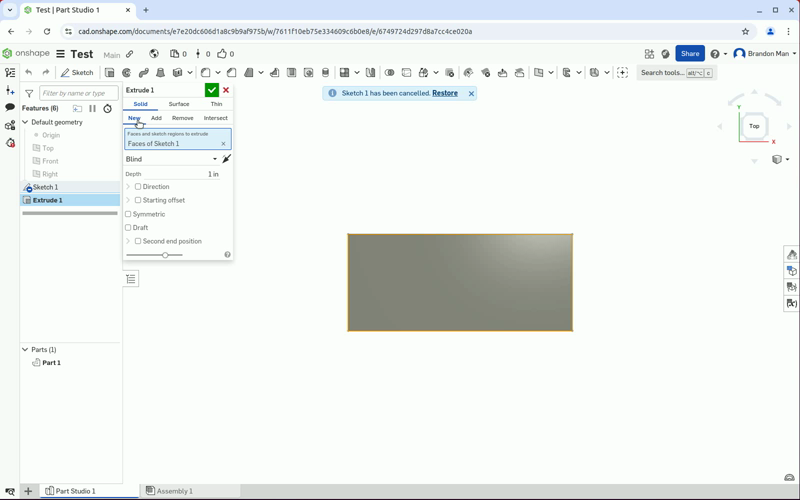
click(137, 120)
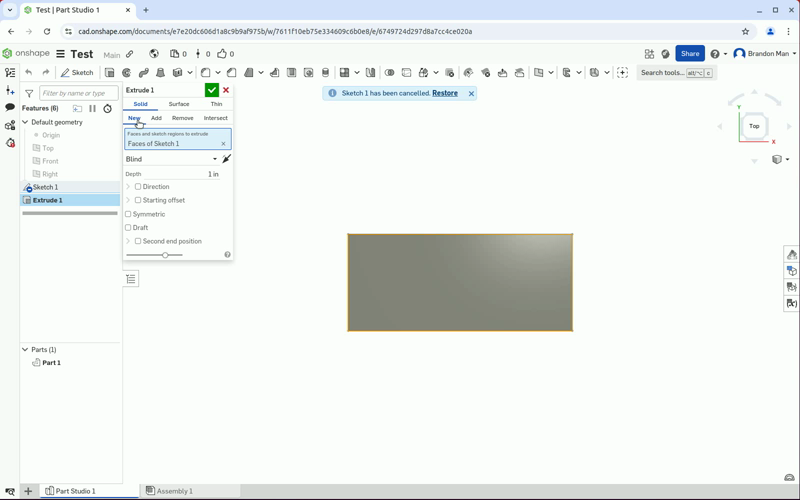
key(tab, 4)
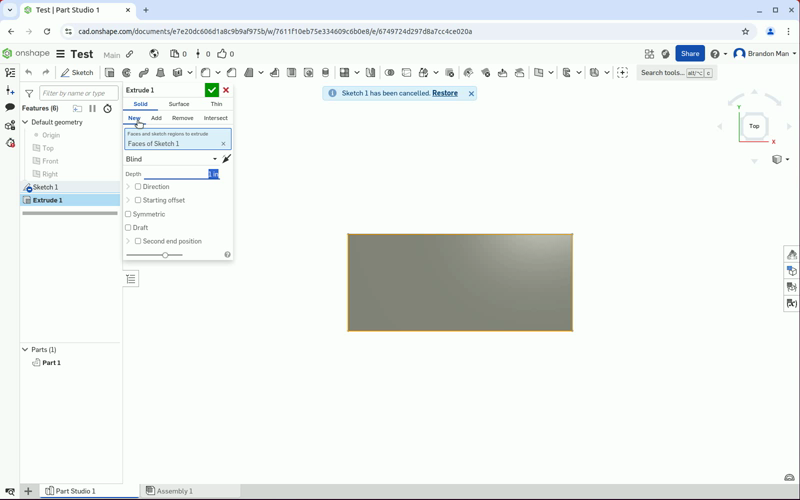
text(19.738)
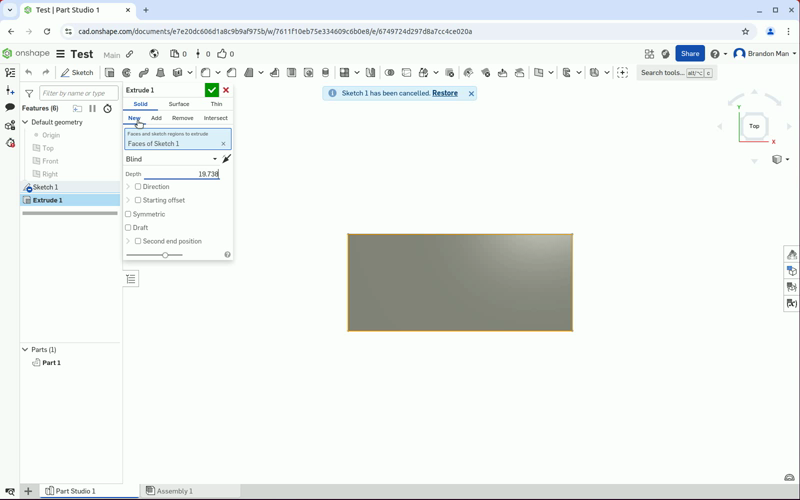
key(enter)
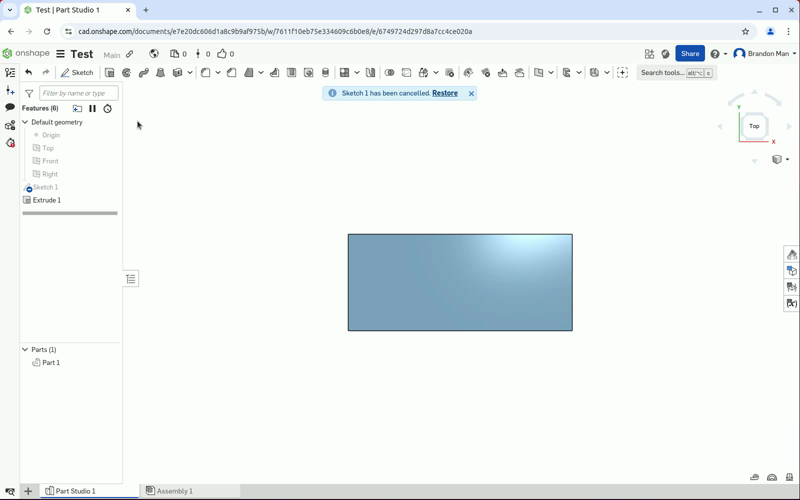
key(shift+h)
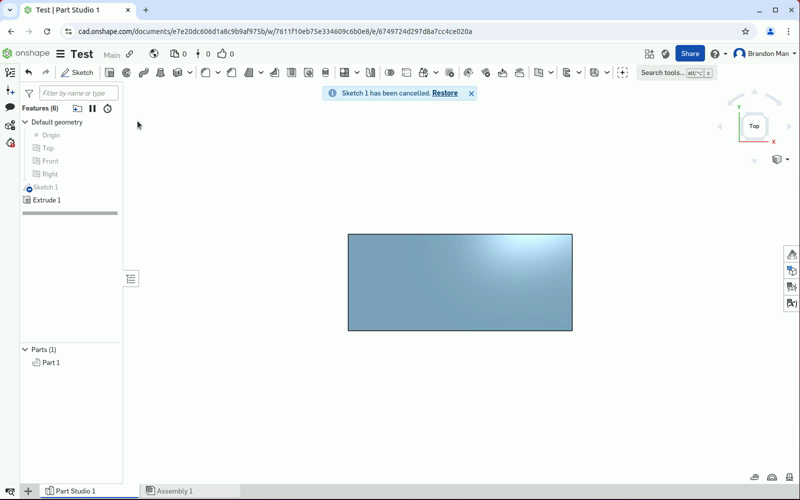
key(shift+h)
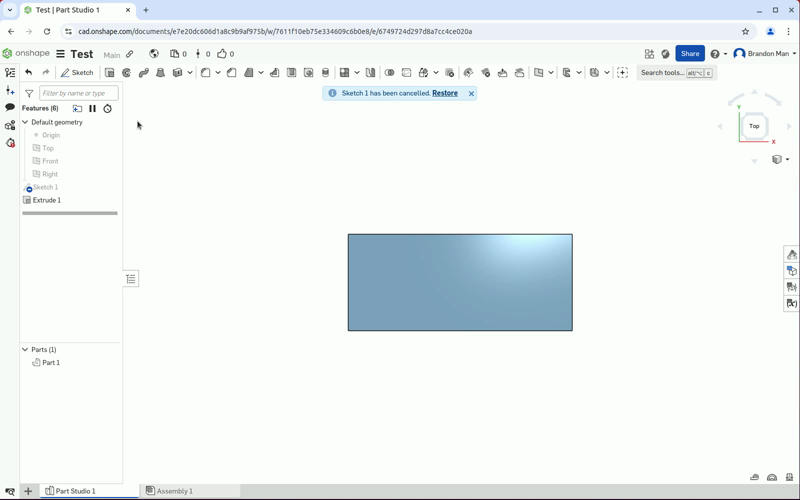
mouse_move(73, 189)
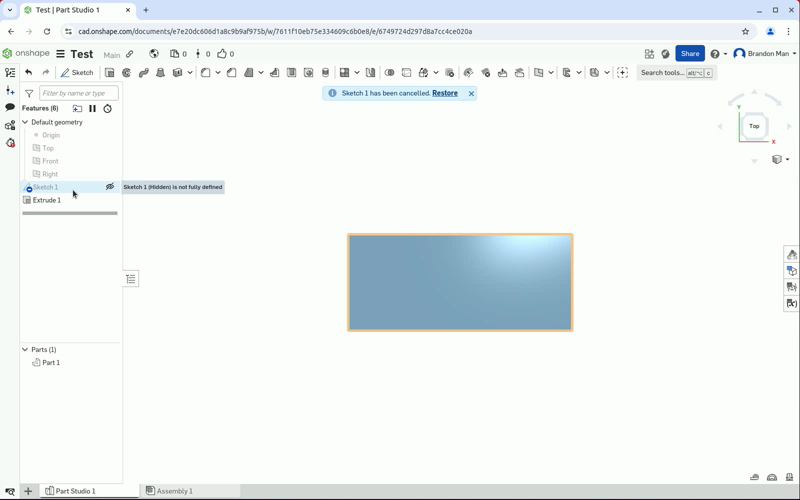
click(73, 189)
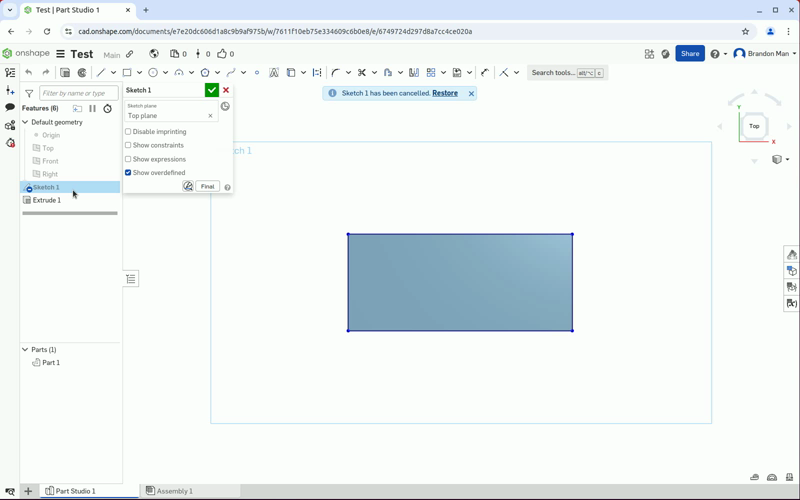
mouse_move(229, 92)
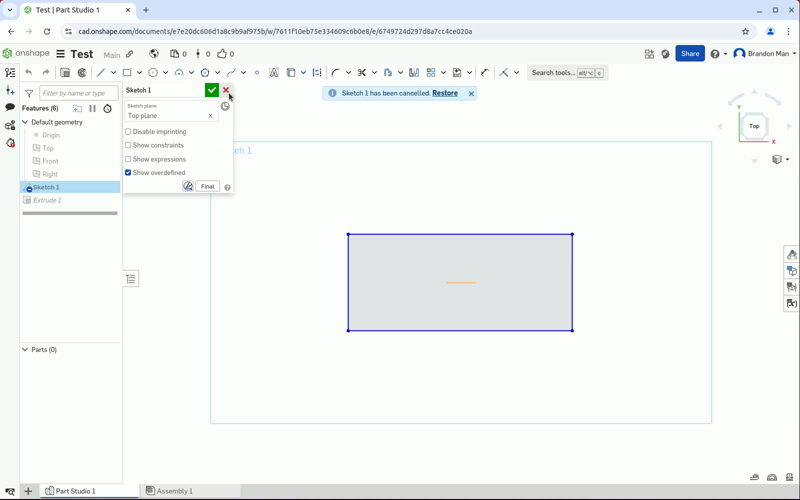
click(229, 92)
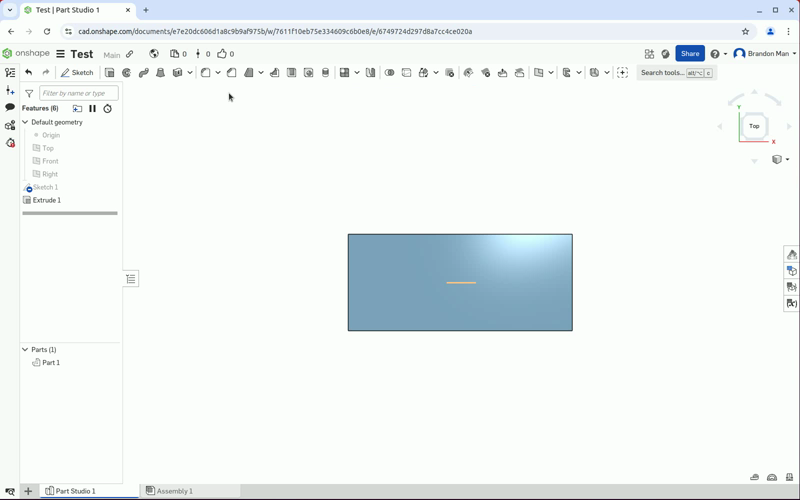
mouse_move(541, 75)
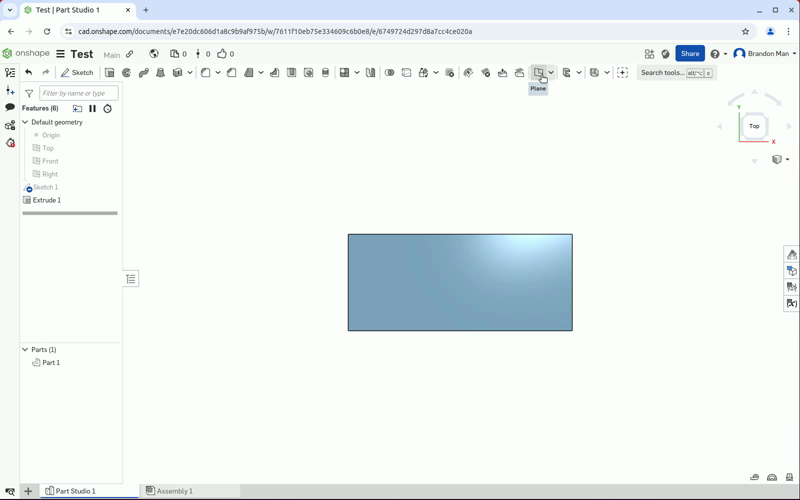
click(541, 75)
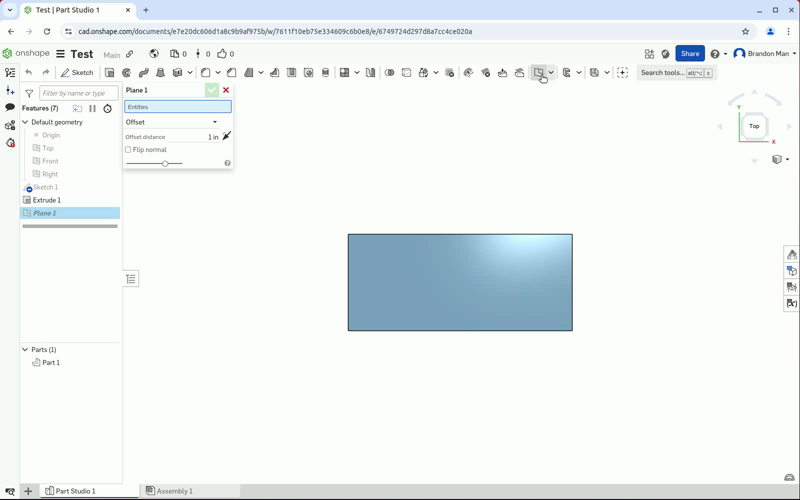
mouse_move(73, 150)
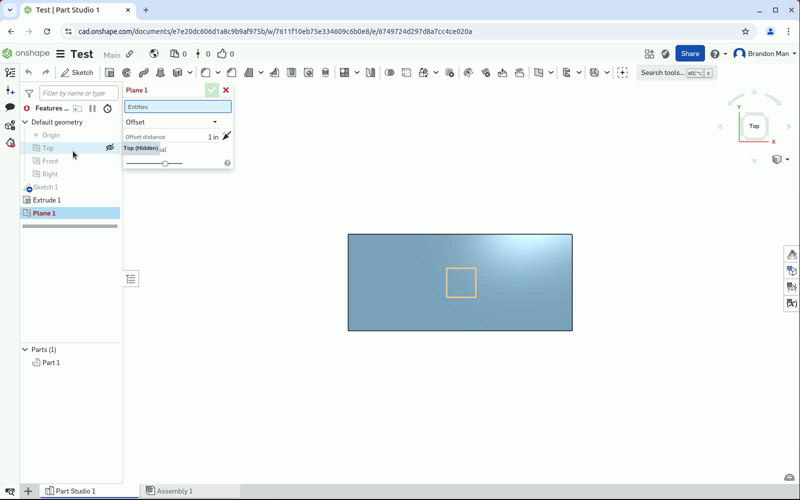
click(73, 150)
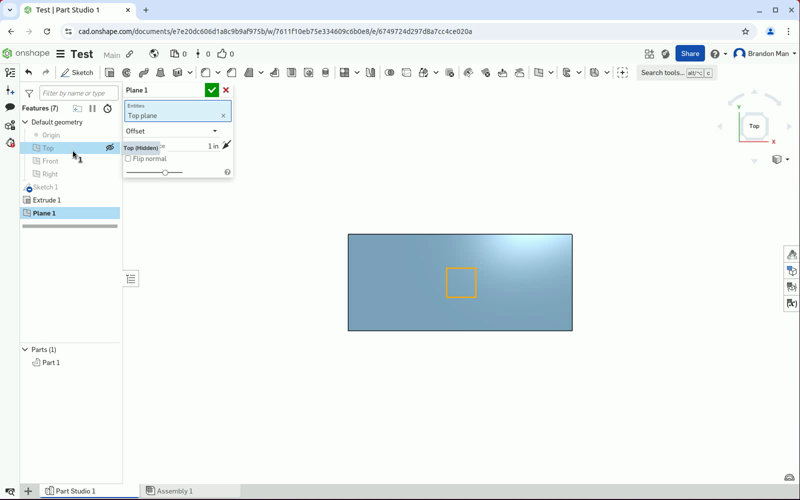
key(tab, 2)
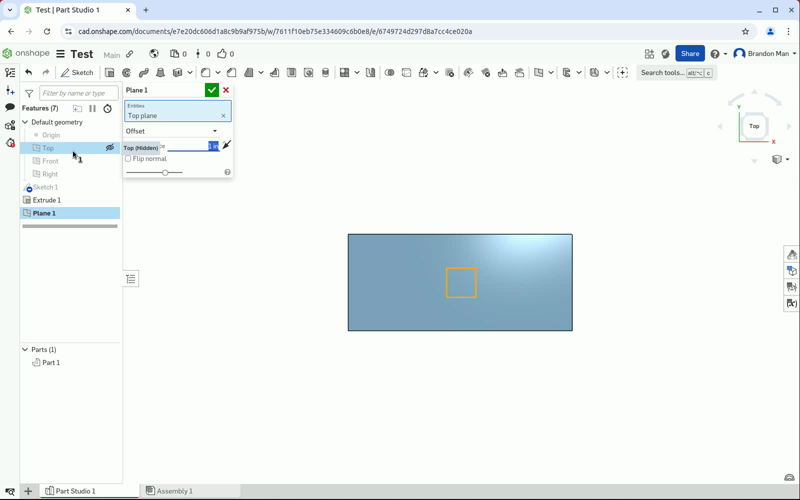
text(19.75)
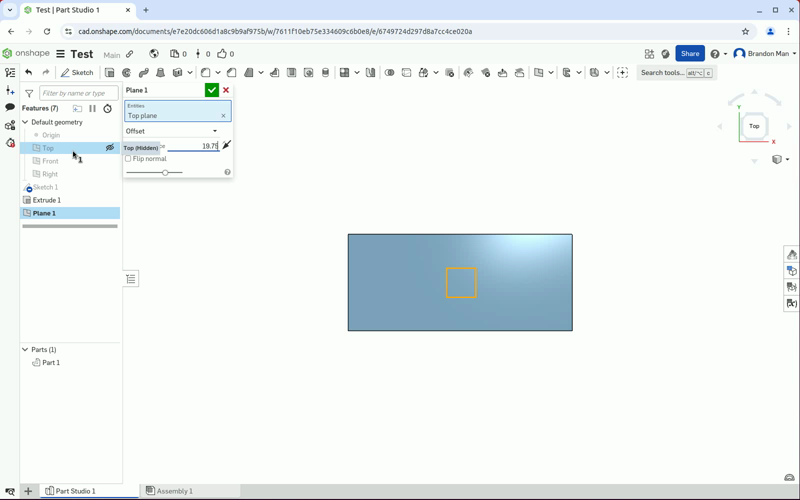
key(enter, 2)
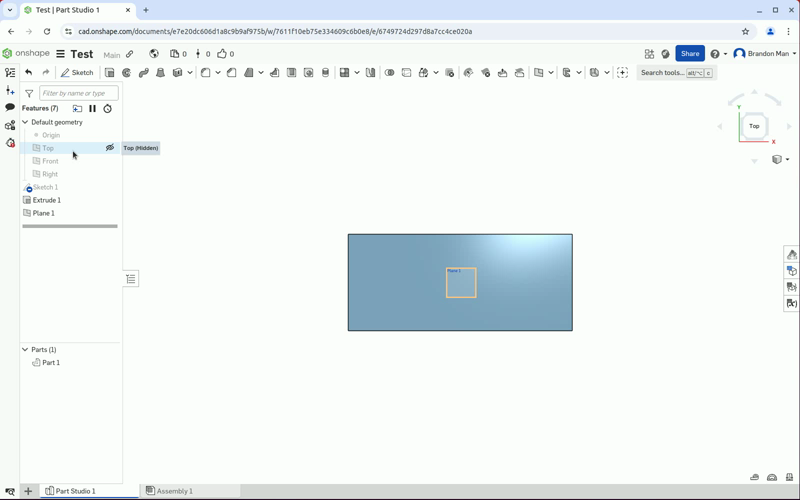
key(shift+s)
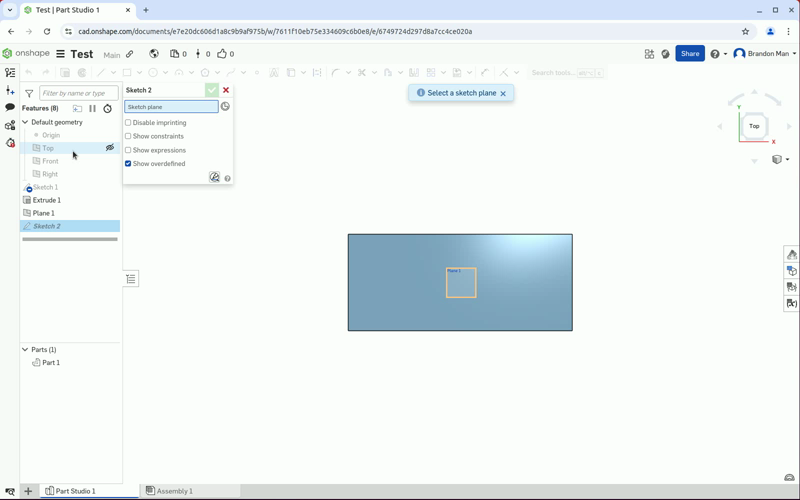
mouse_move(73, 215)
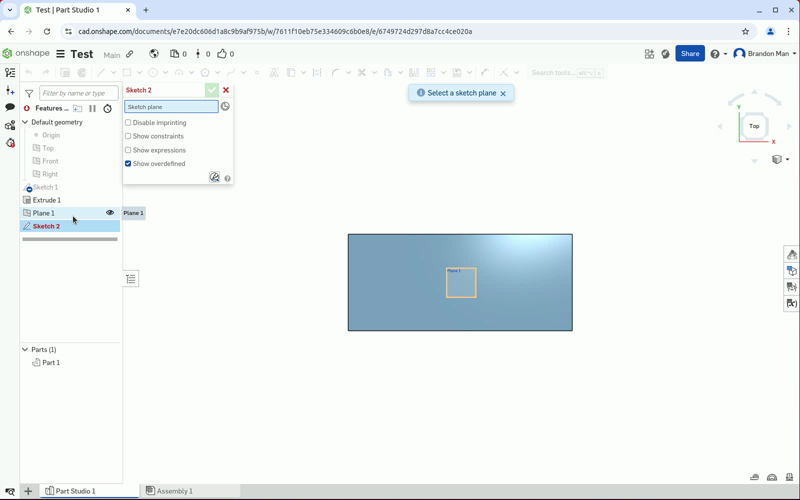
click(73, 215)
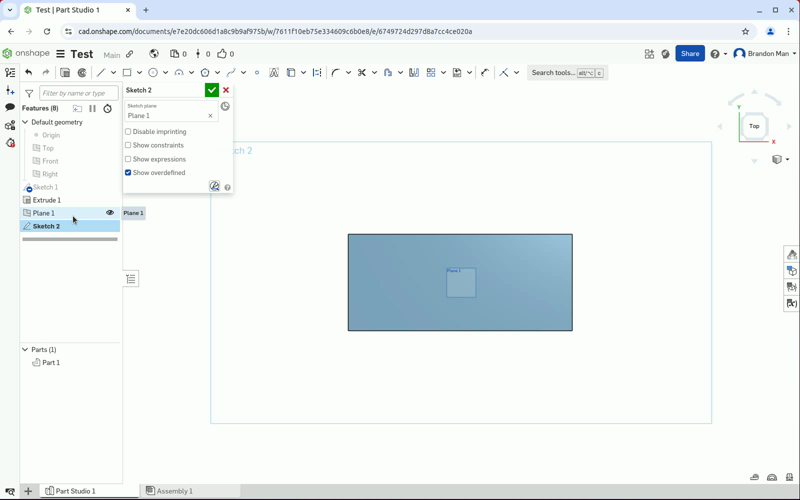
mouse_move(73, 352)
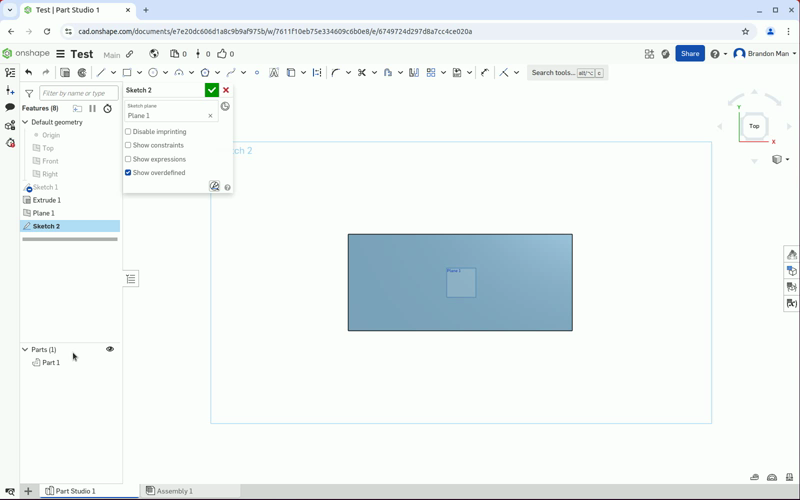
key(y)
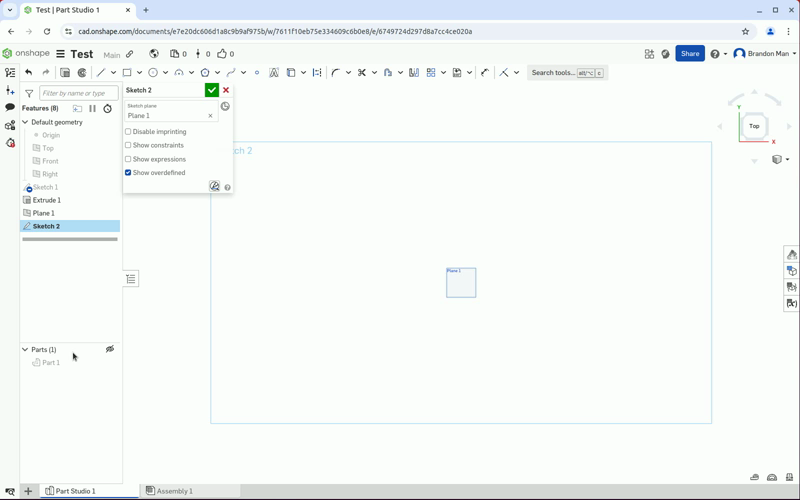
key(c)
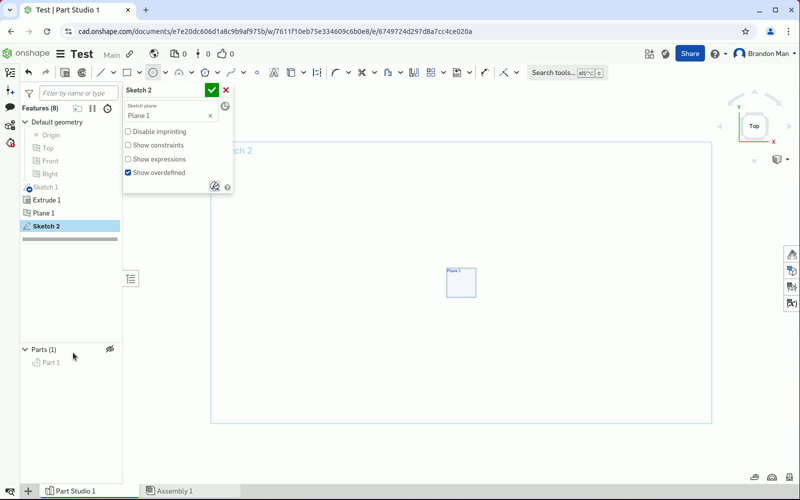
key_down(shift)
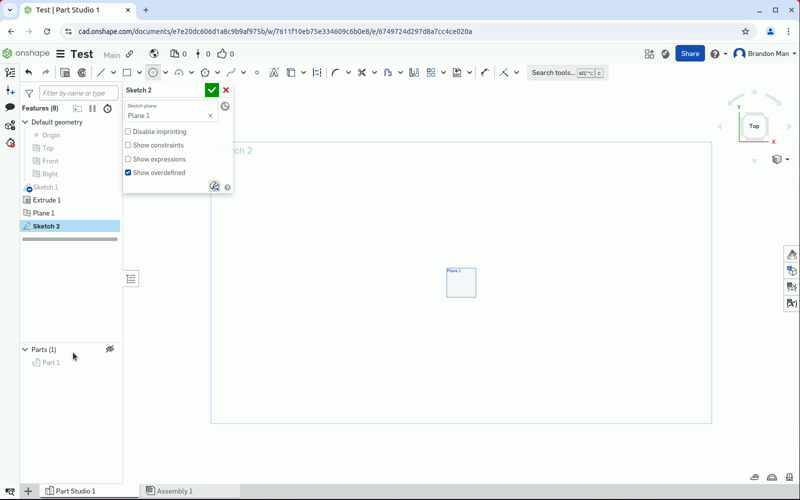
mouse_move(396, 282)
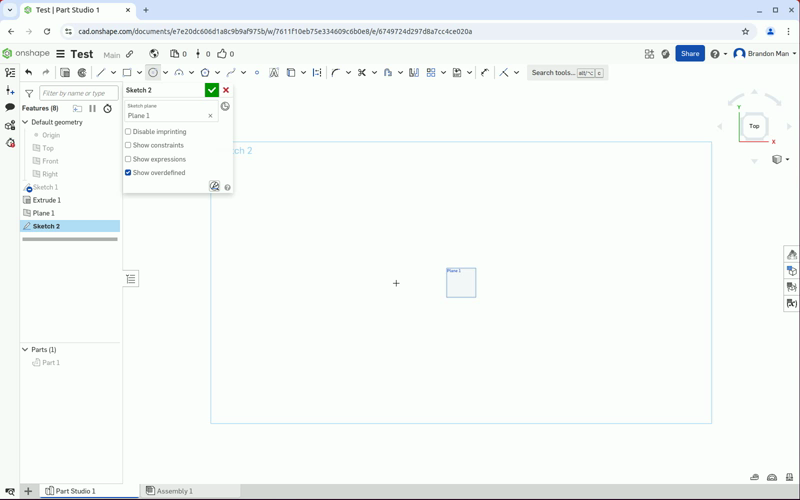
click(396, 282)
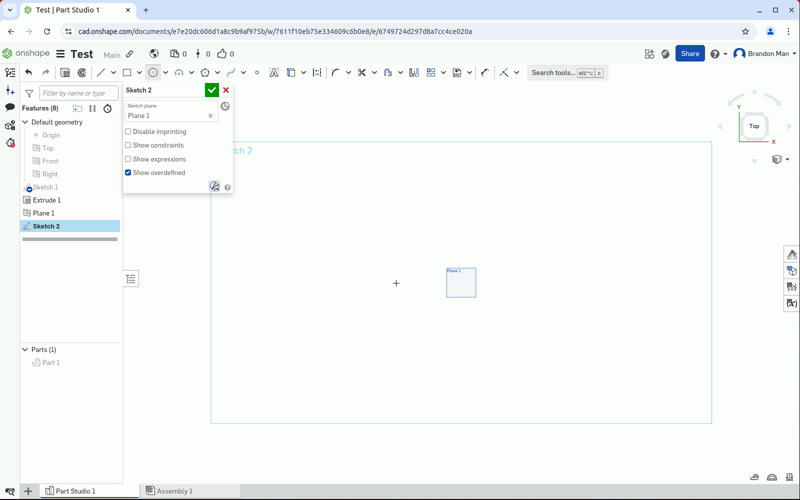
key_up(shift)
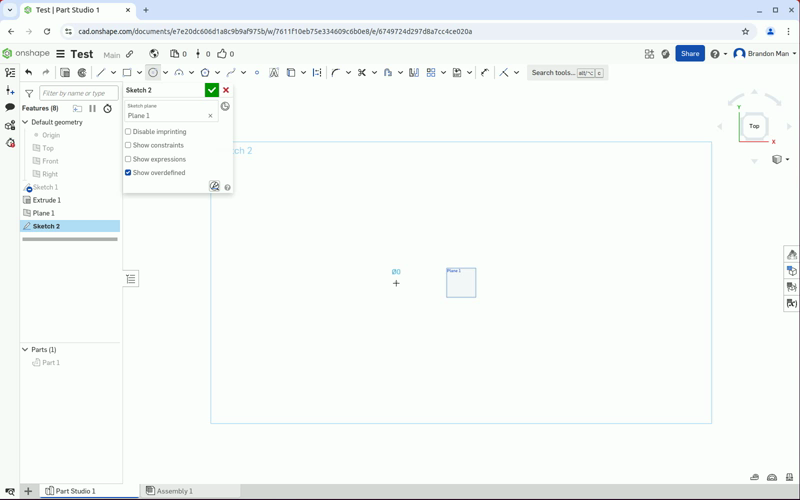
mouse_move(412, 282)
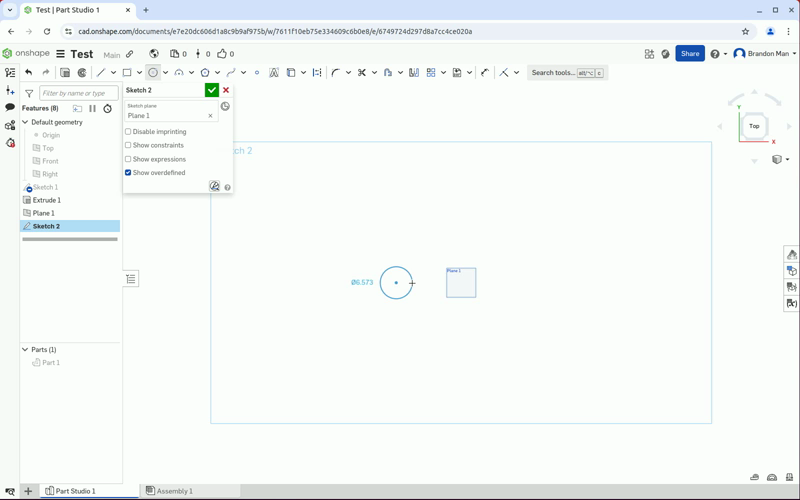
click(412, 282)
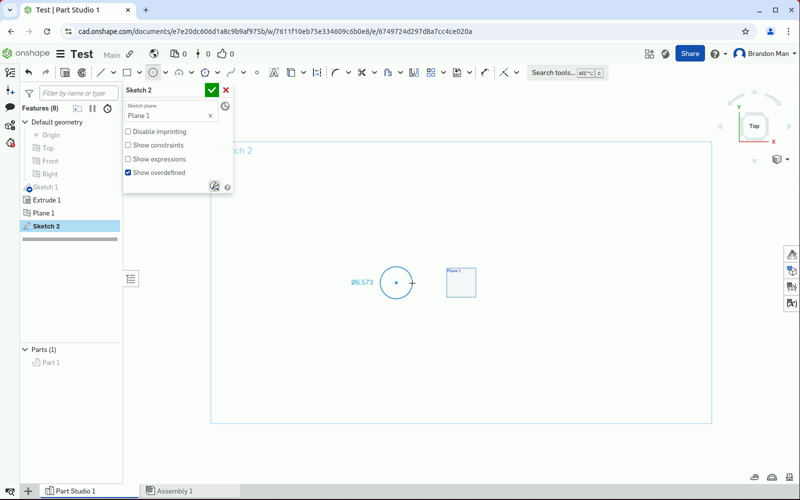
key(esc)
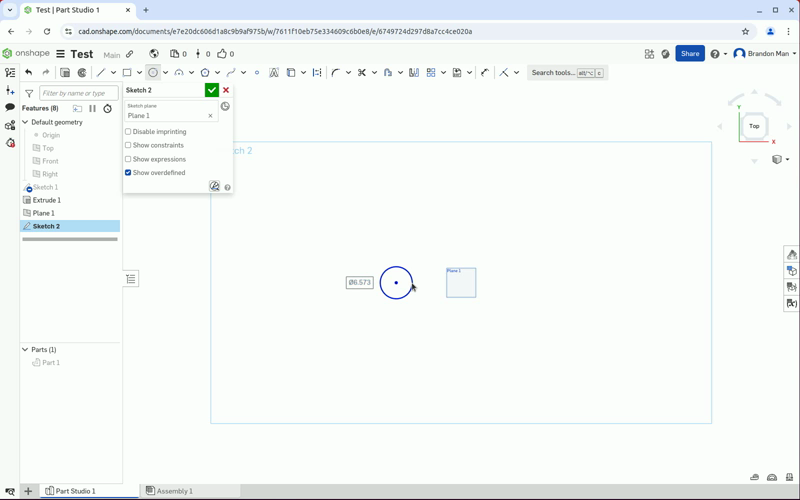
mouse_move(389, 285)
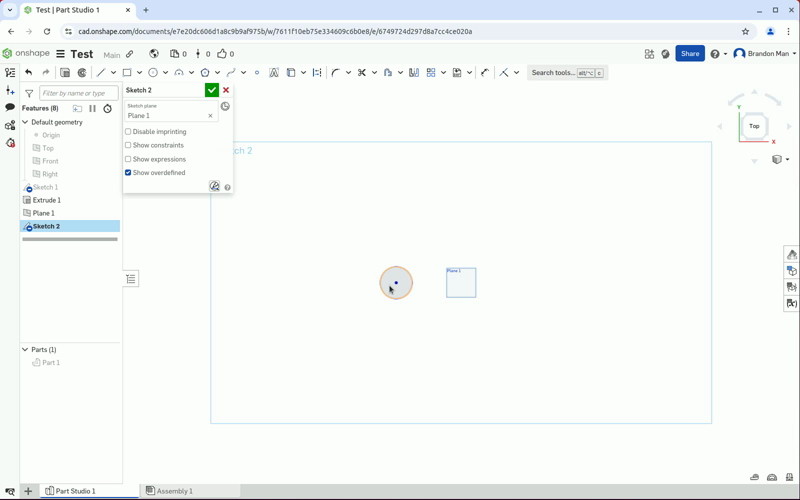
scroll(6)
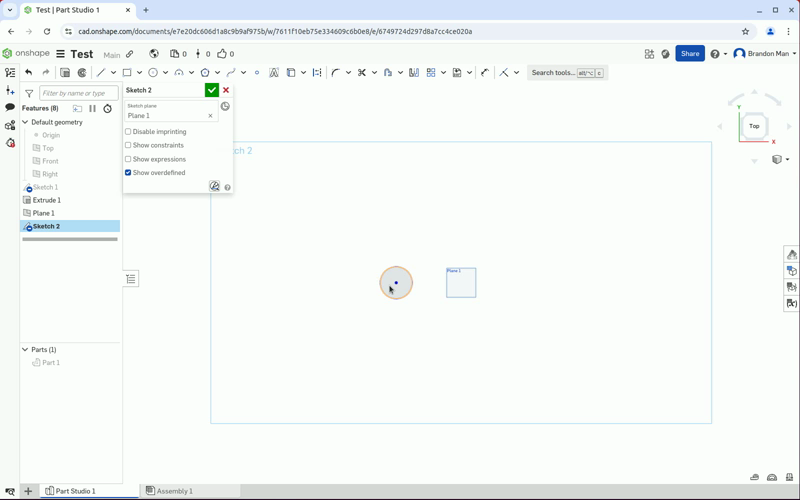
scroll(6)
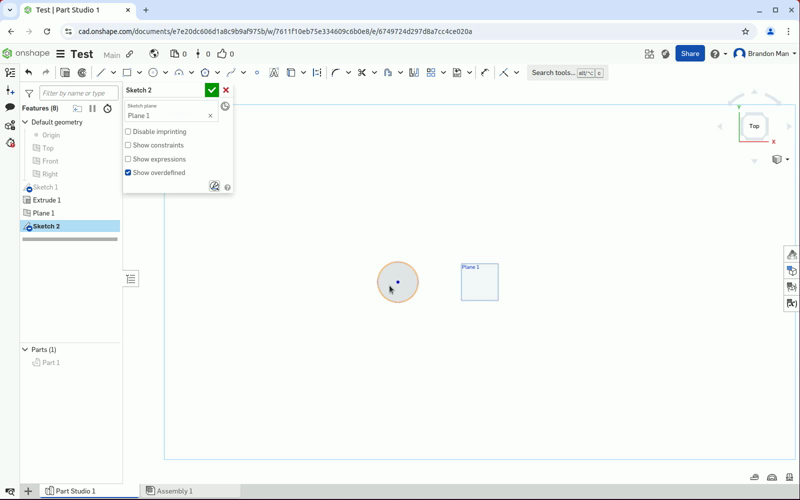
scroll(6)
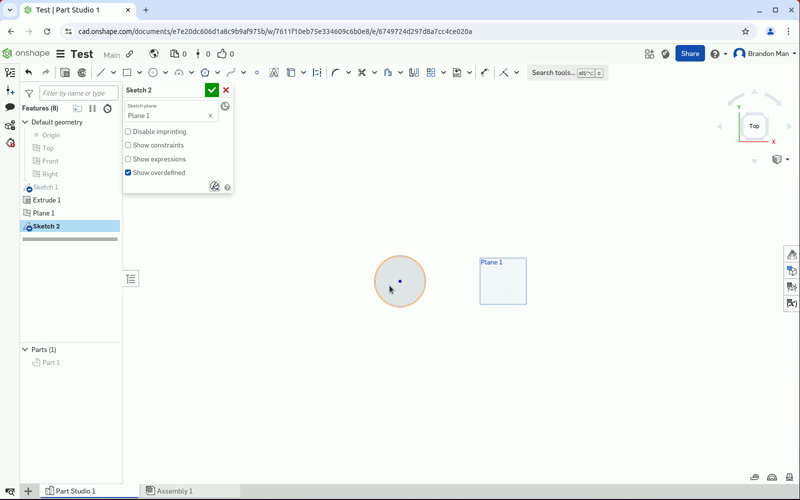
scroll(6)
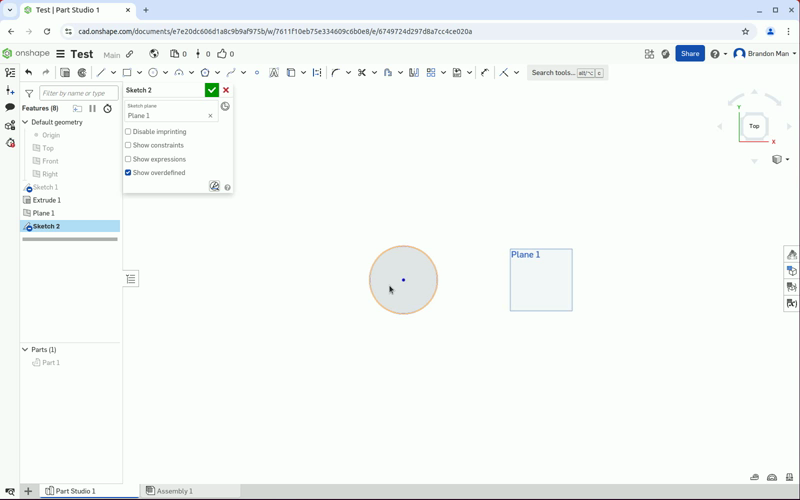
scroll(6)
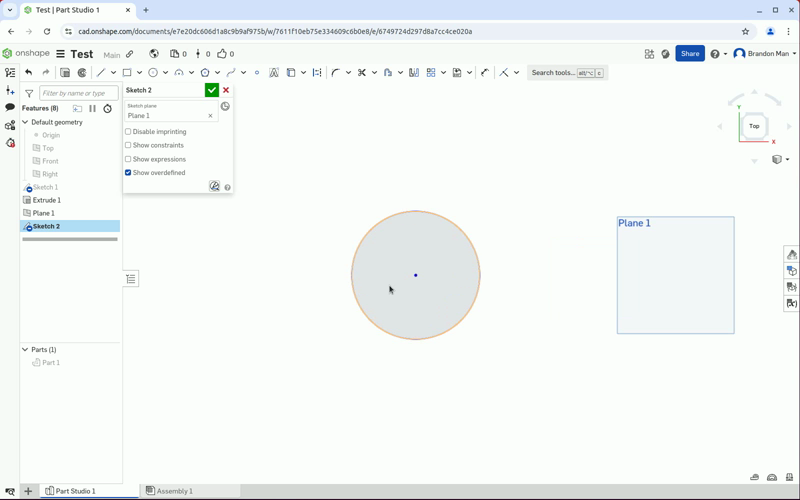
scroll(6)
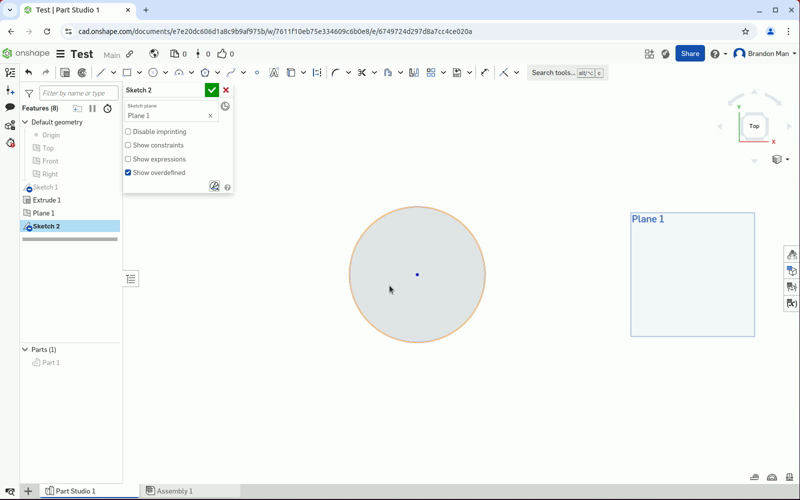
scroll(6)
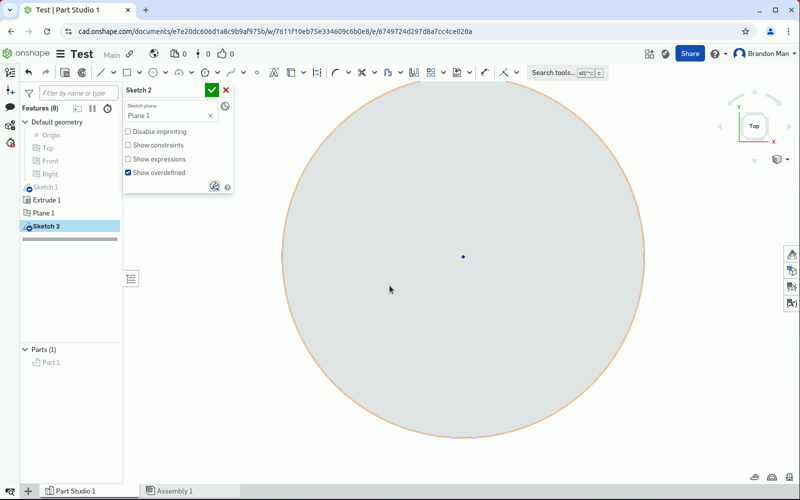
click(389, 285)
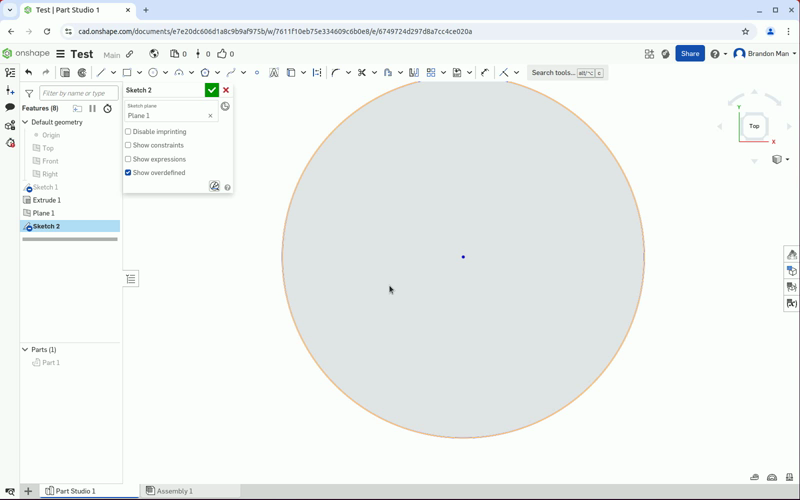
scroll(-6)
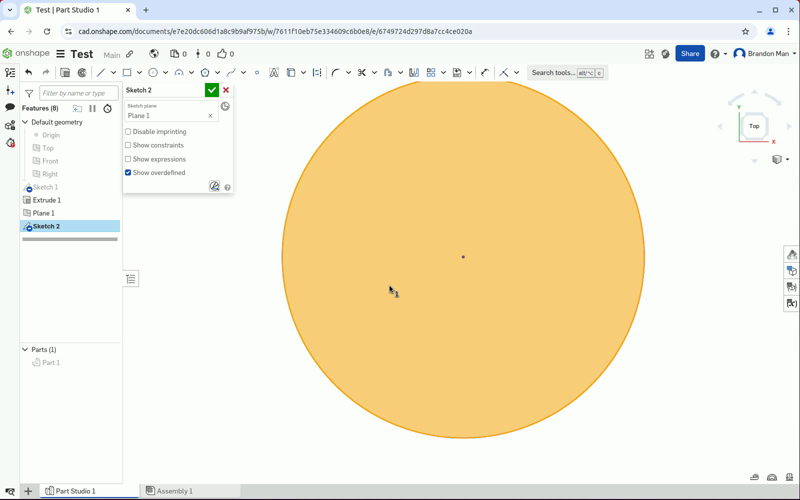
scroll(-6)
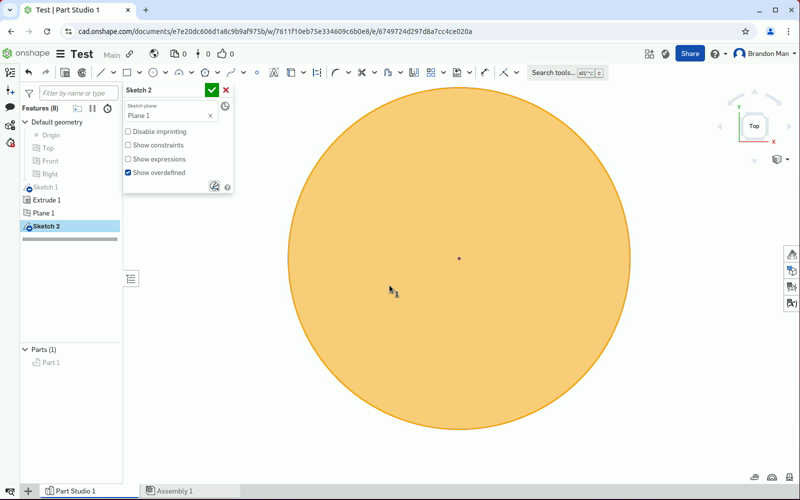
scroll(-6)
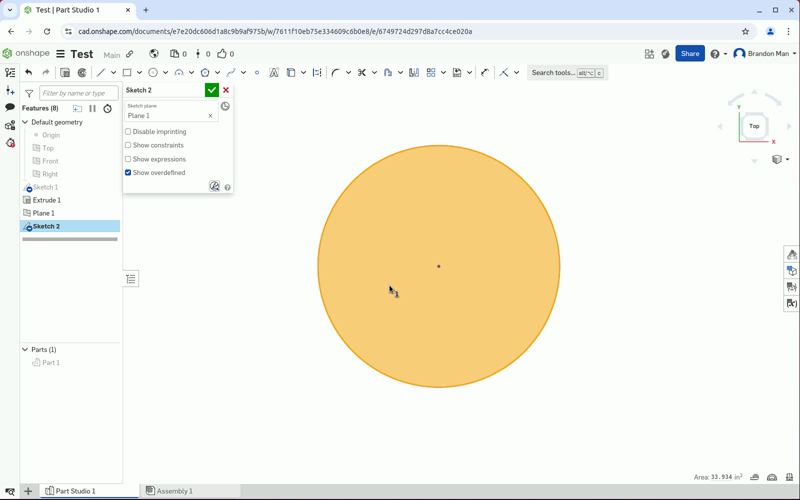
scroll(-6)
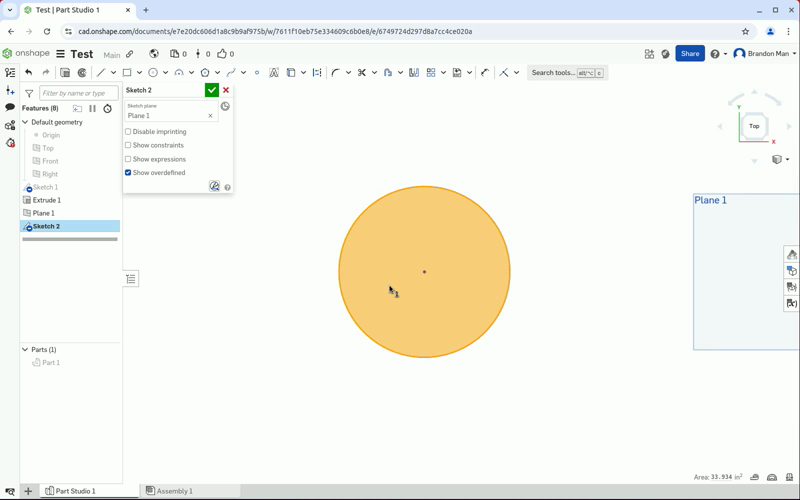
scroll(-6)
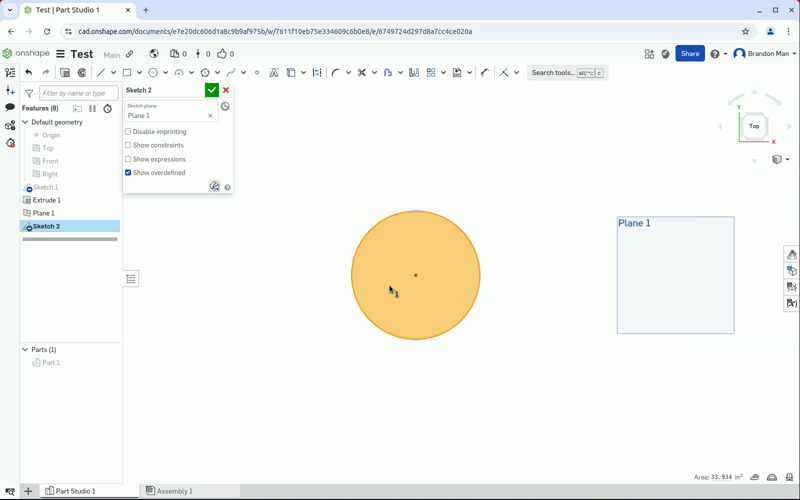
scroll(-6)
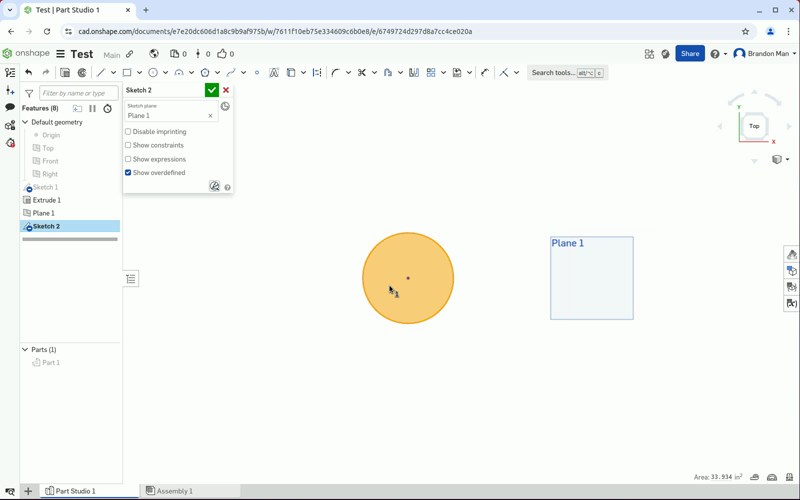
scroll(-6)
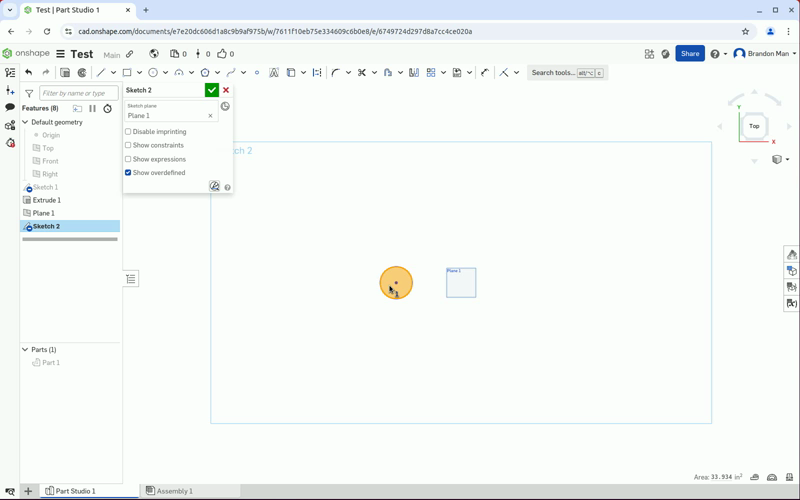
mouse_move(73, 352)
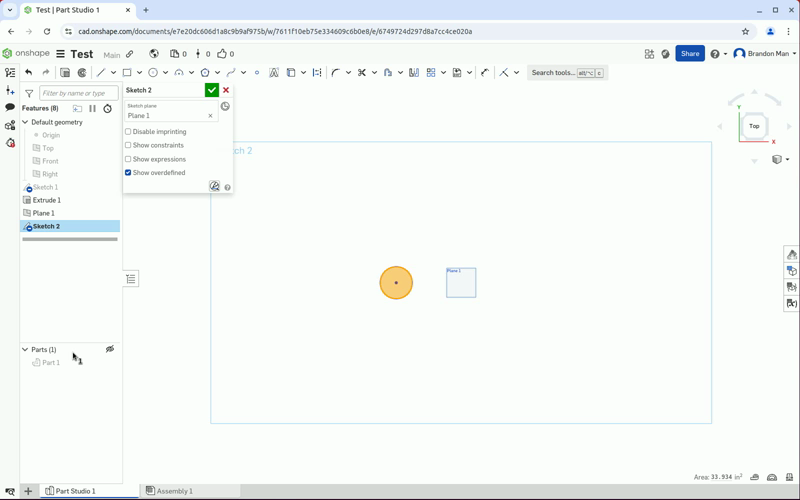
key(shift+y)
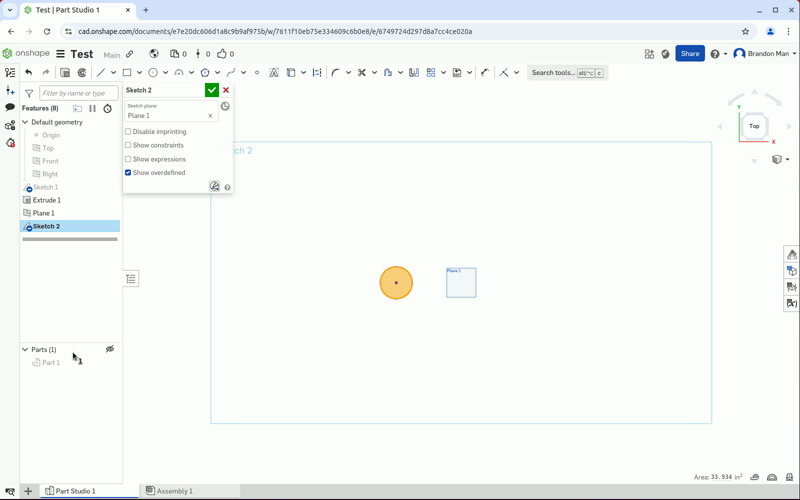
key(shift+e)
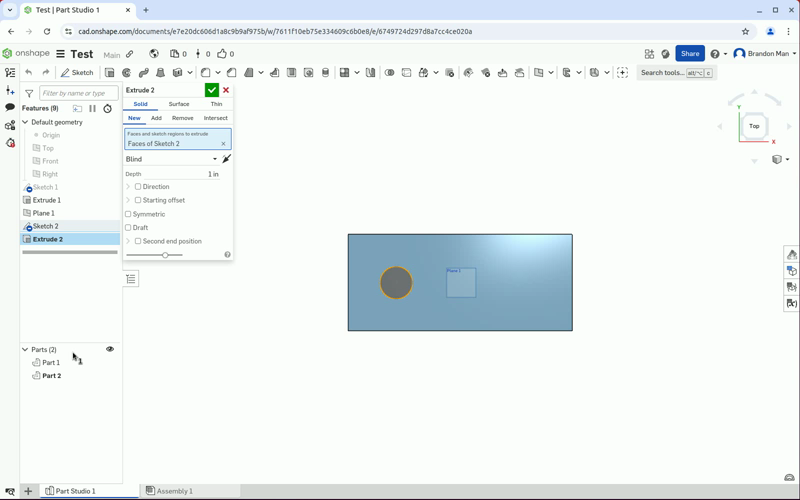
mouse_move(143, 106)
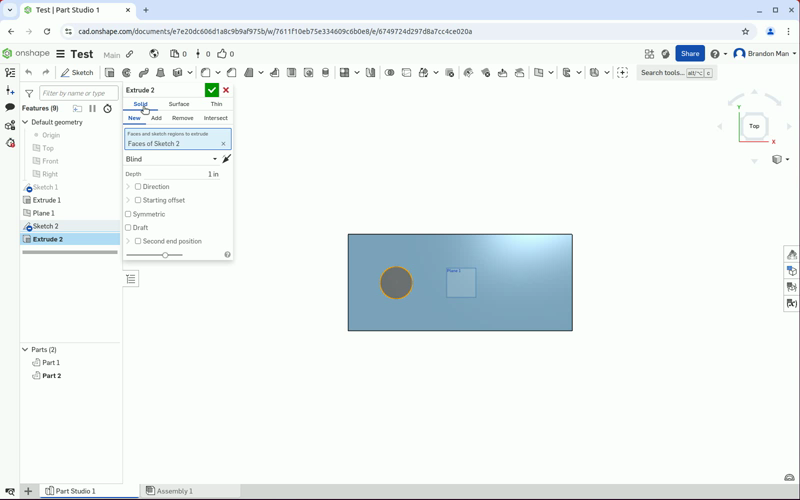
click(143, 106)
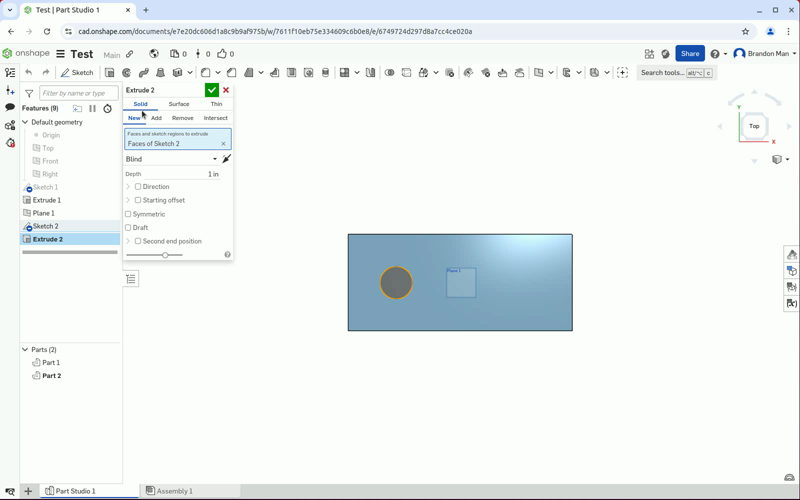
mouse_move(137, 120)
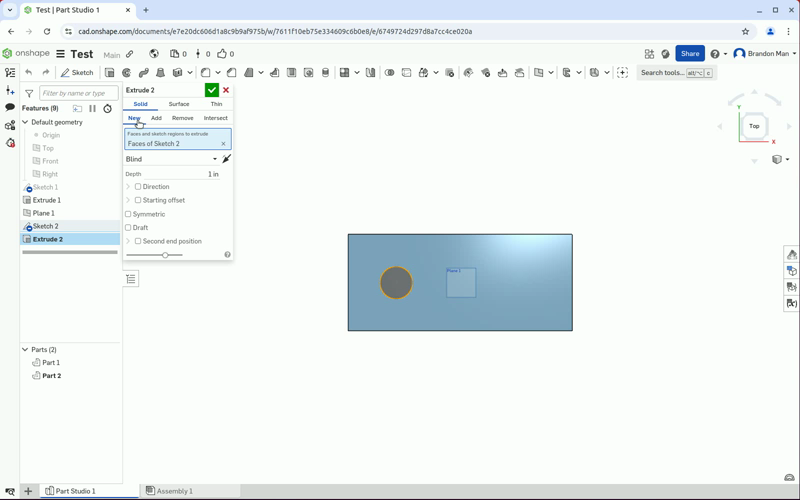
click(137, 120)
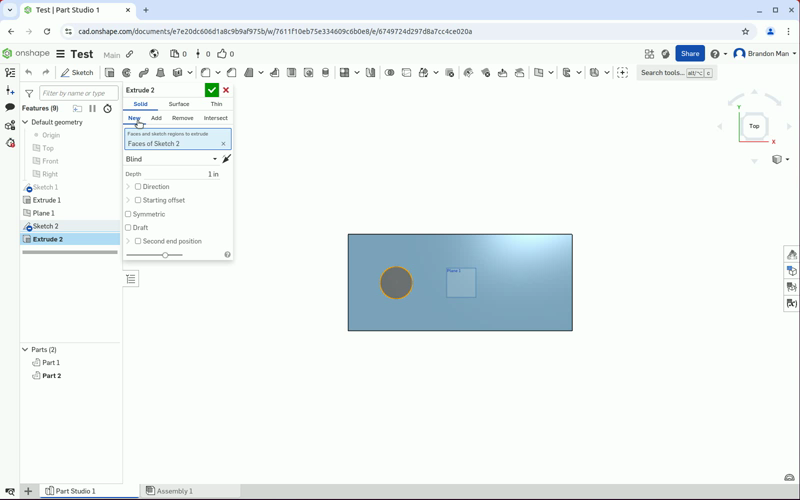
key(tab, 4)
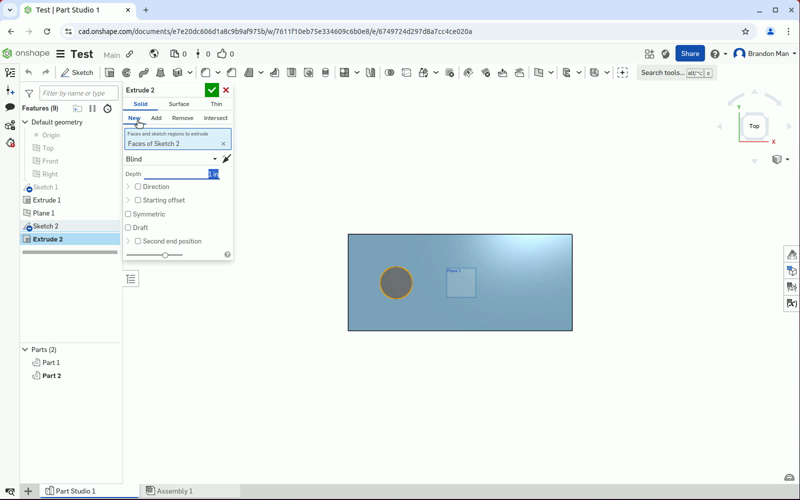
text(3.37)
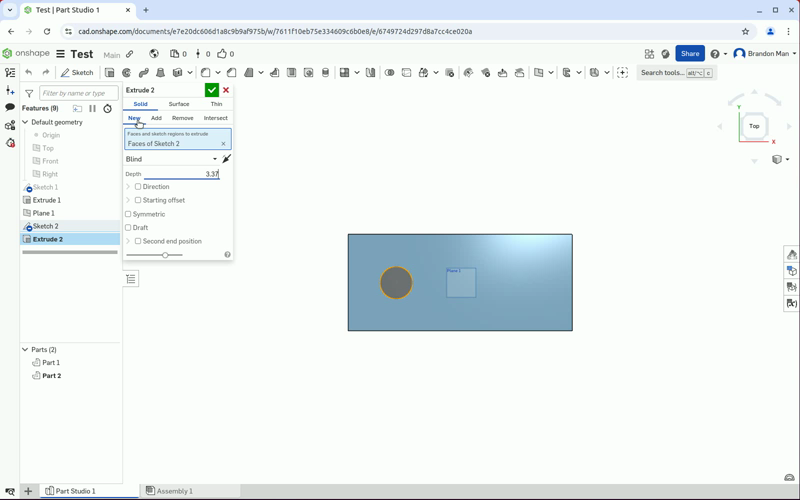
key(enter)
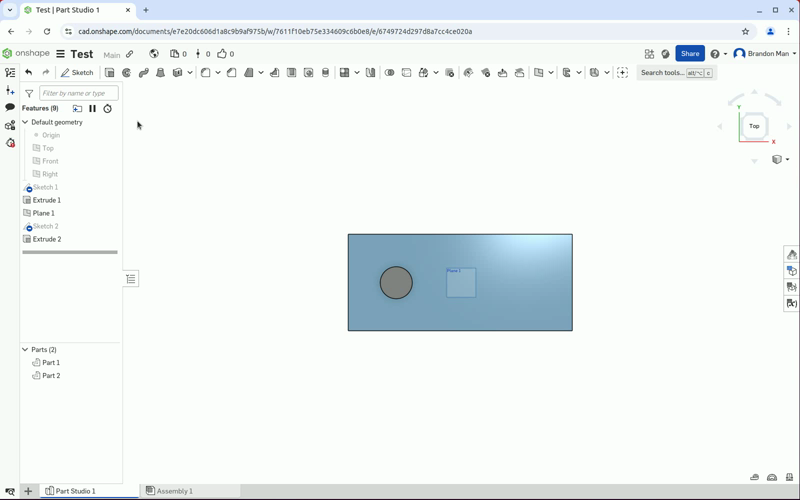
key(shift+h)
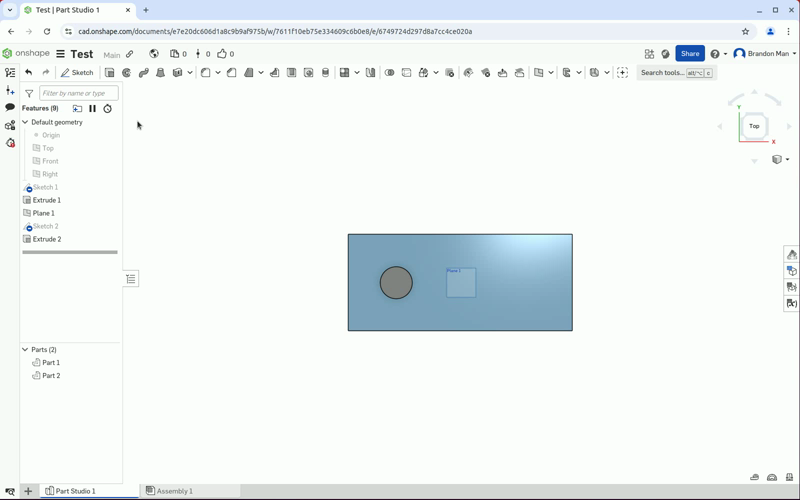
key(shift+h)
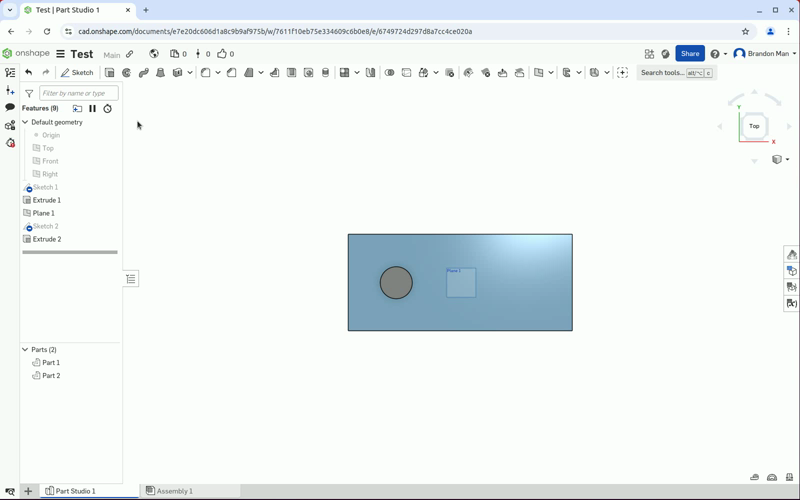
mouse_move(73, 189)
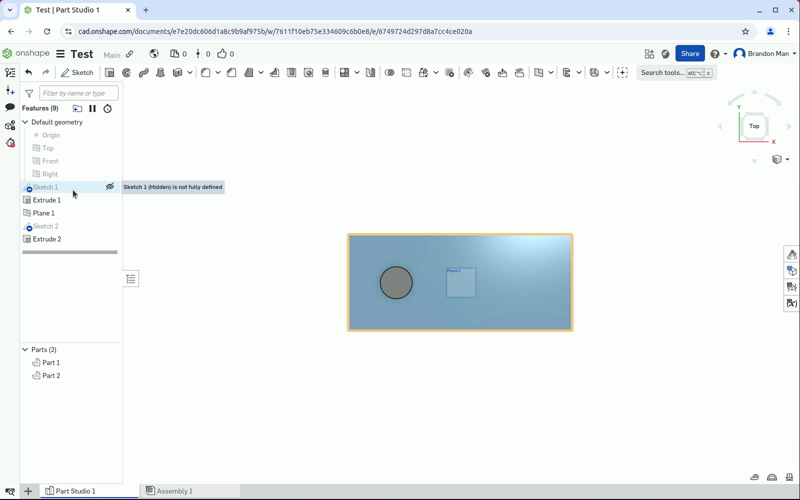
click(73, 189)
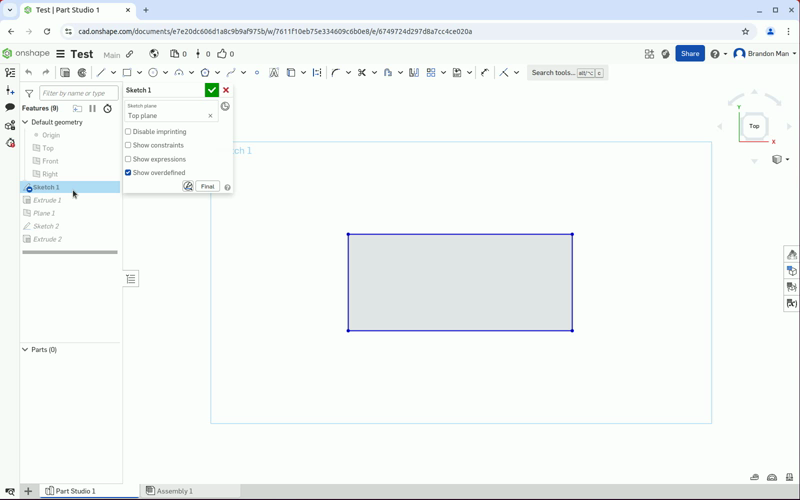
mouse_move(229, 92)
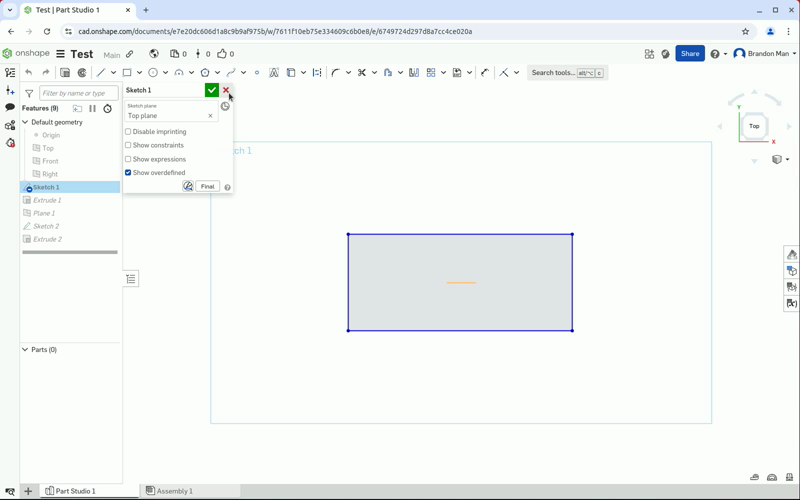
click(229, 92)
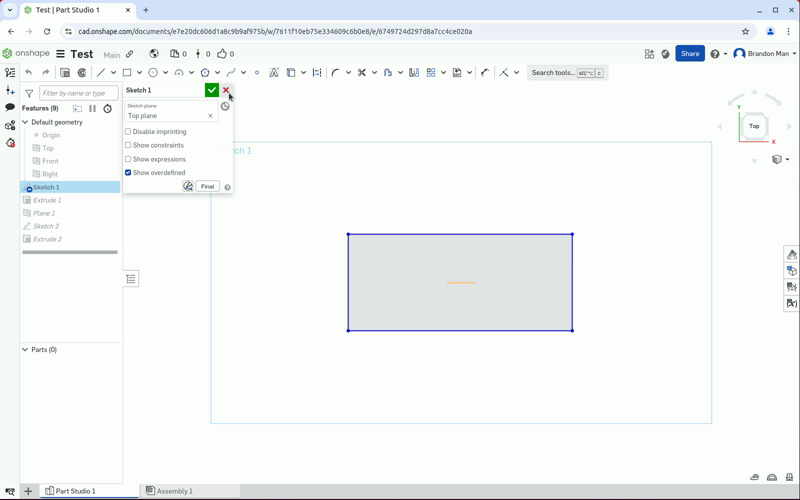
key(shift+s)
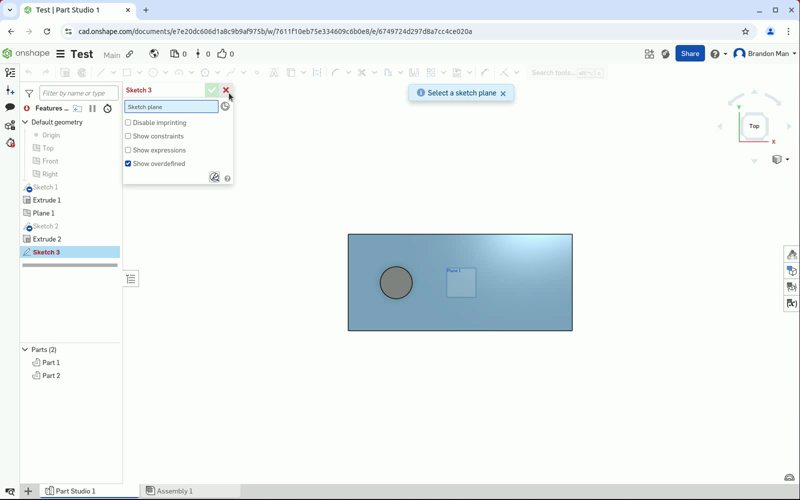
mouse_move(73, 215)
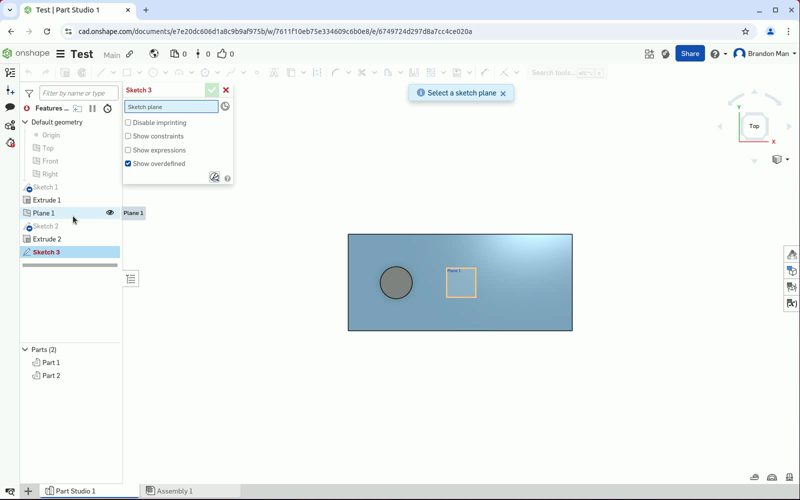
click(73, 215)
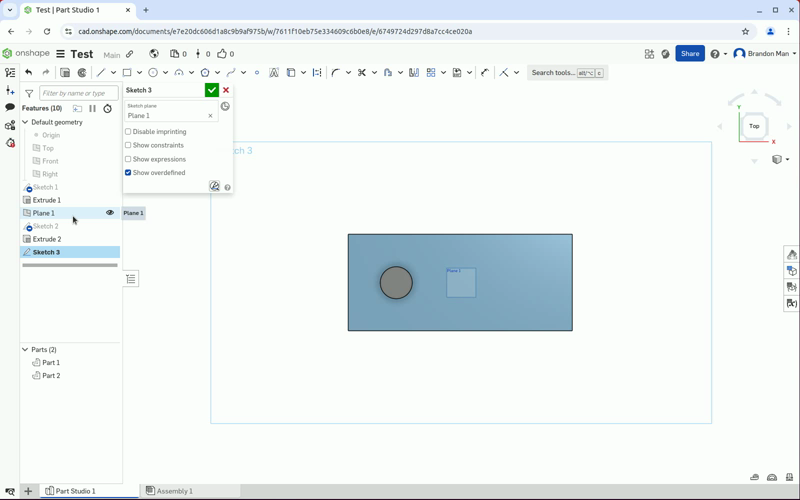
mouse_move(73, 352)
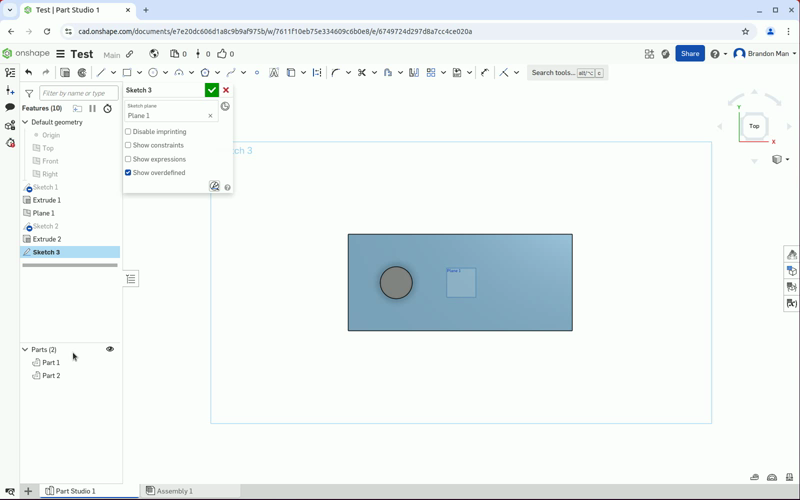
key(y)
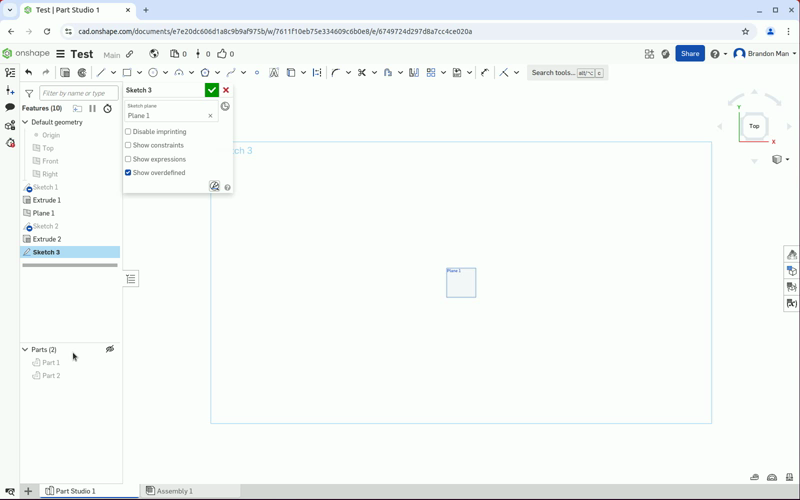
key(c)
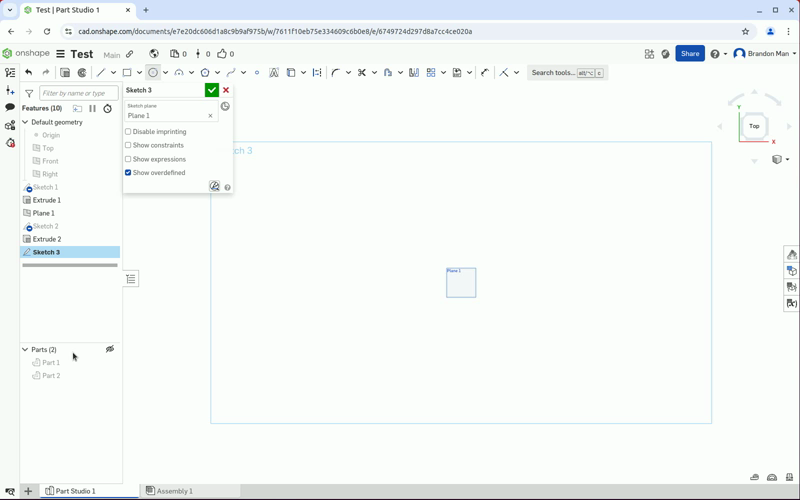
key_down(shift)
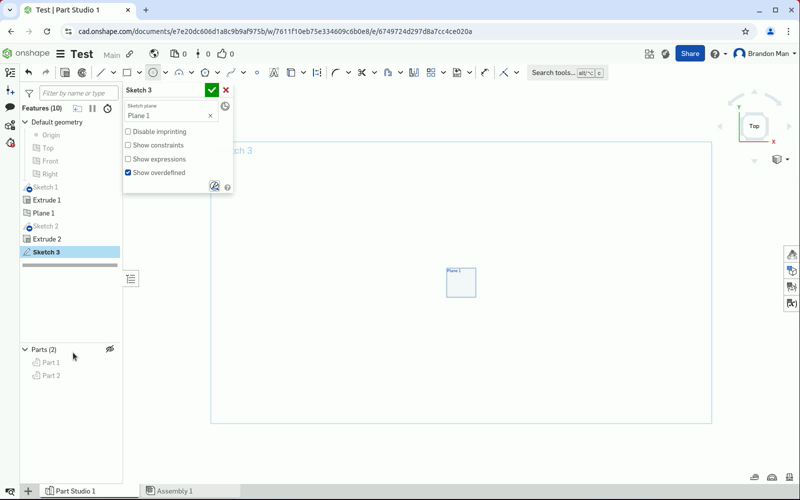
mouse_move(460, 282)
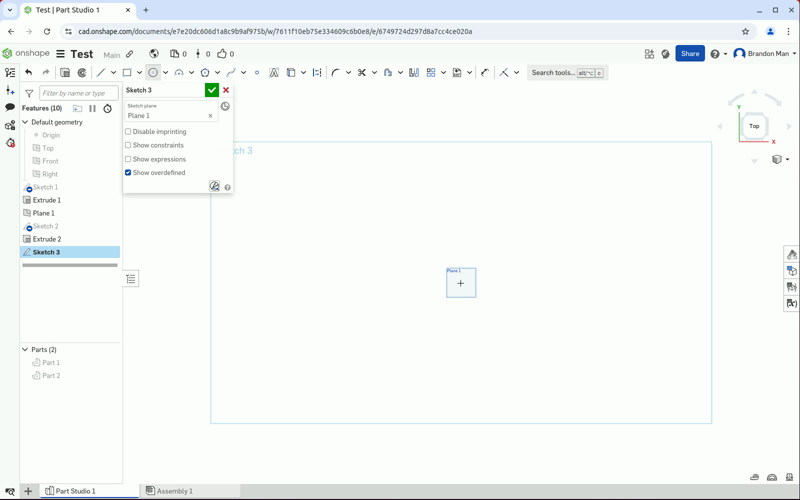
click(460, 282)
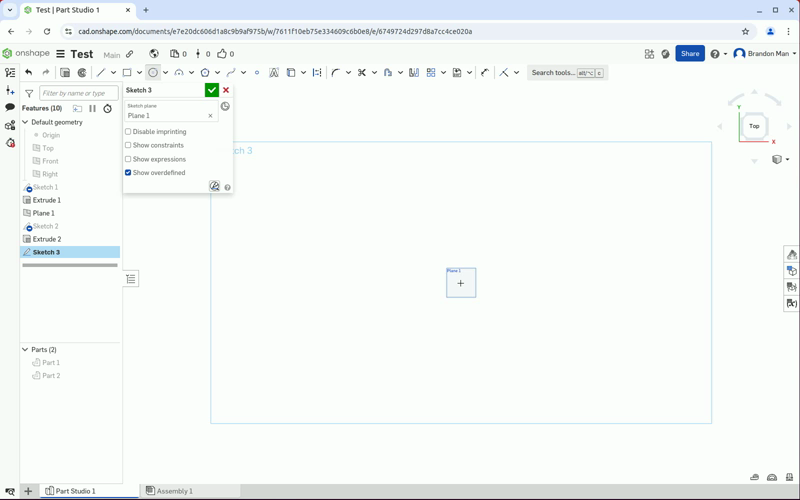
key_up(shift)
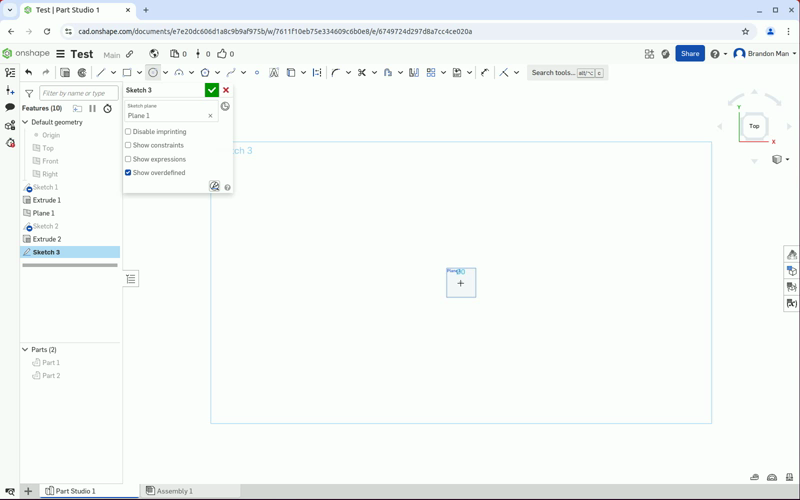
mouse_move(477, 282)
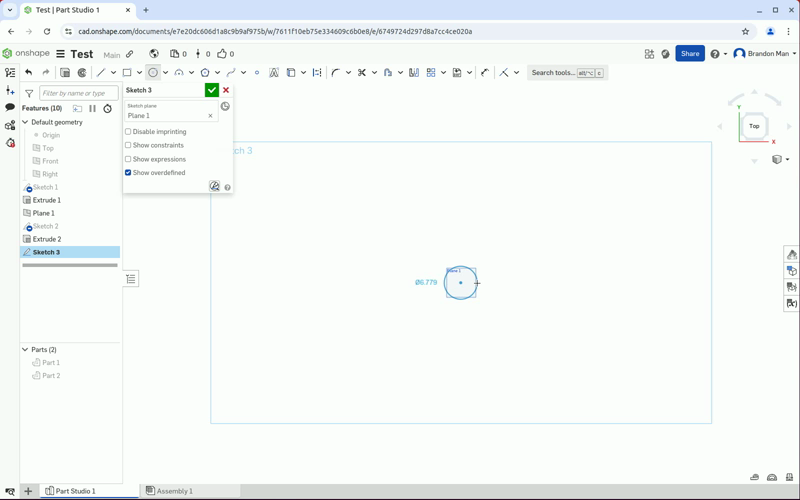
click(477, 282)
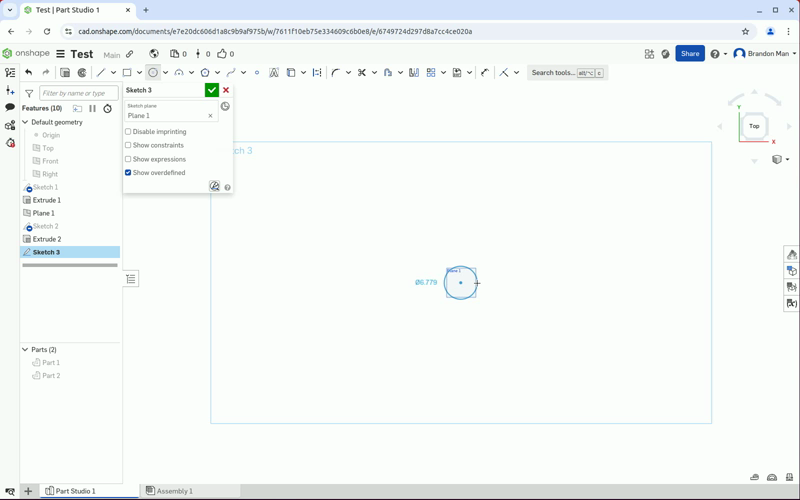
key(esc)
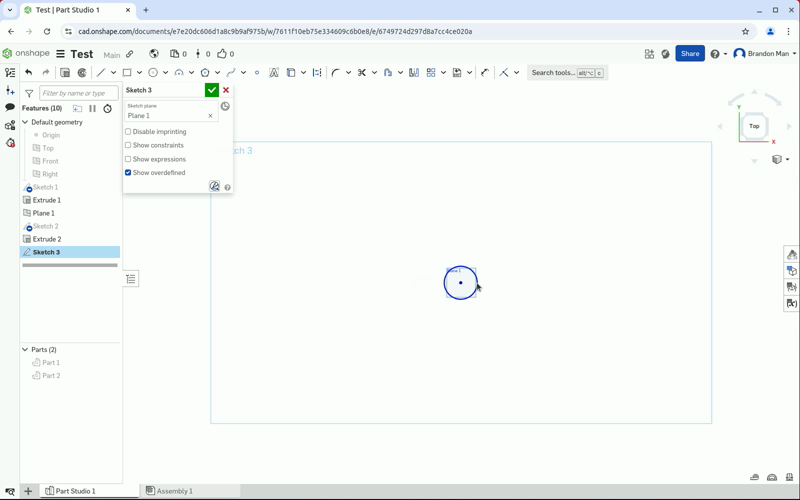
mouse_move(457, 289)
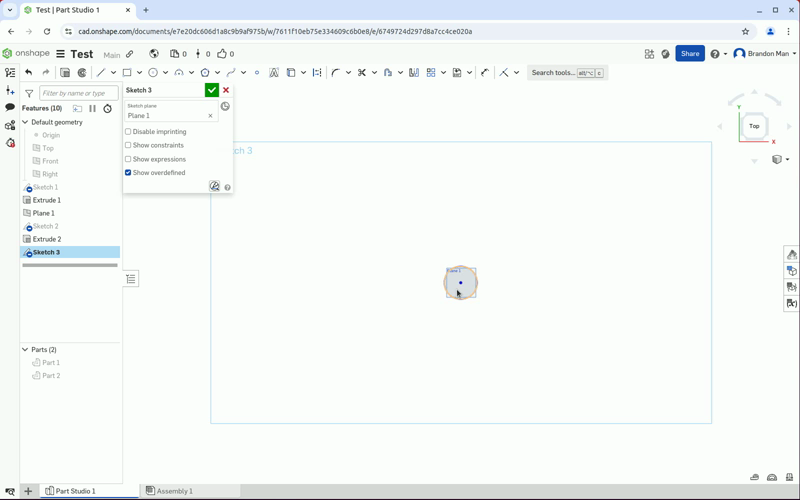
scroll(6)
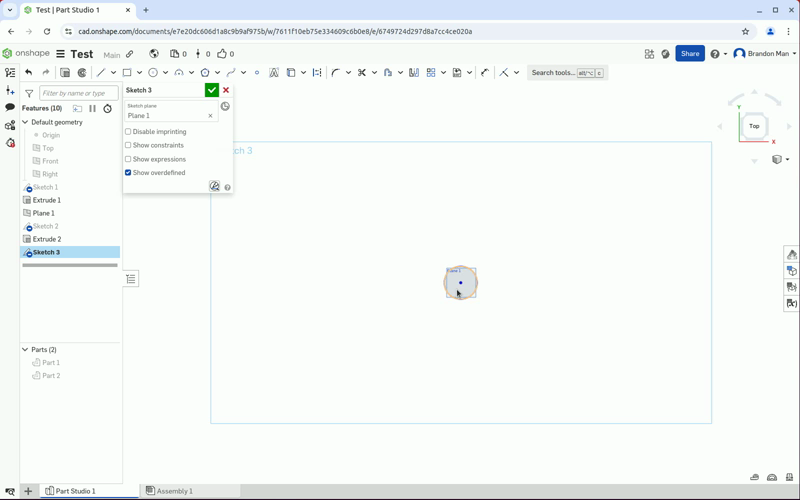
scroll(6)
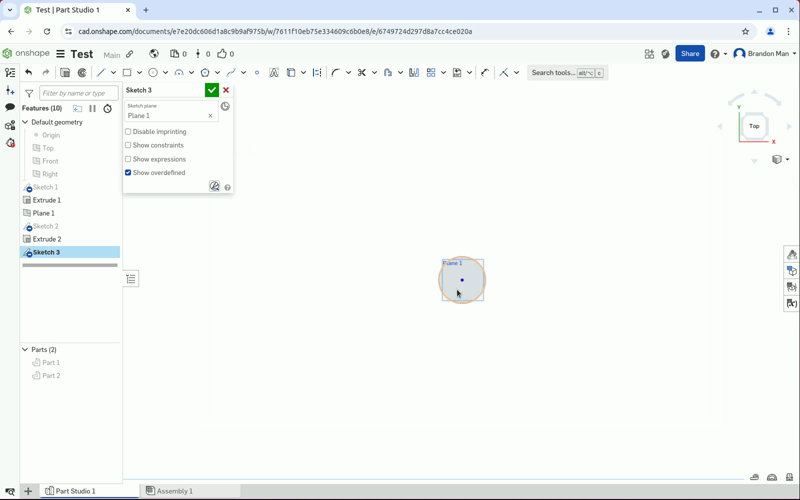
scroll(6)
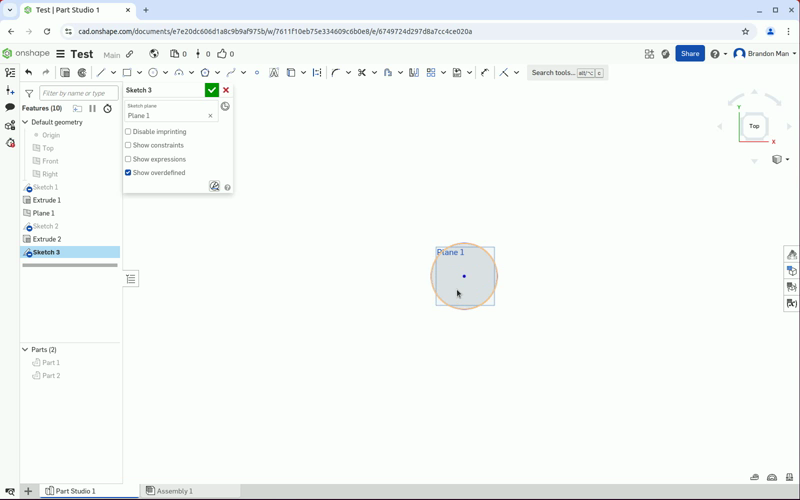
scroll(6)
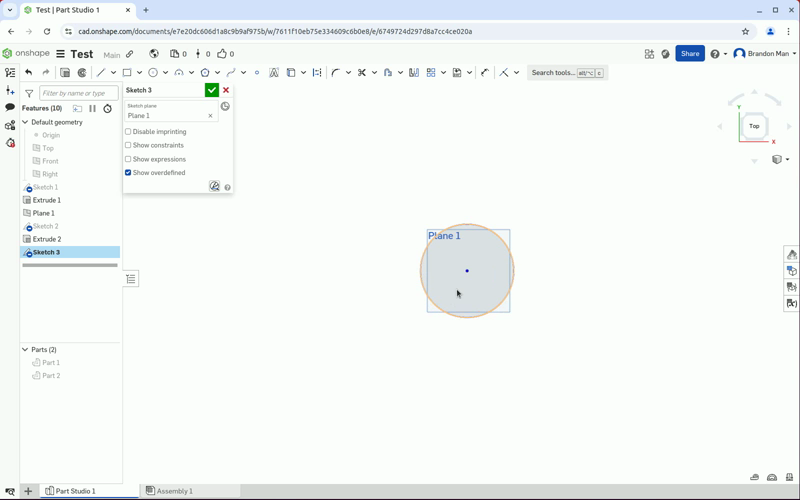
scroll(6)
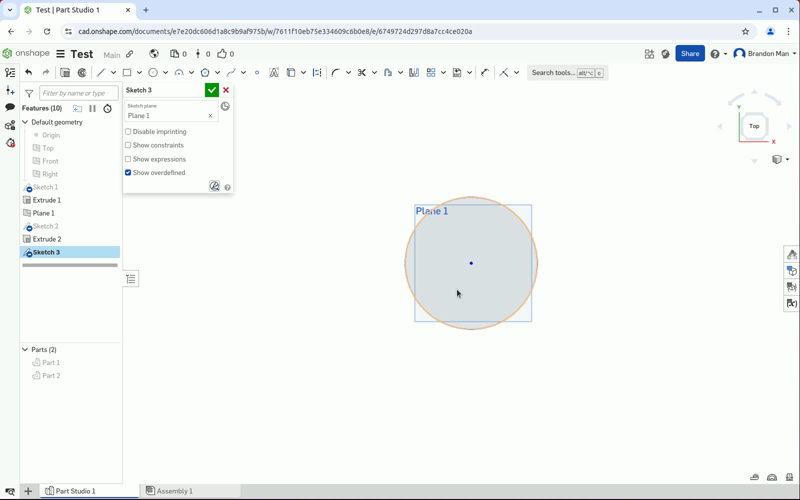
scroll(6)
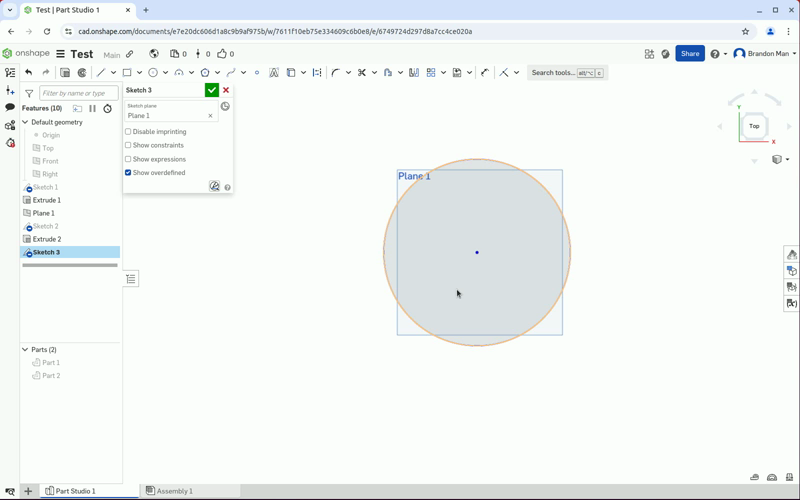
scroll(6)
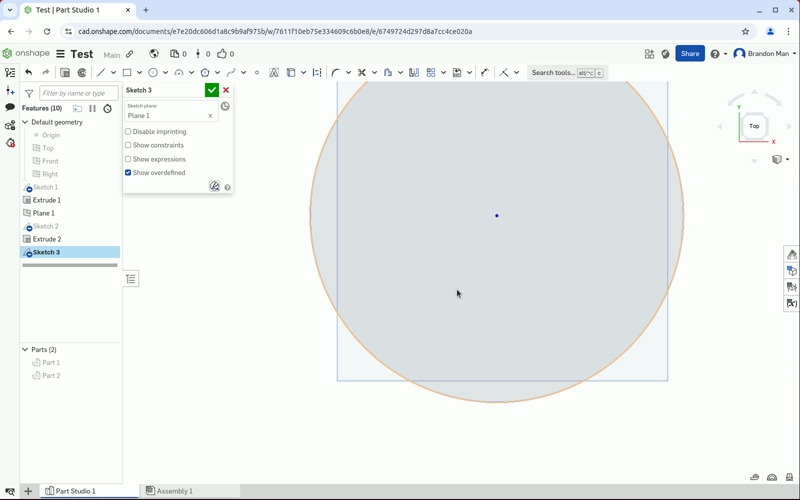
click(457, 289)
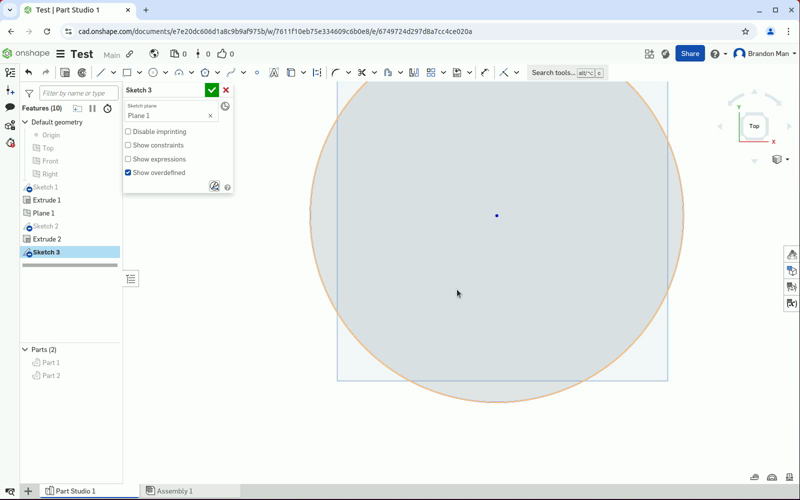
scroll(-6)
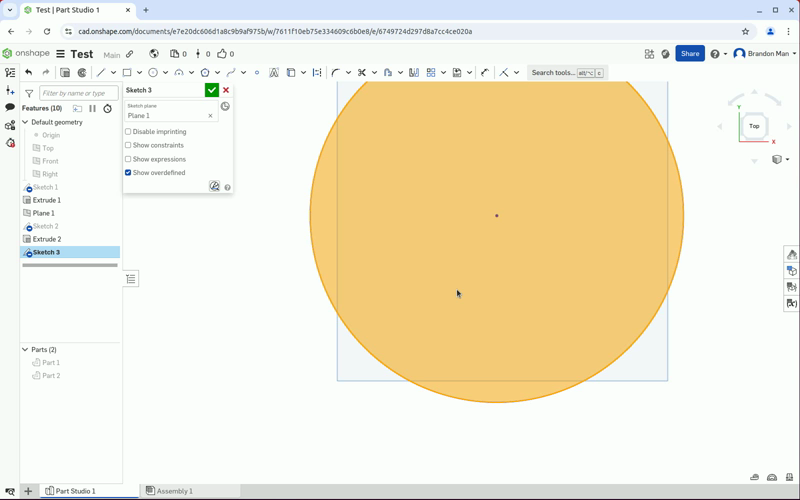
scroll(-6)
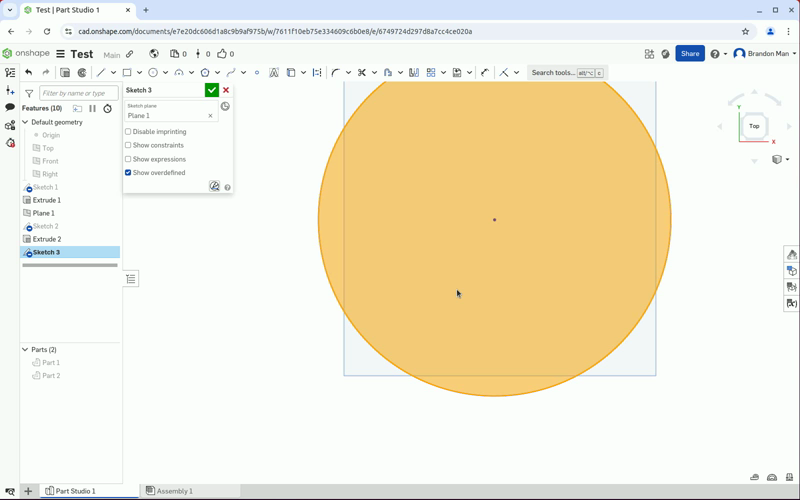
scroll(-6)
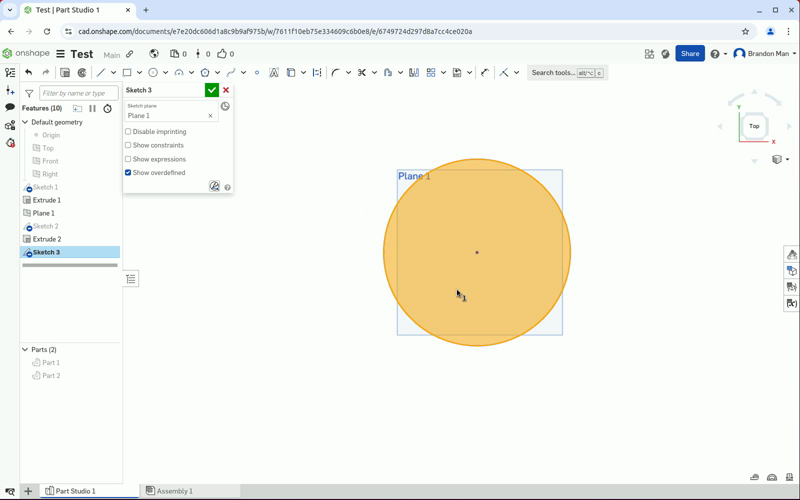
scroll(-6)
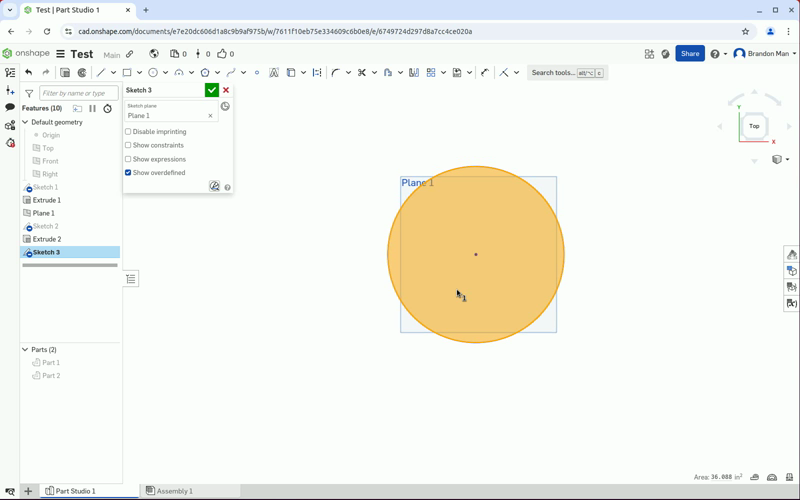
scroll(-6)
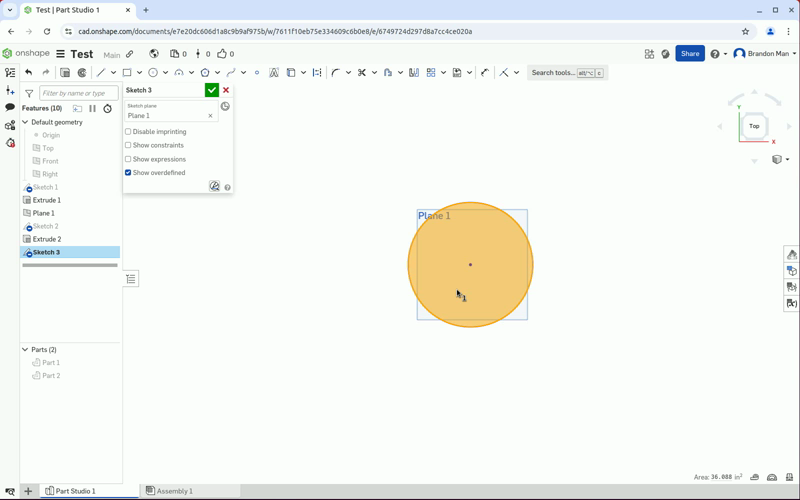
scroll(-6)
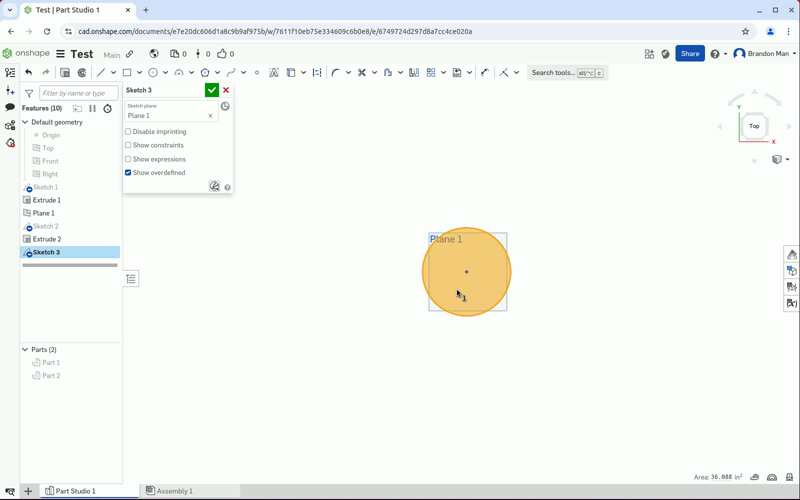
scroll(-6)
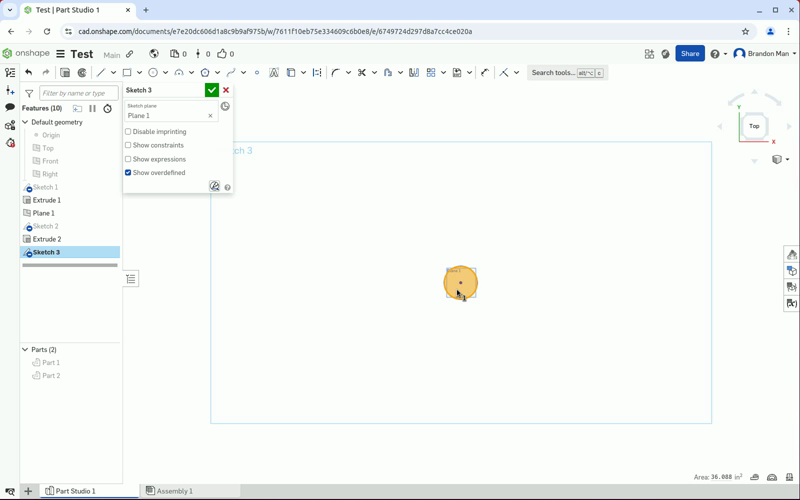
mouse_move(73, 352)
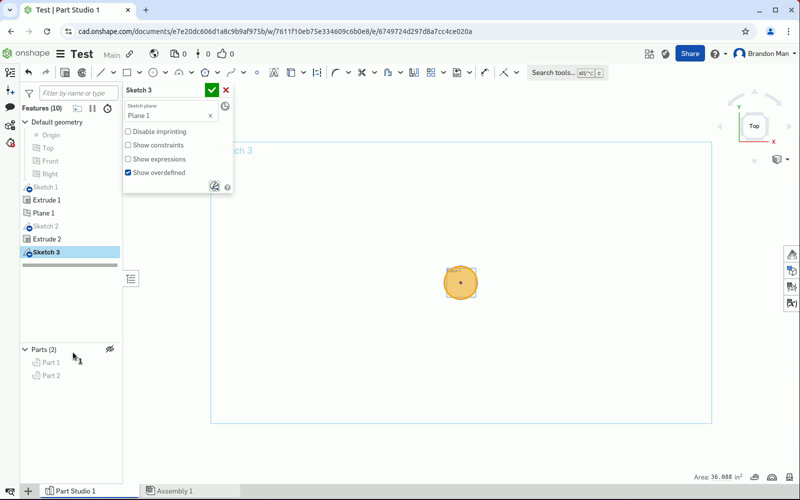
key(shift+y)
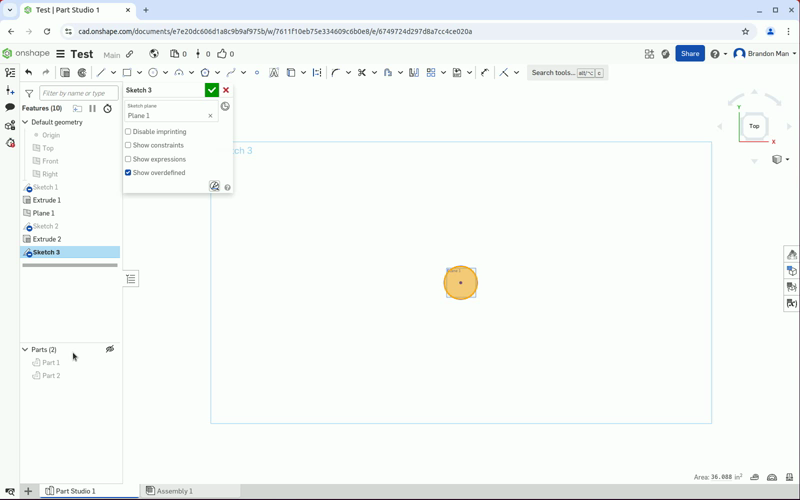
key(shift+e)
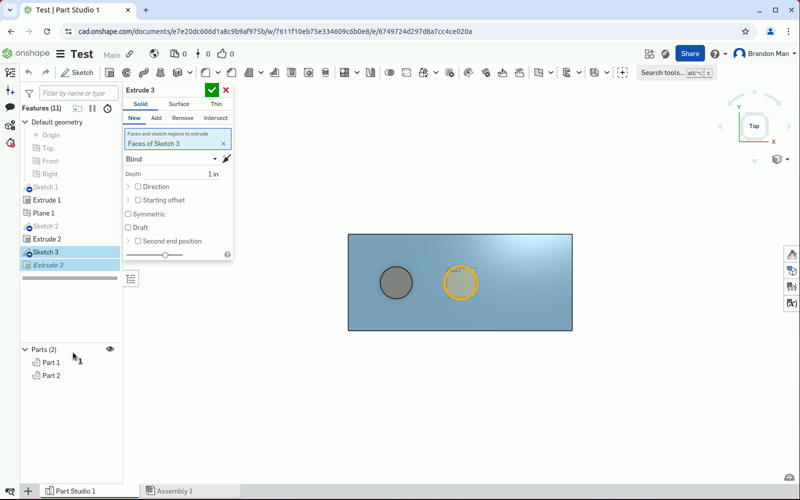
mouse_move(143, 106)
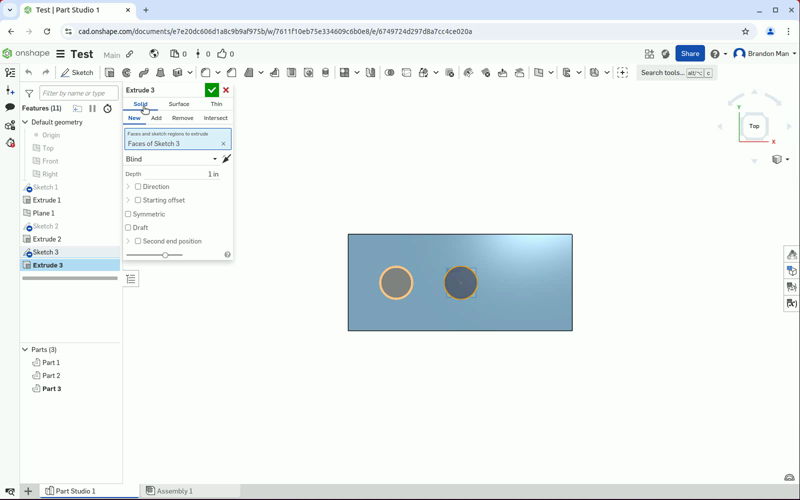
click(143, 106)
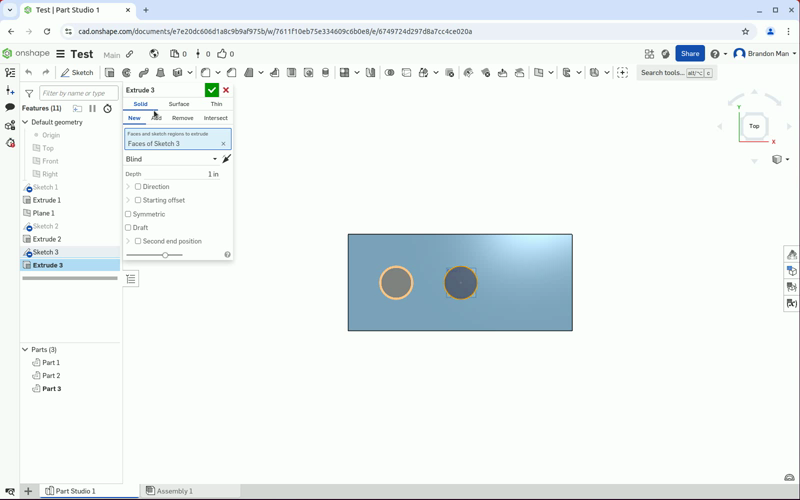
mouse_move(186, 120)
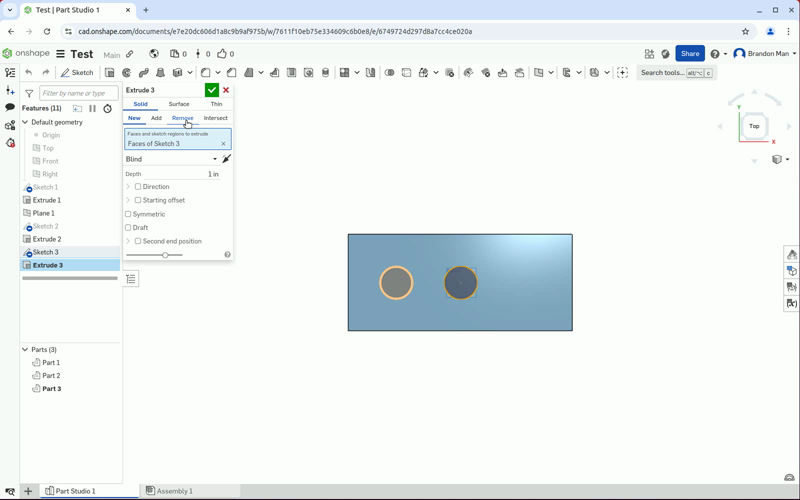
click(186, 120)
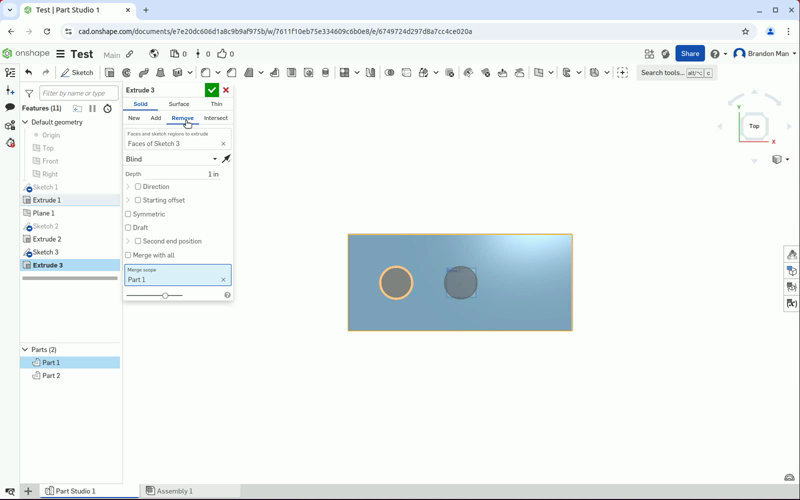
key(tab, 4)
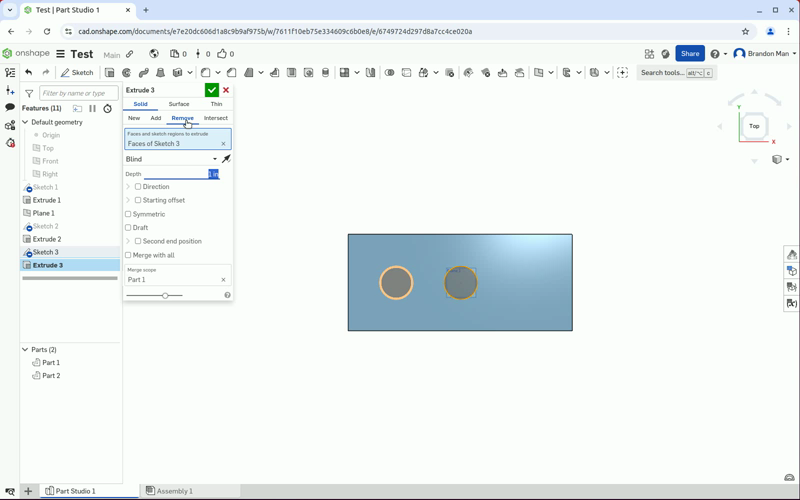
text(30.811)
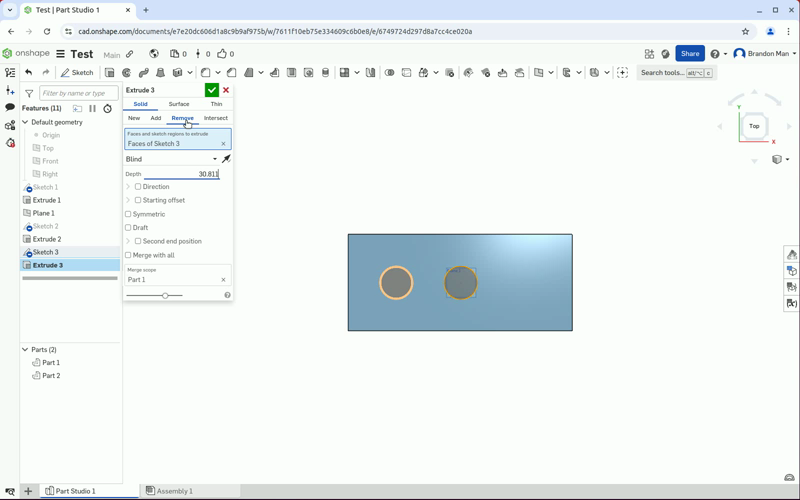
key(tab, 6)
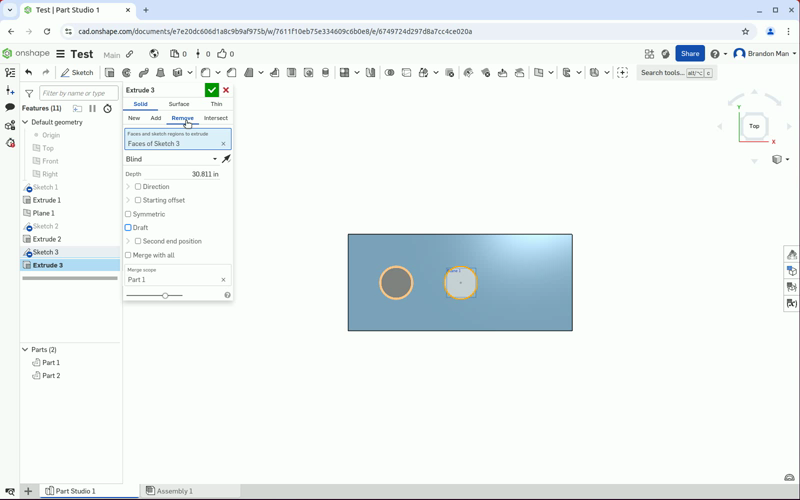
key(space)
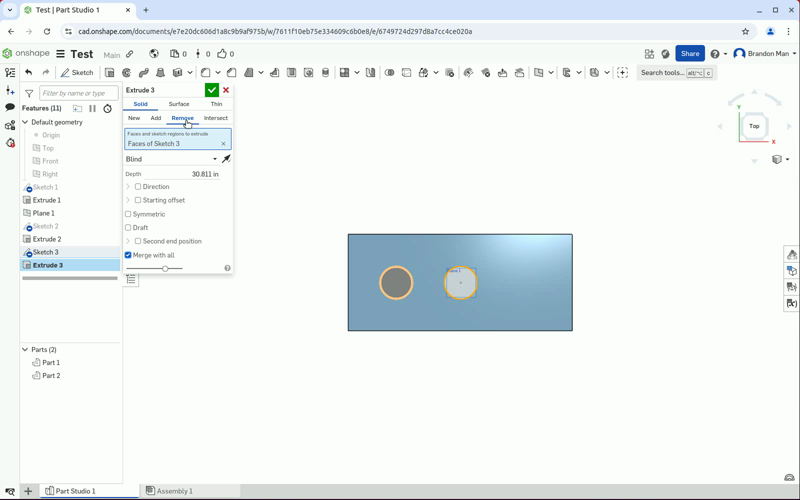
key(enter)
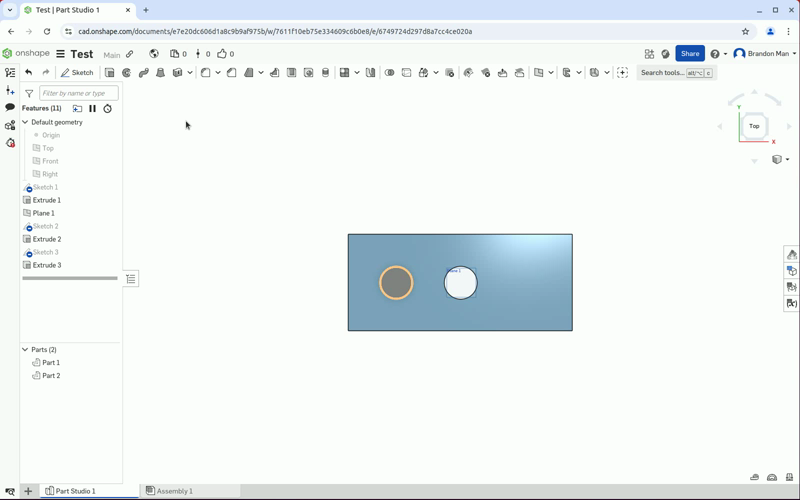
key(shift+h)
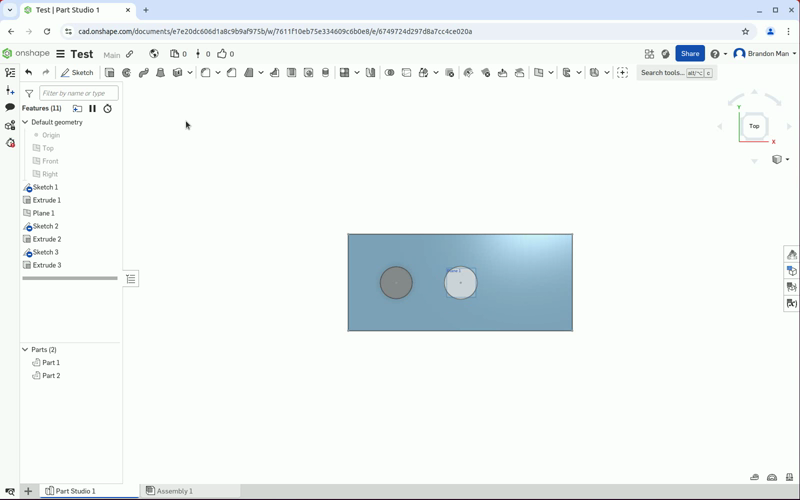
key(shift+h)
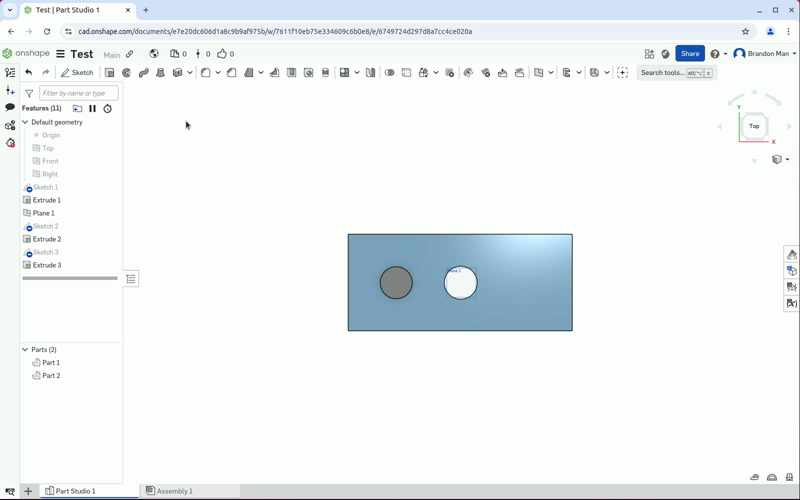
mouse_move(73, 189)
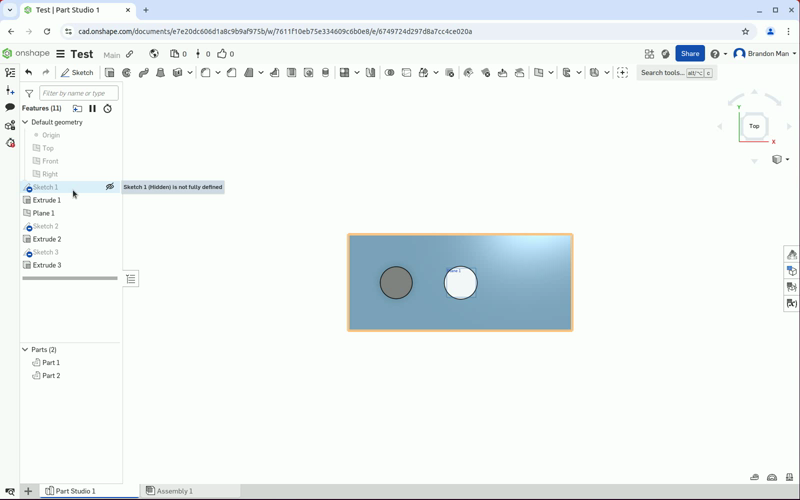
click(73, 189)
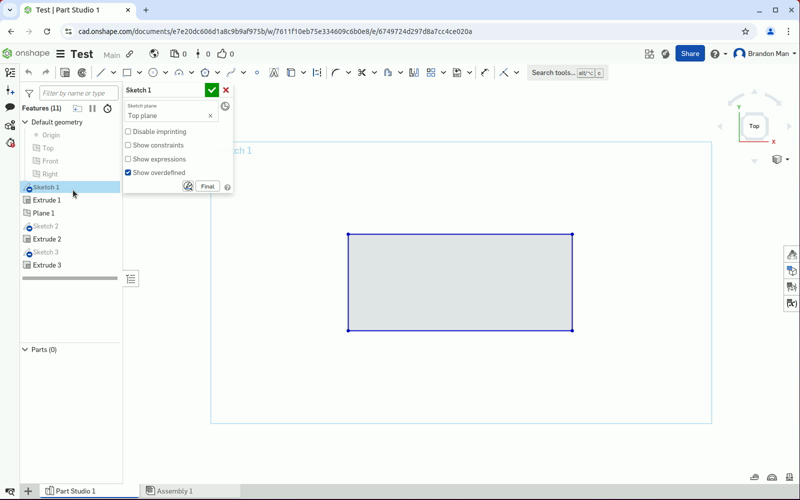
mouse_move(229, 92)
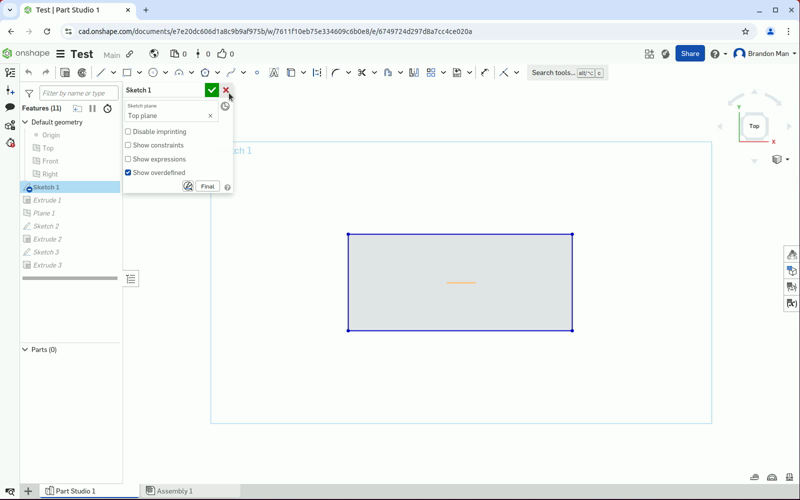
click(229, 92)
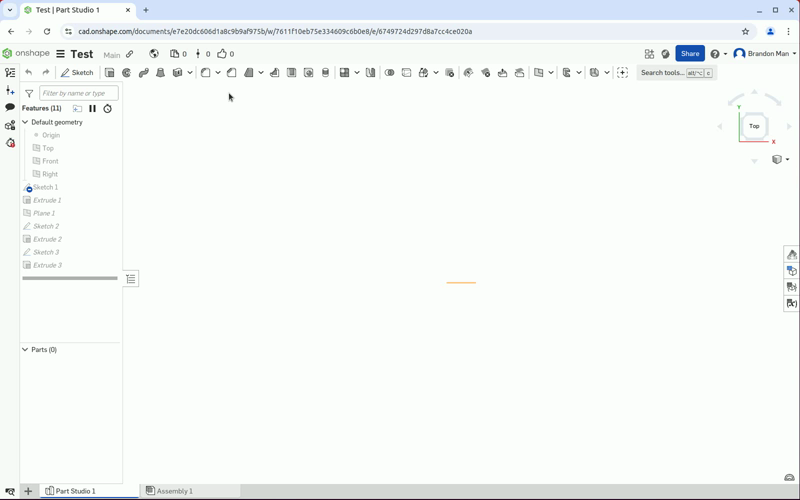
key(shift+s)
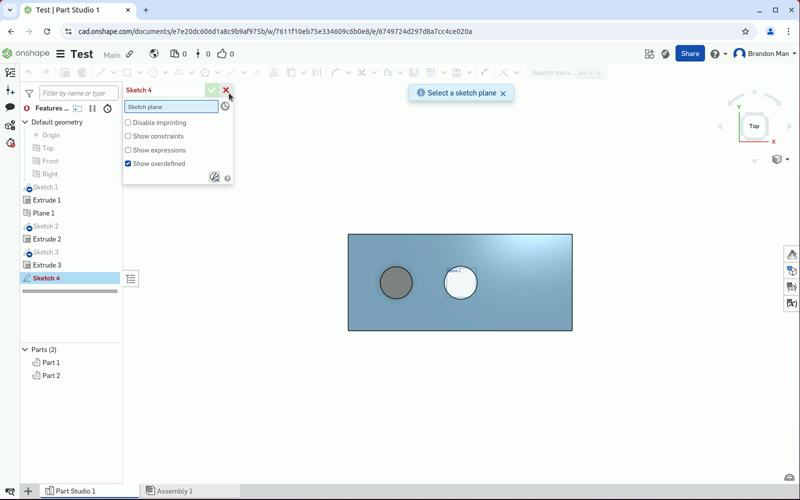
mouse_move(73, 215)
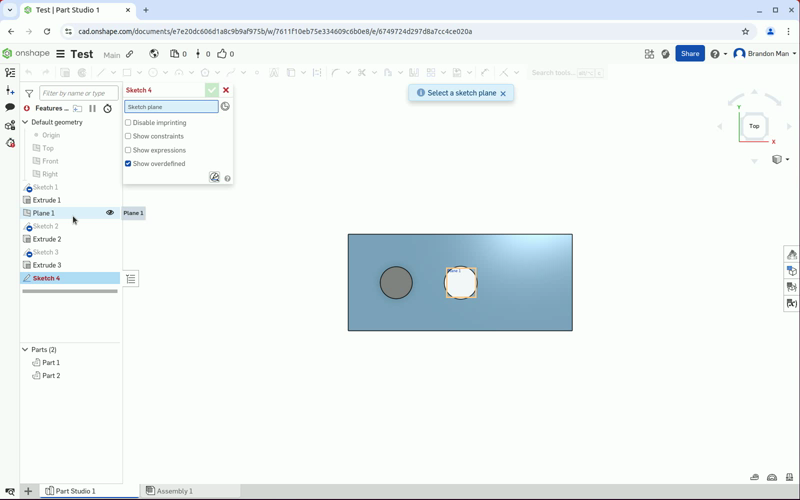
click(73, 215)
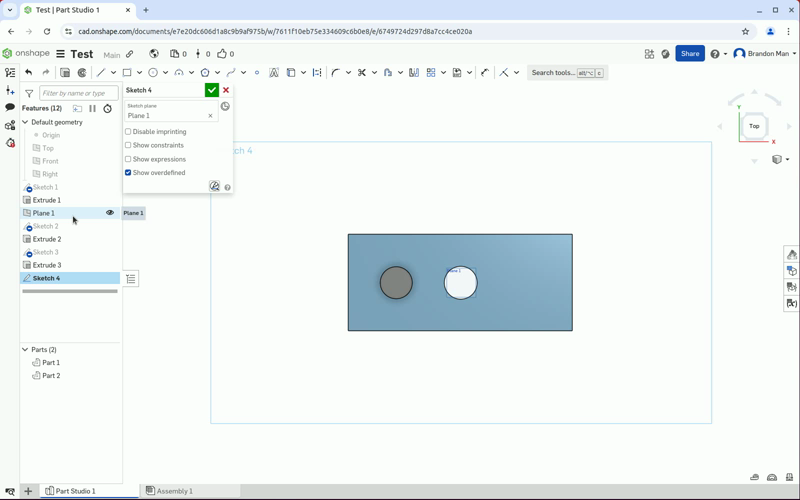
mouse_move(73, 352)
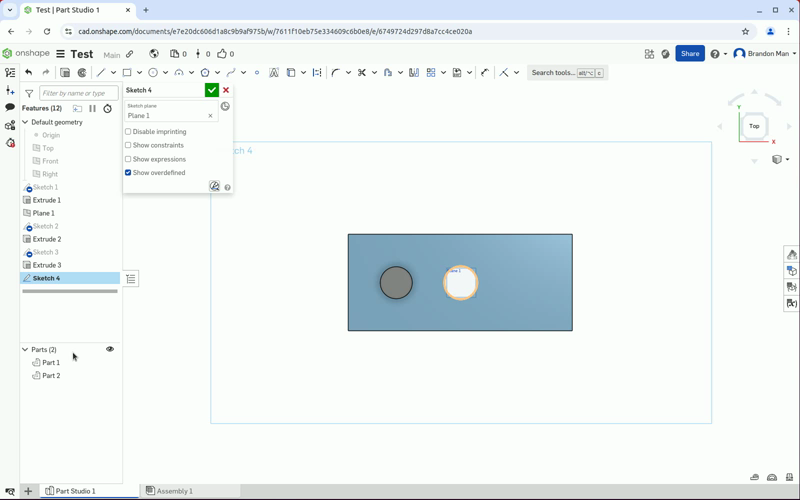
key(y)
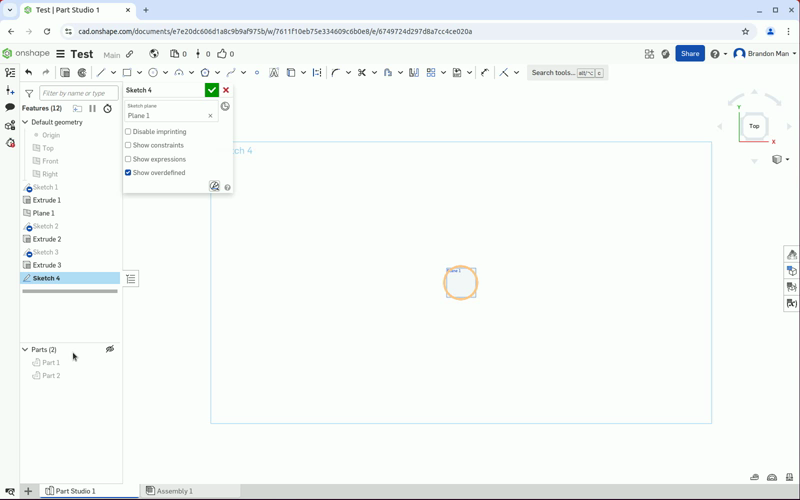
key(c)
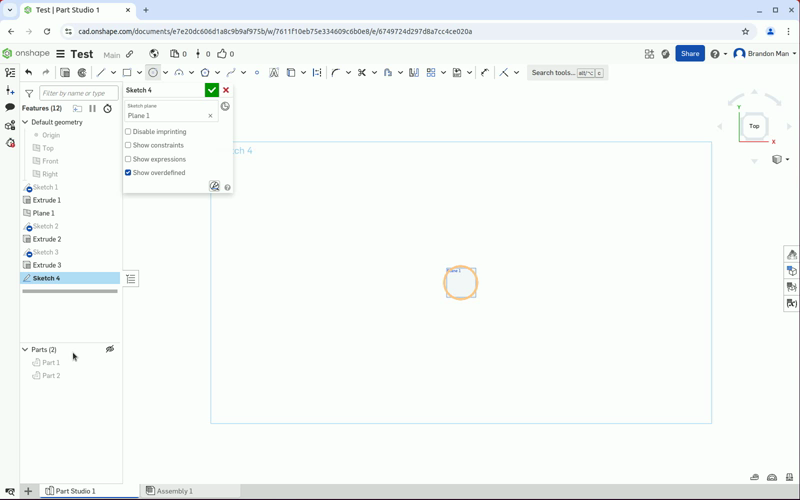
key_down(shift)
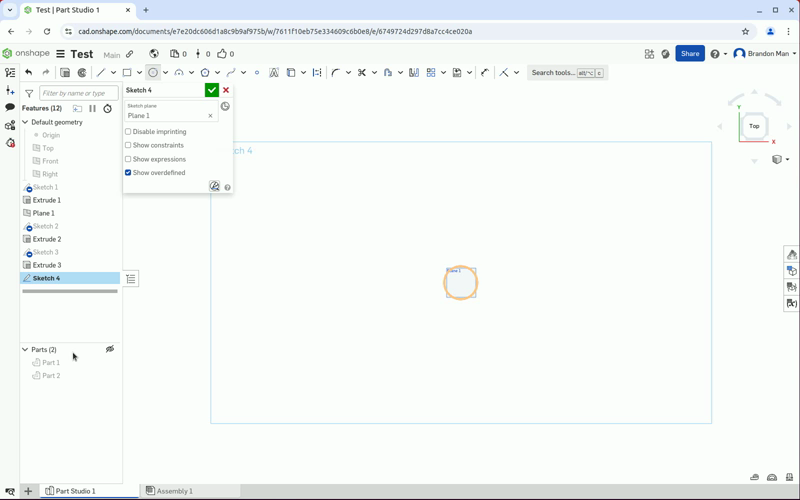
mouse_move(525, 282)
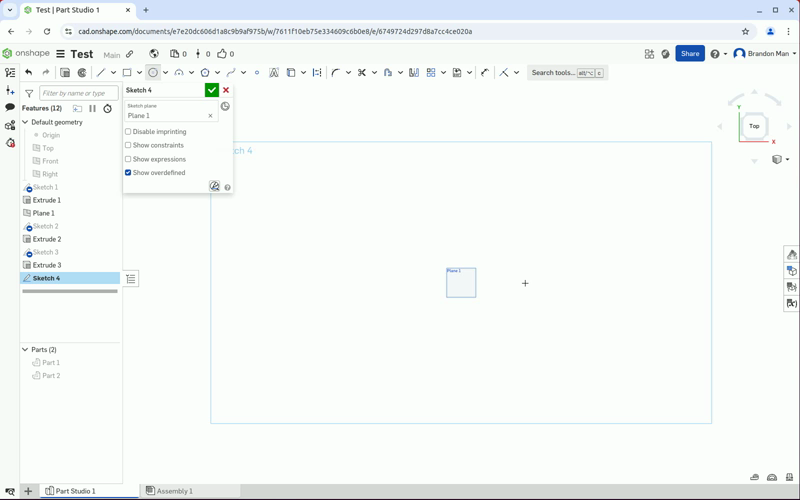
click(525, 282)
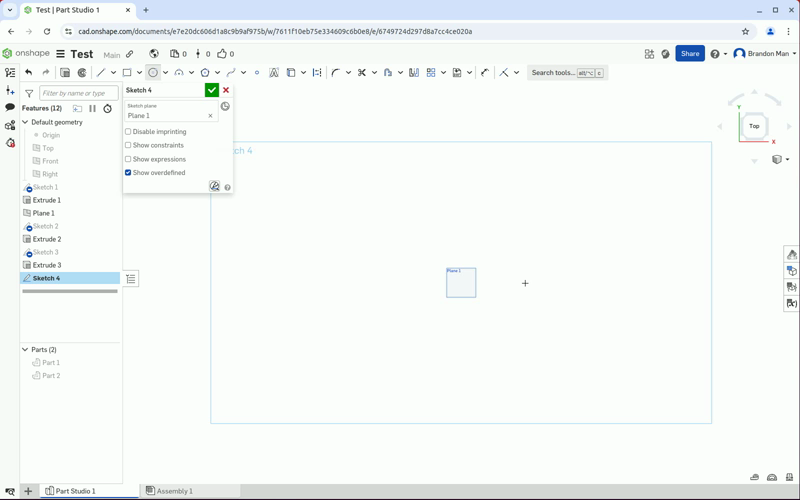
key_up(shift)
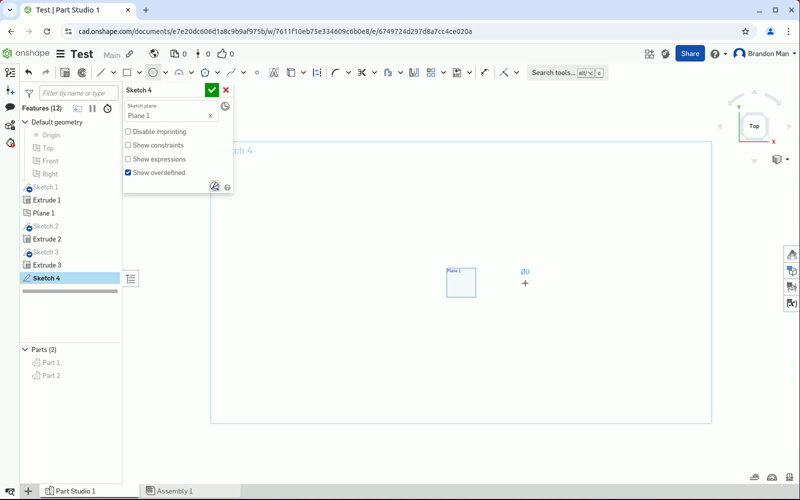
mouse_move(541, 282)
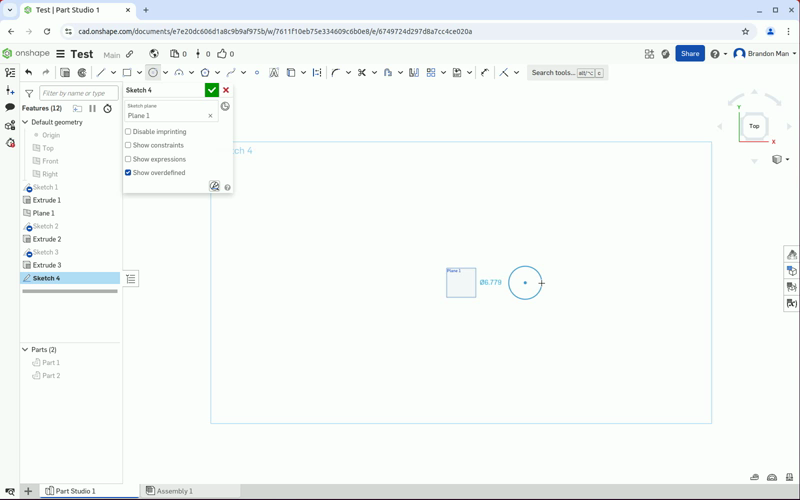
click(541, 282)
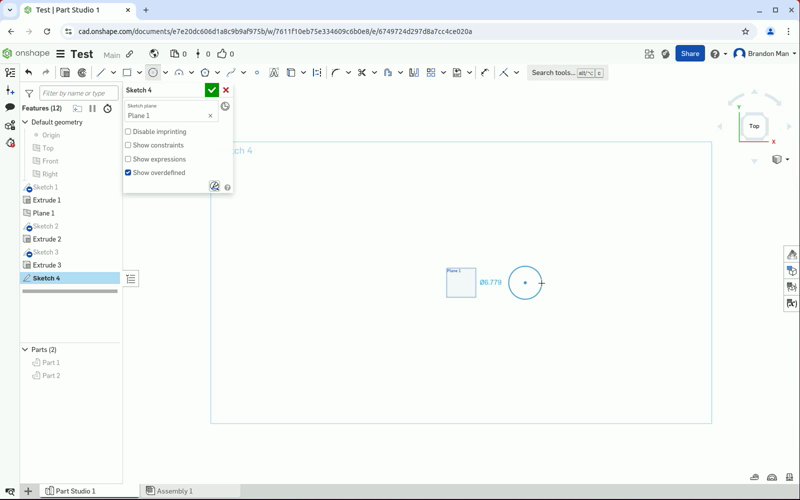
key(esc)
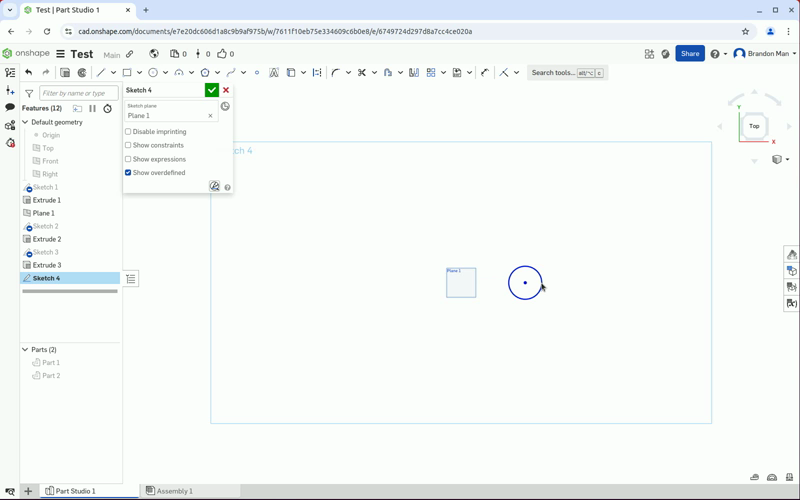
mouse_move(530, 271)
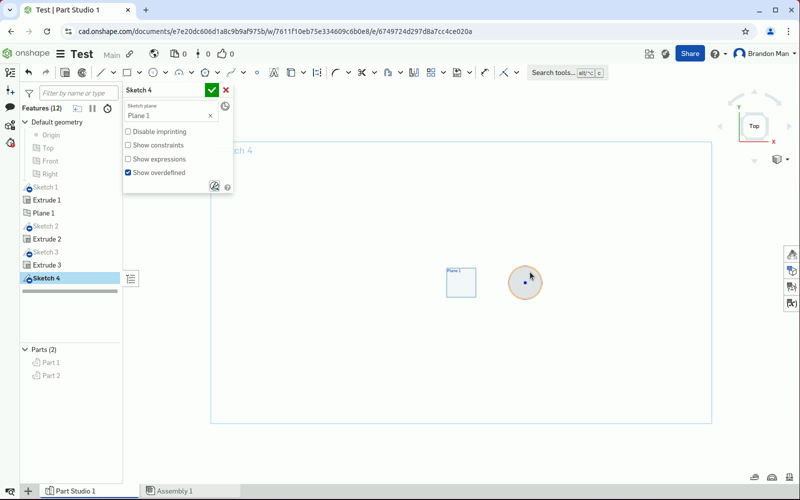
scroll(6)
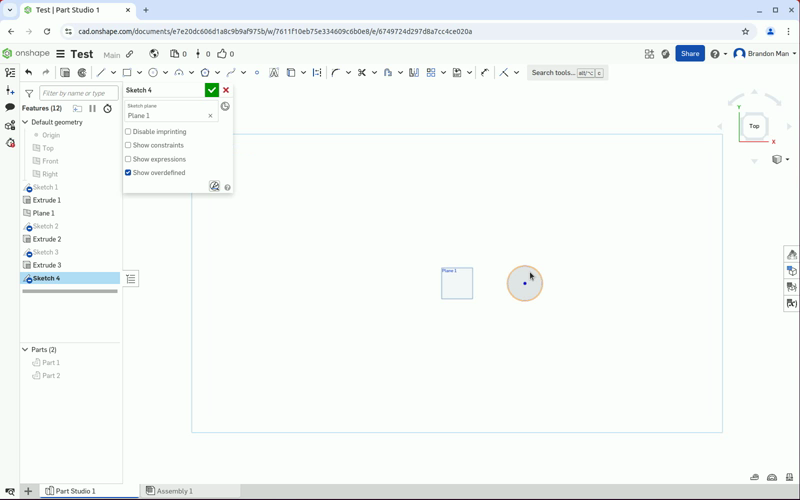
scroll(6)
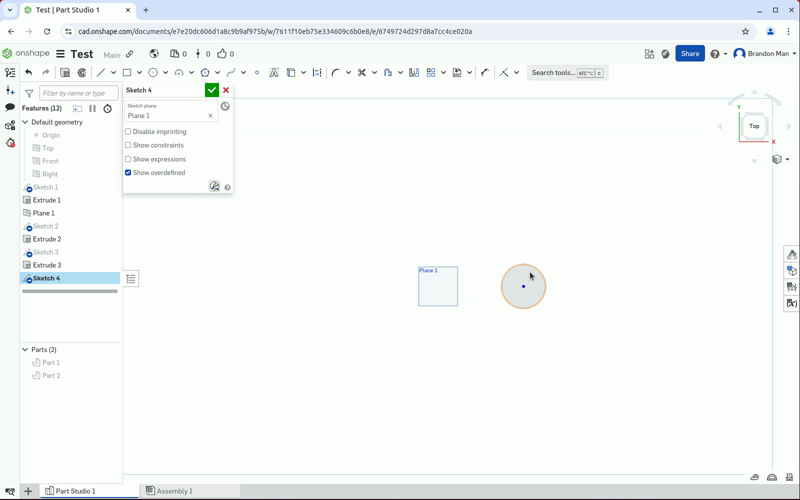
scroll(6)
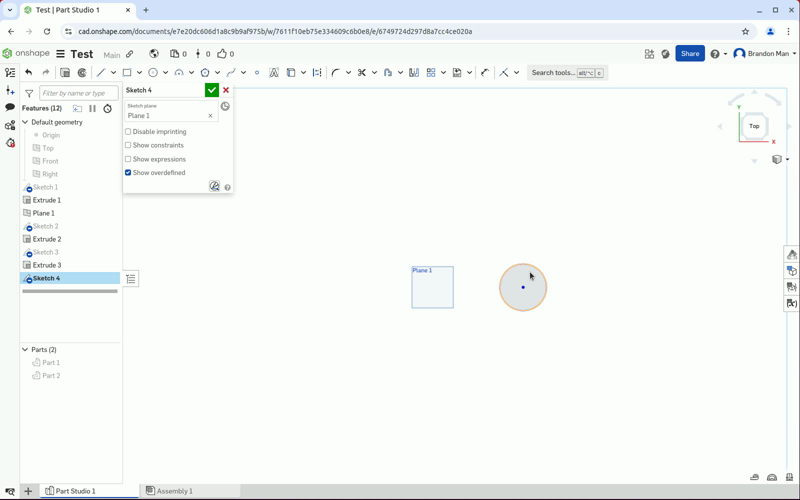
scroll(6)
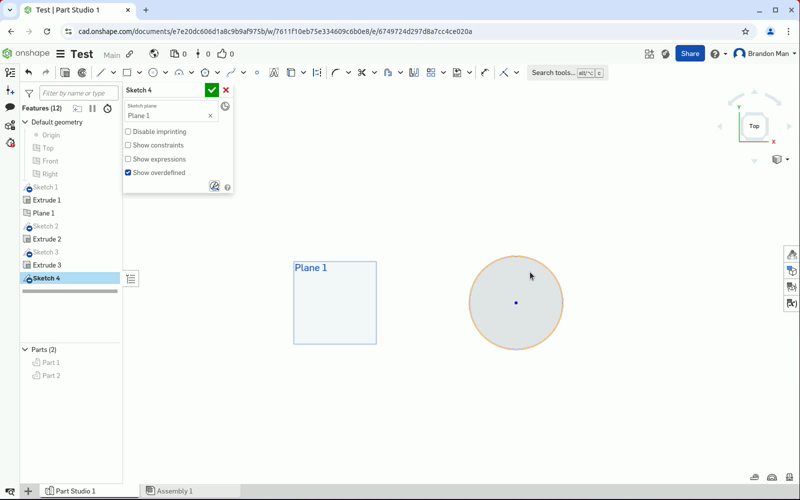
scroll(6)
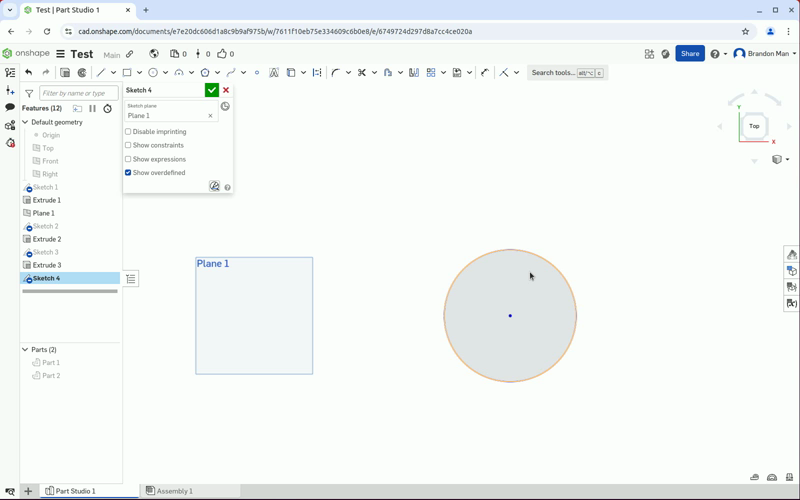
scroll(6)
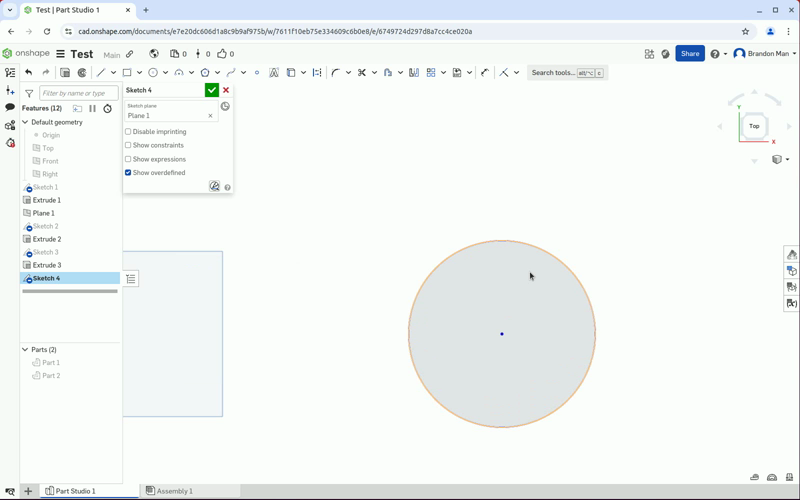
scroll(6)
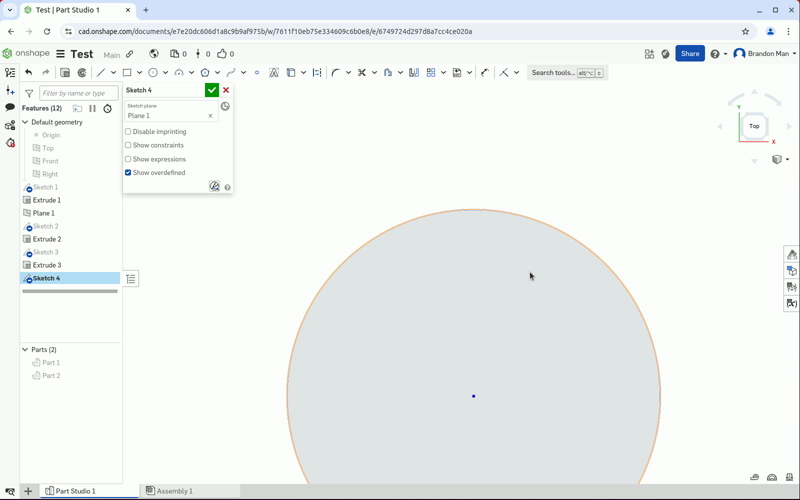
click(530, 271)
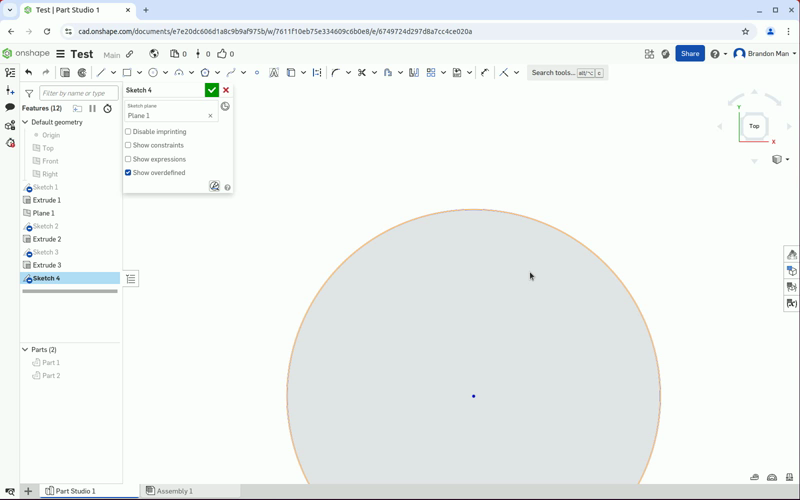
scroll(-6)
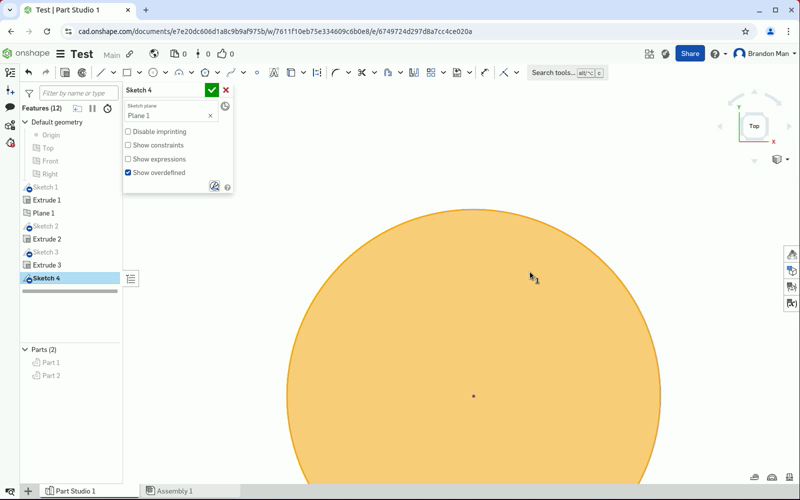
scroll(-6)
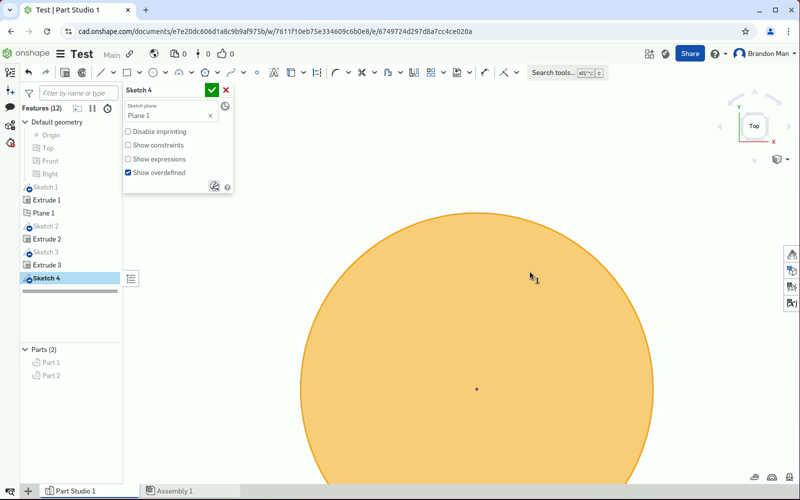
scroll(-6)
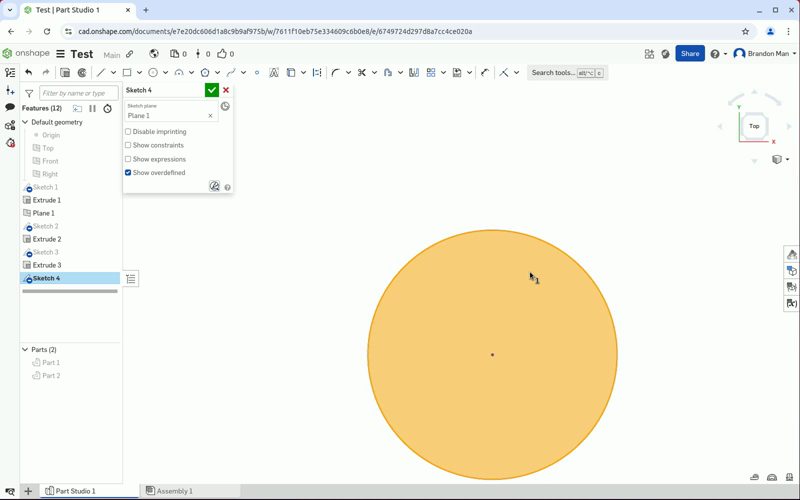
scroll(-6)
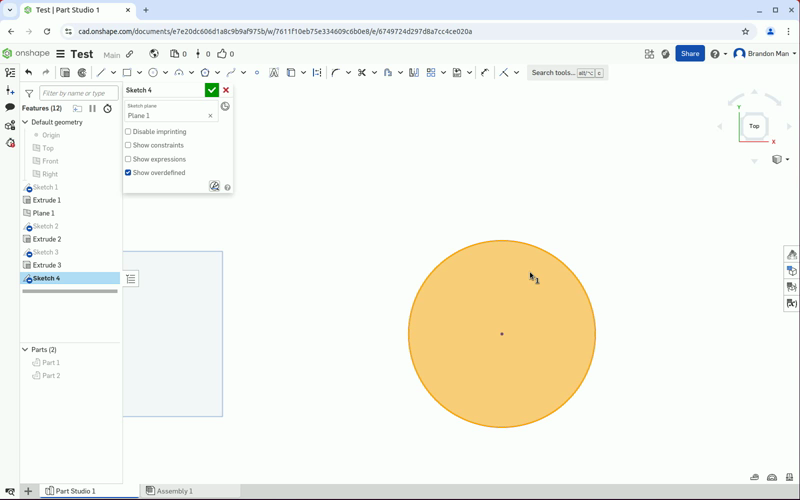
scroll(-6)
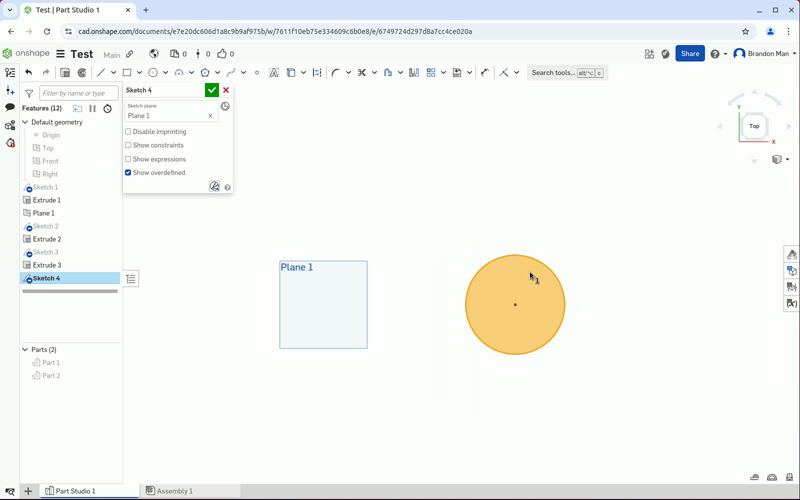
scroll(-6)
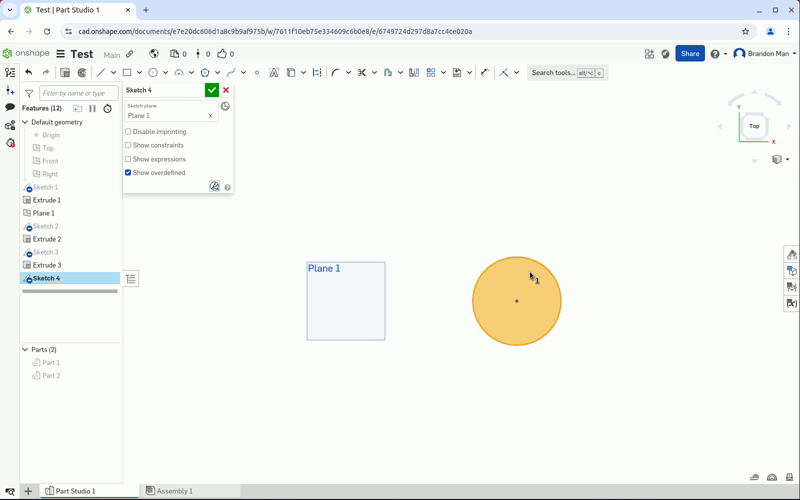
scroll(-6)
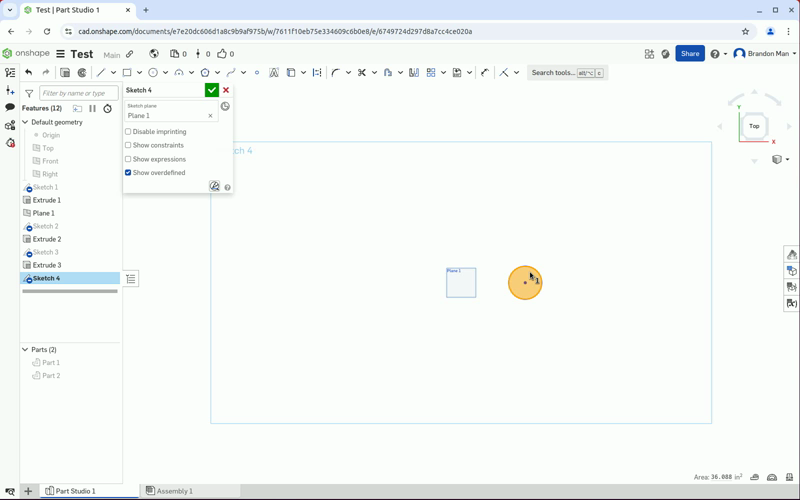
mouse_move(73, 352)
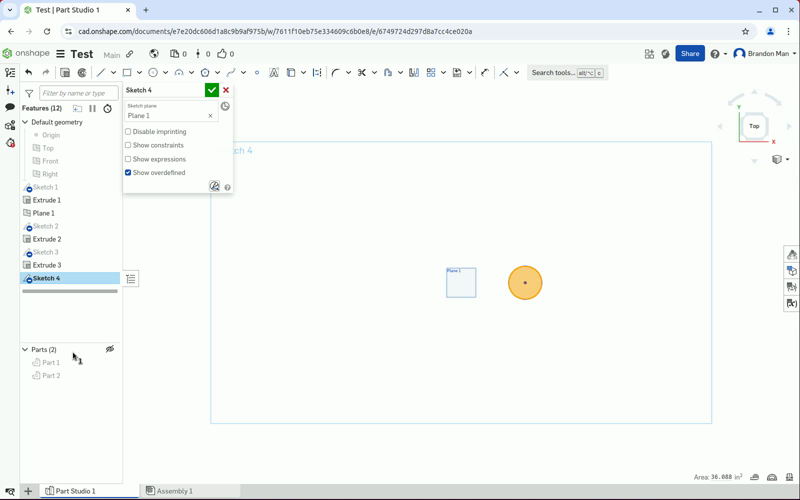
key(shift+y)
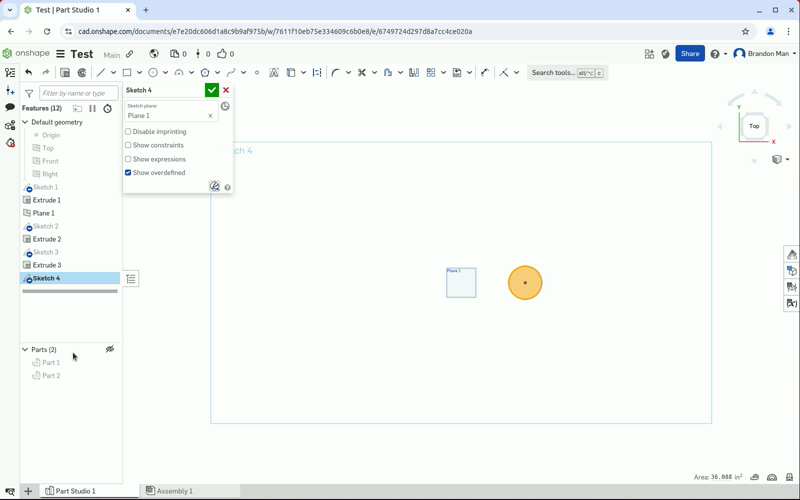
key(shift+e)
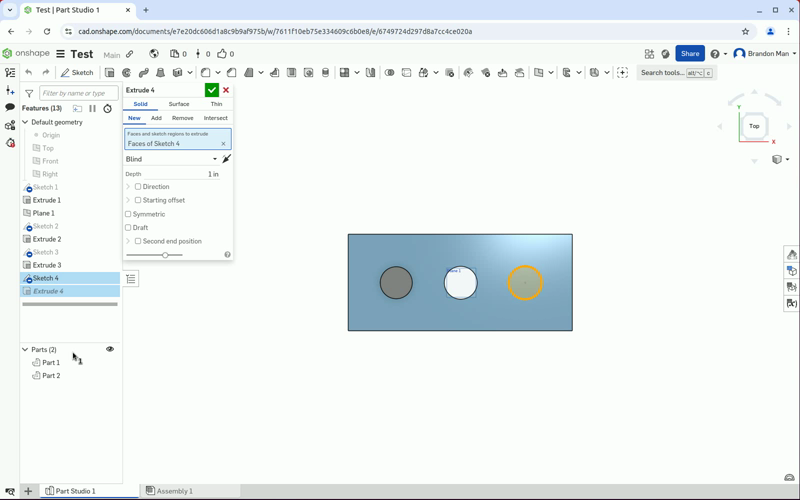
mouse_move(143, 106)
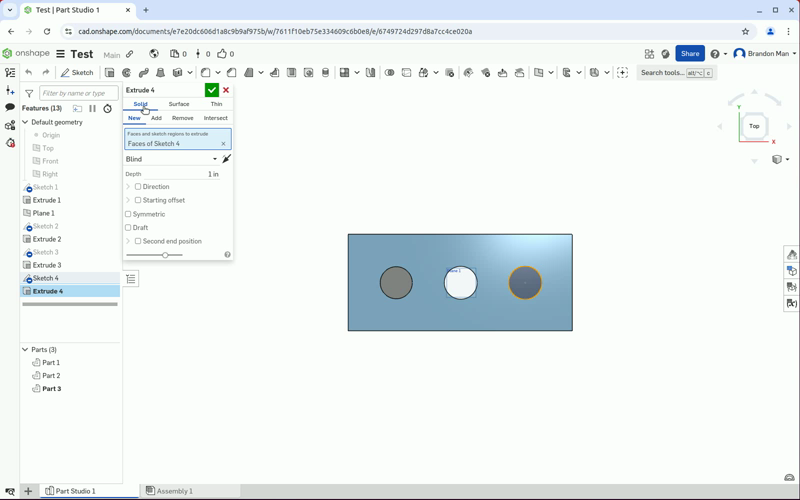
click(143, 106)
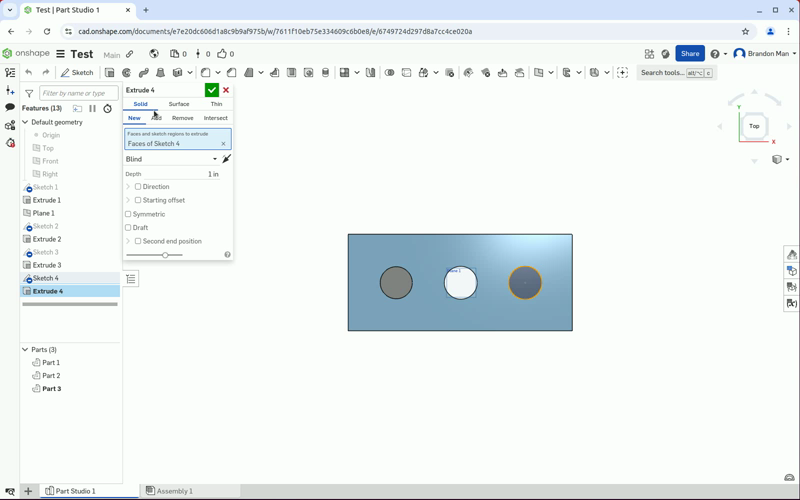
mouse_move(186, 120)
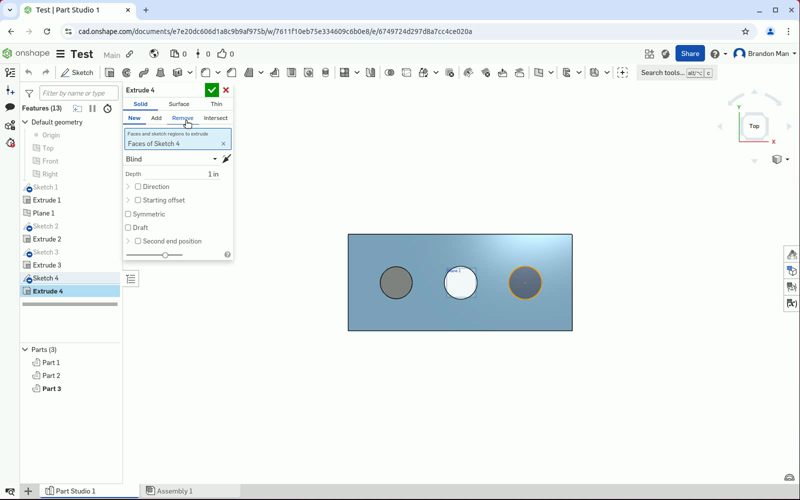
click(186, 120)
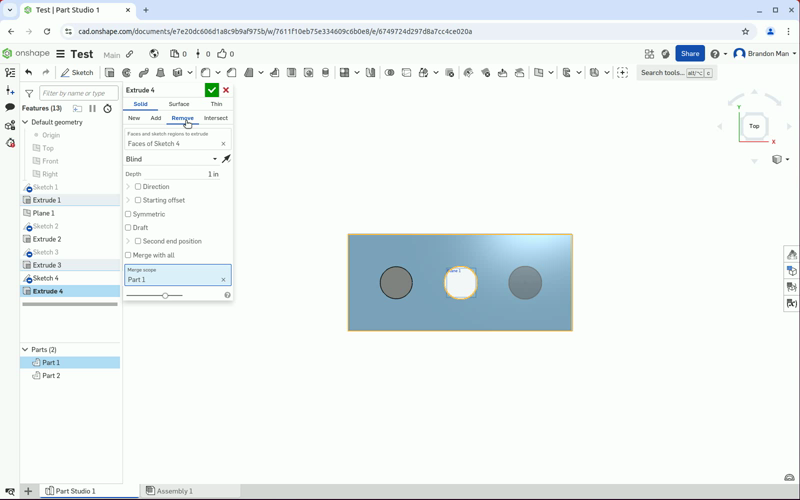
key(tab, 4)
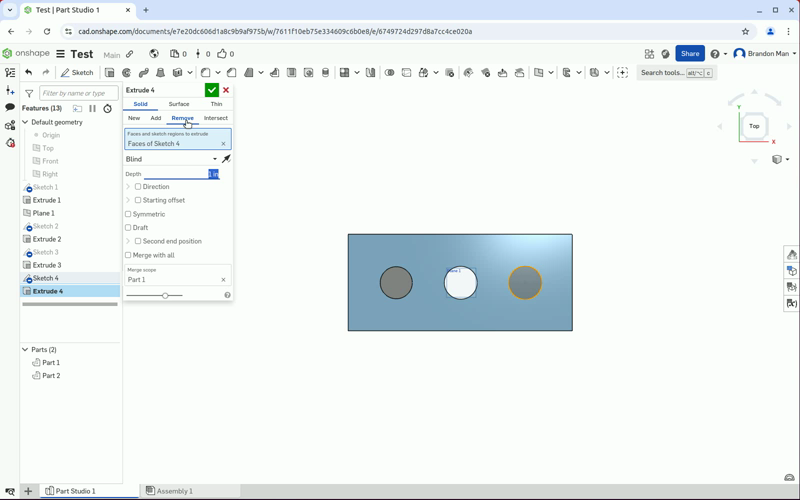
text(3.37)
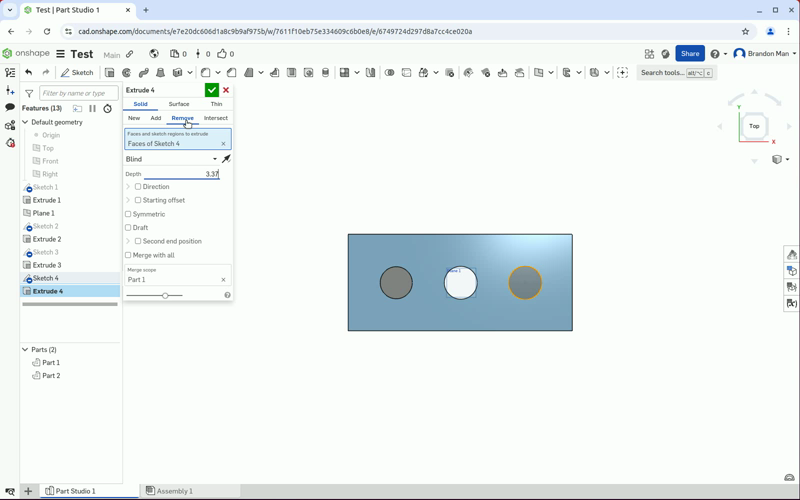
key(tab, 6)
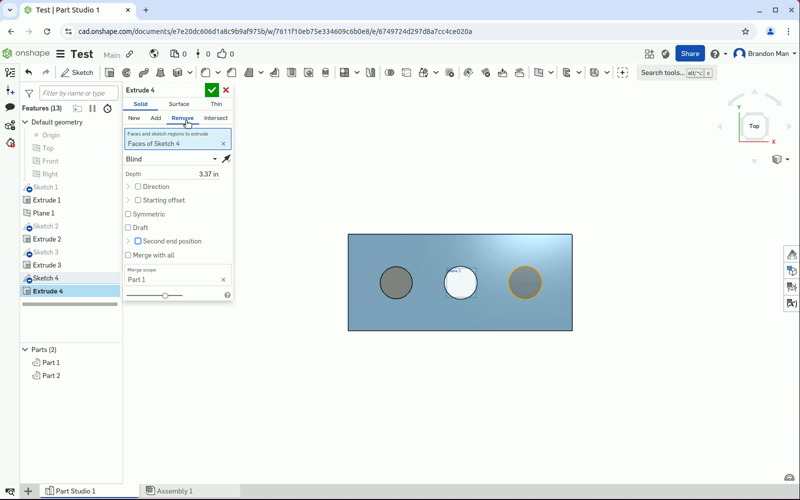
key(space)
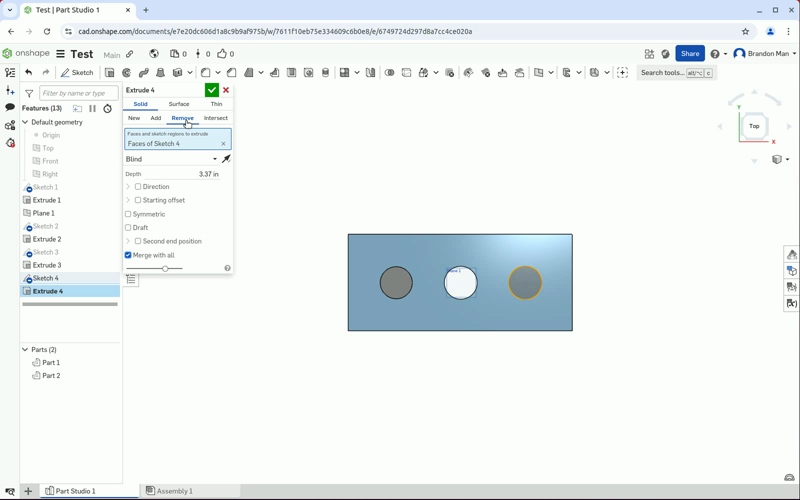
key(enter)
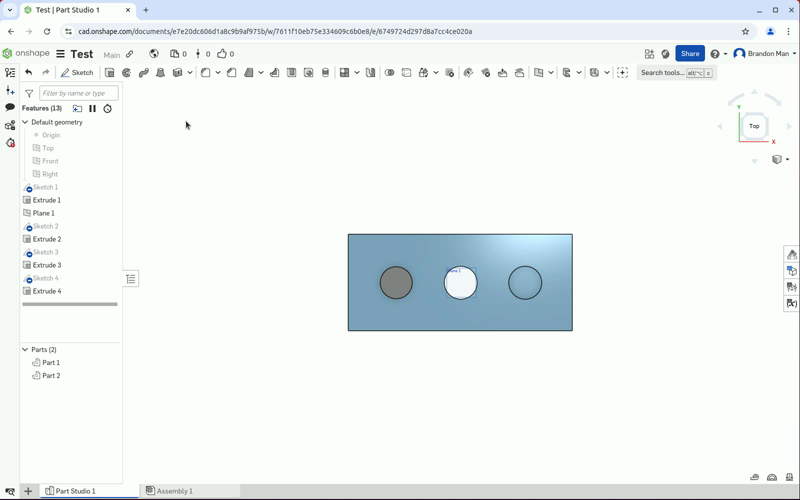
key(shift+h)
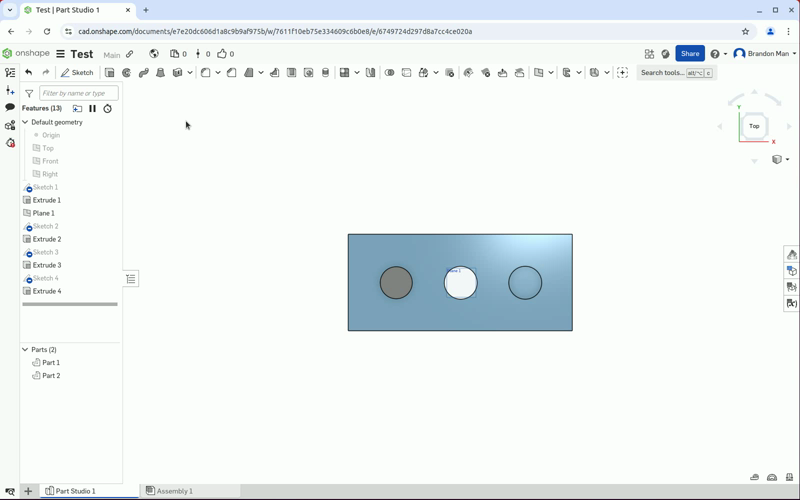
key(shift+h)
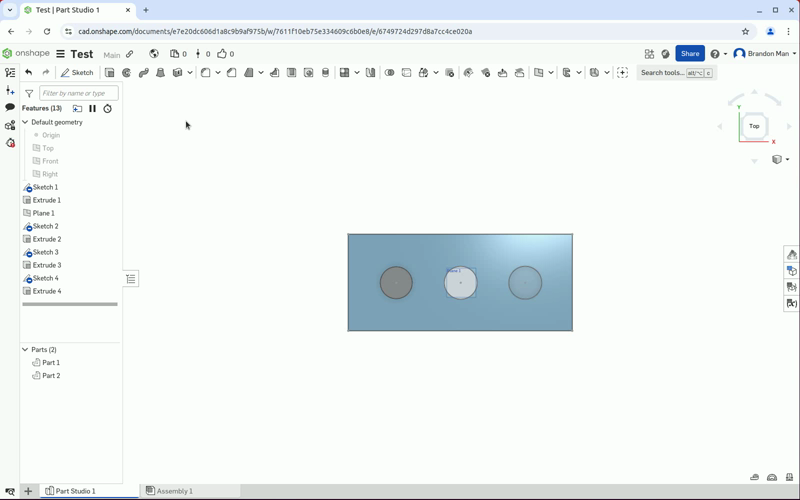
key(shift+7)
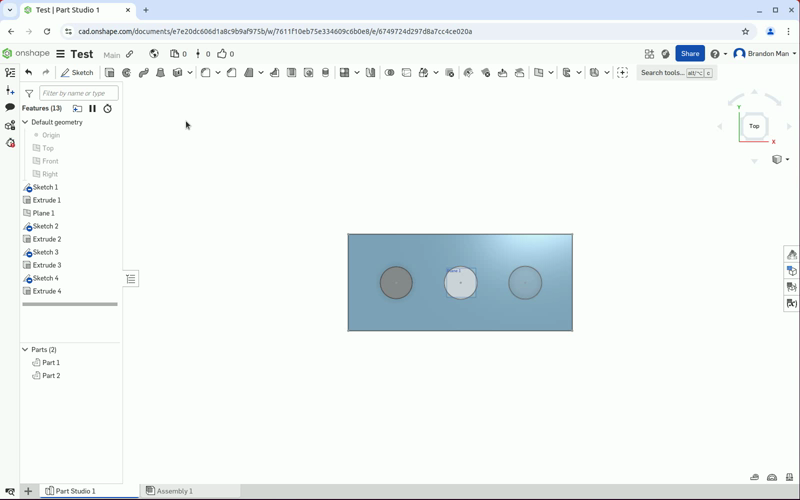
key(up, 3)
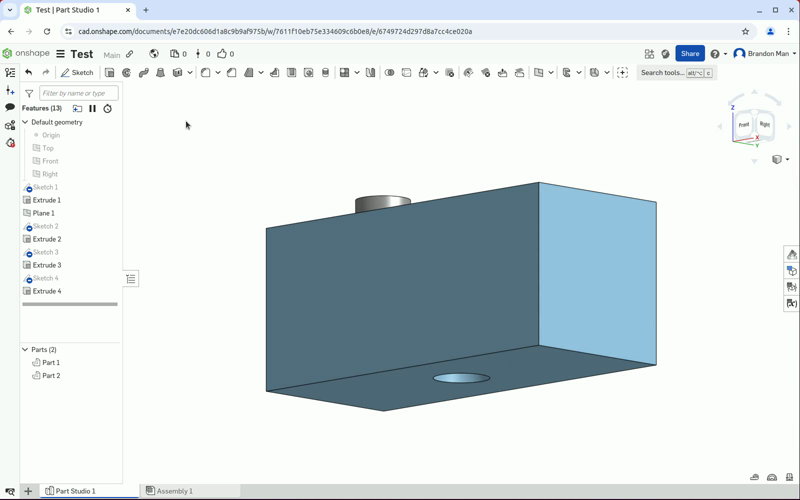
key(left, 3)
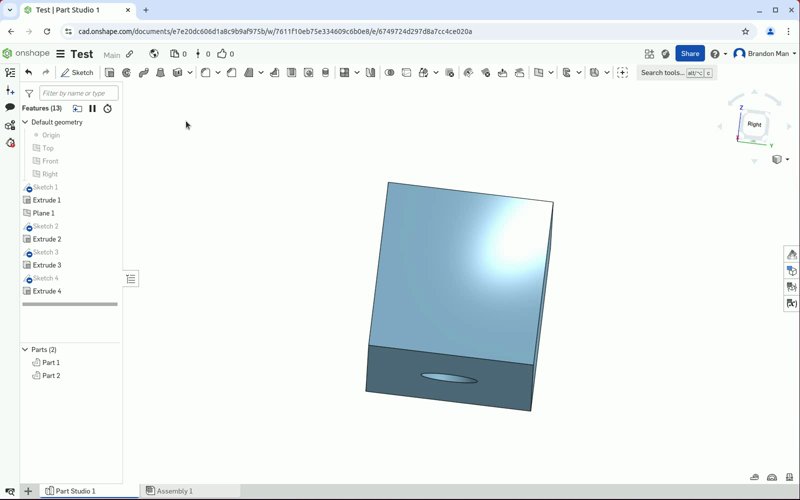
key(right, 3)
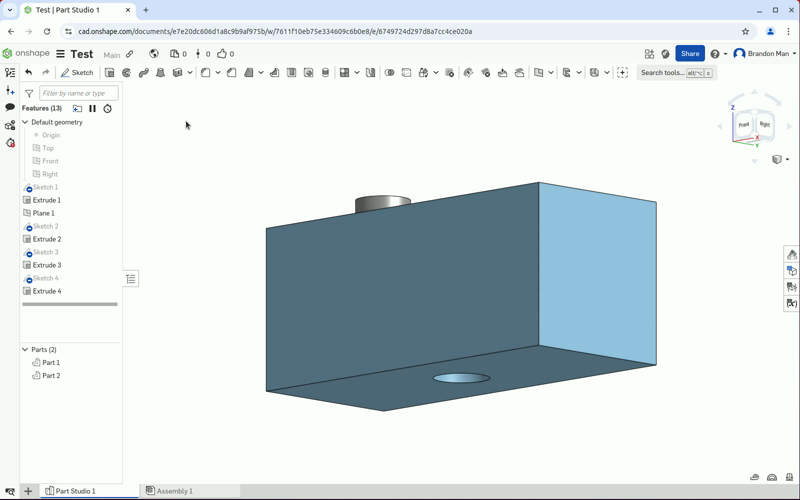
key(down, 3)
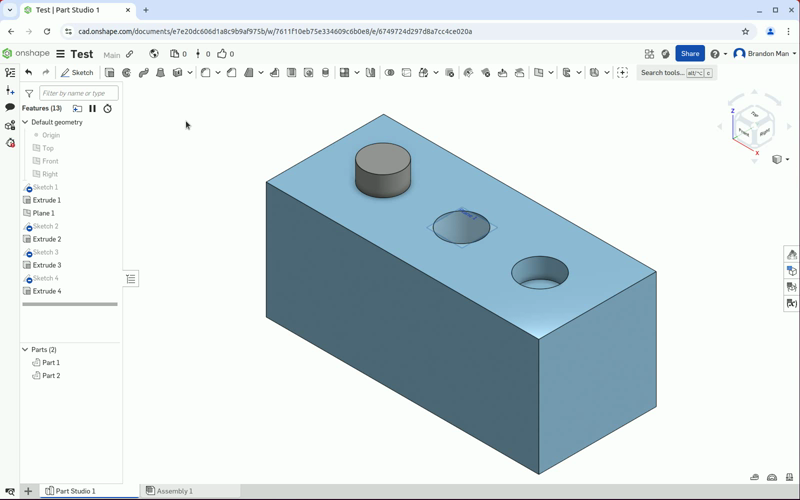
mouse_move(73, 189)
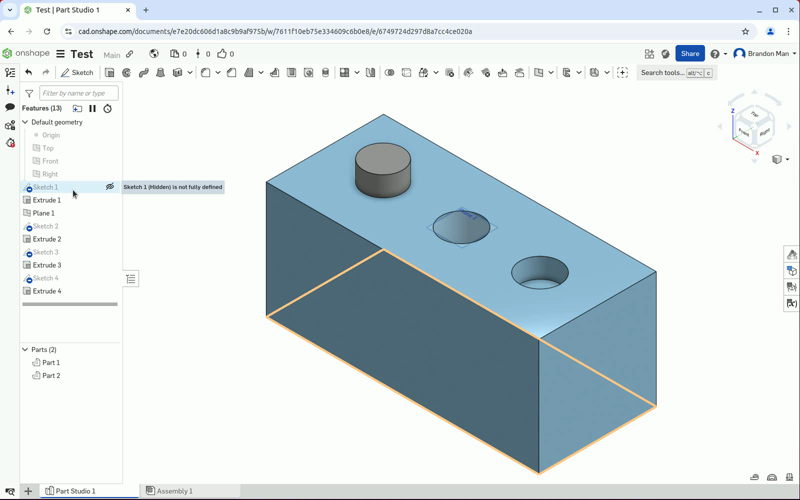
click(73, 189)